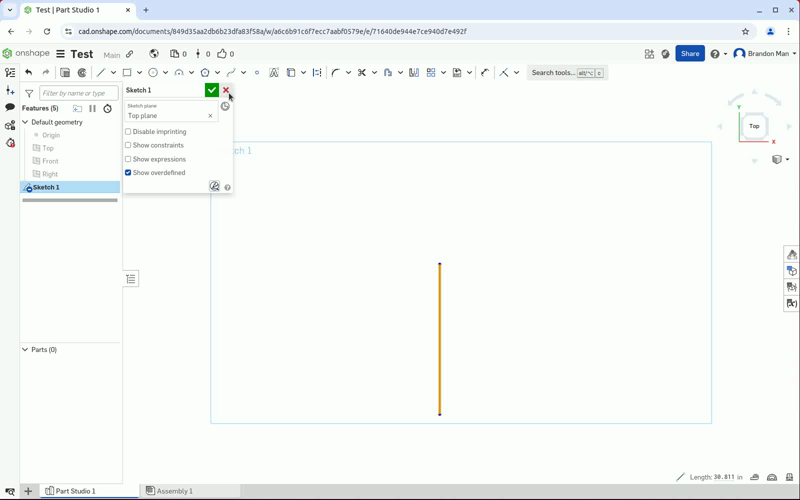
key(shift+h)
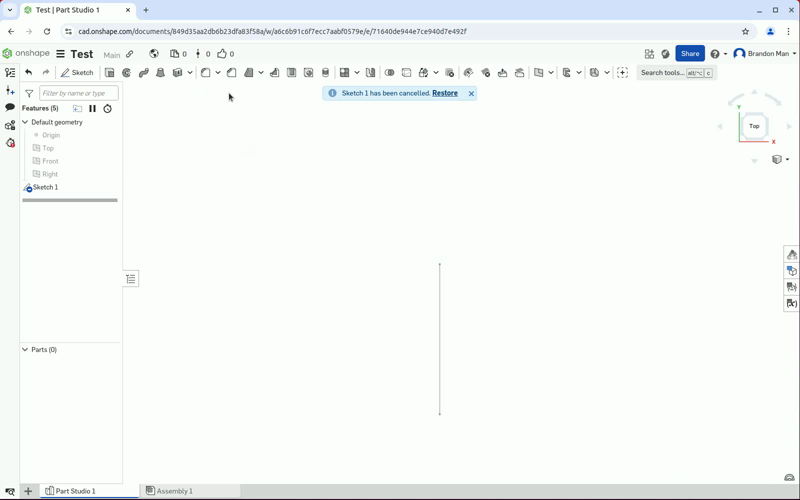
key(shift+s)
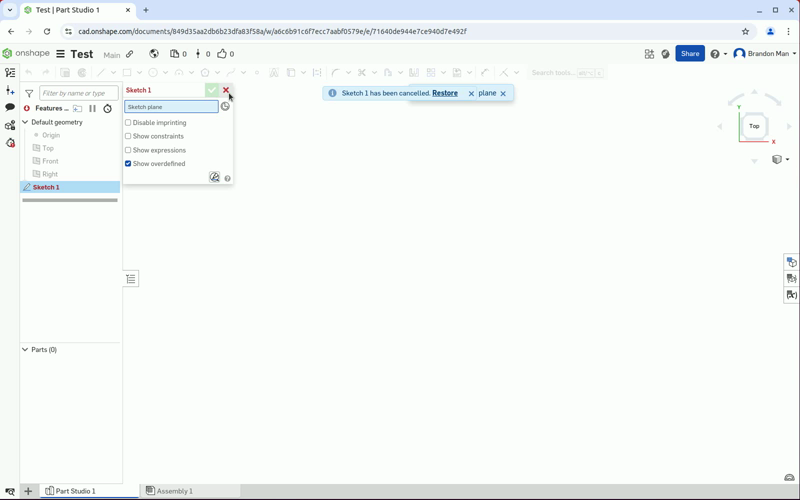
mouse_move(73, 150)
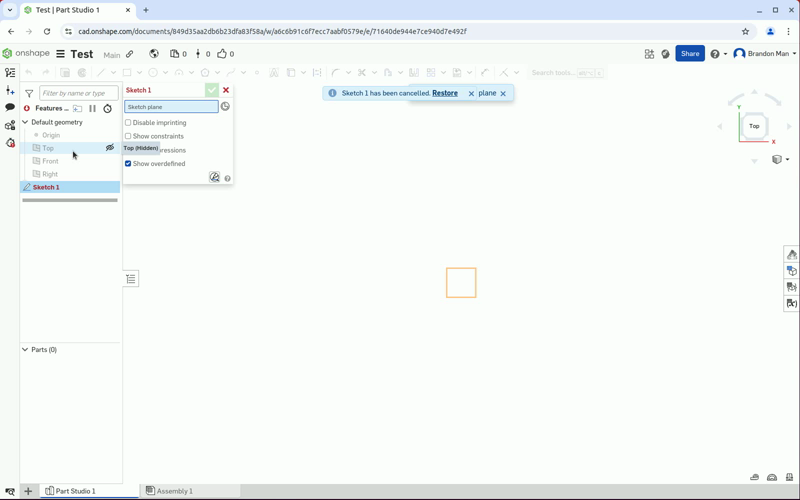
click(73, 150)
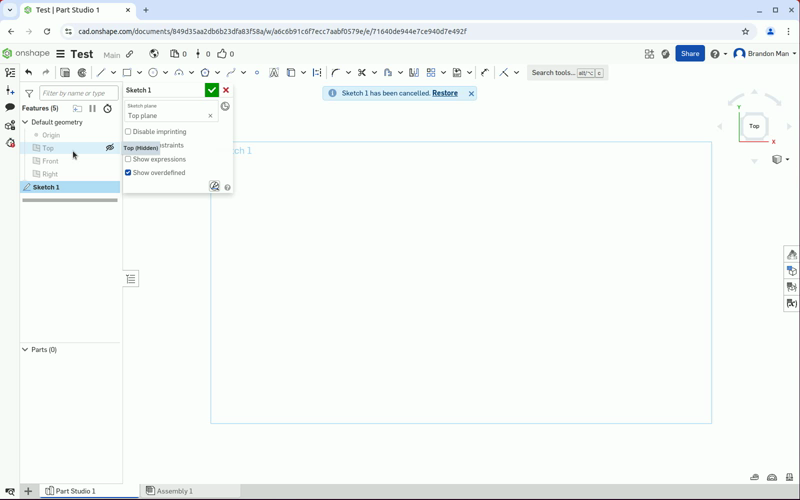
mouse_move(73, 352)
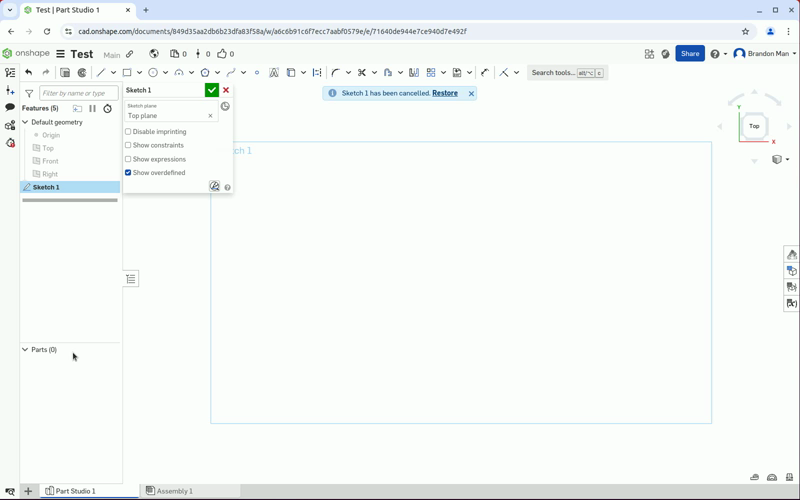
key(y)
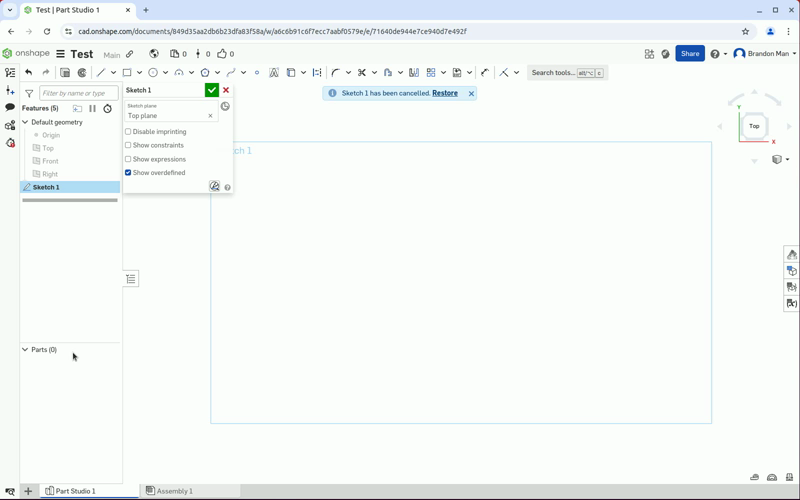
key(c)
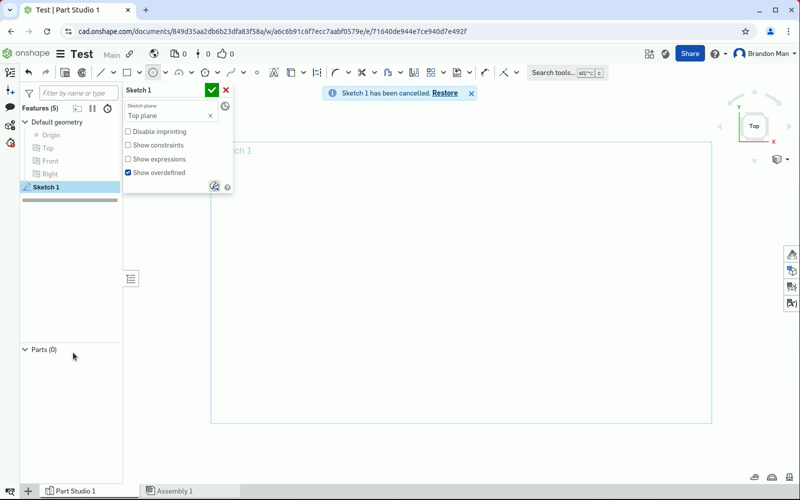
key_down(shift)
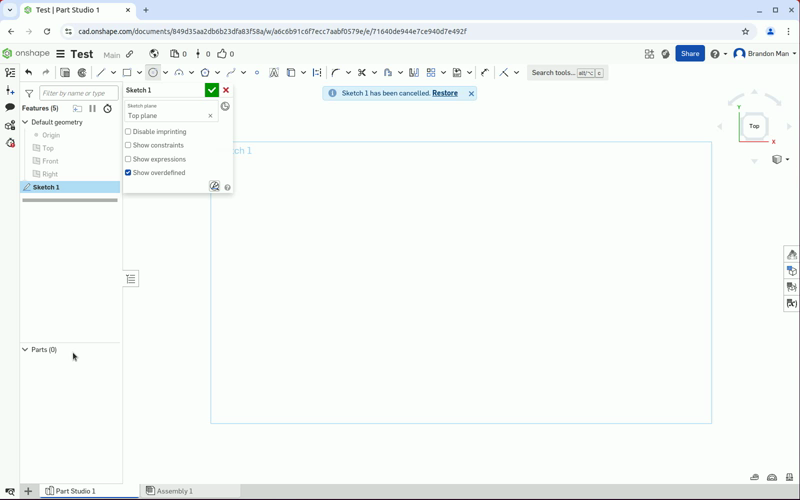
mouse_move(460, 282)
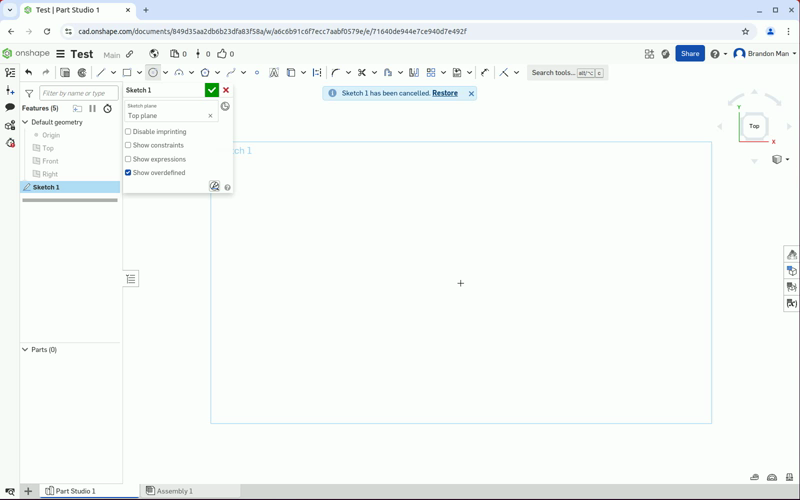
click(460, 282)
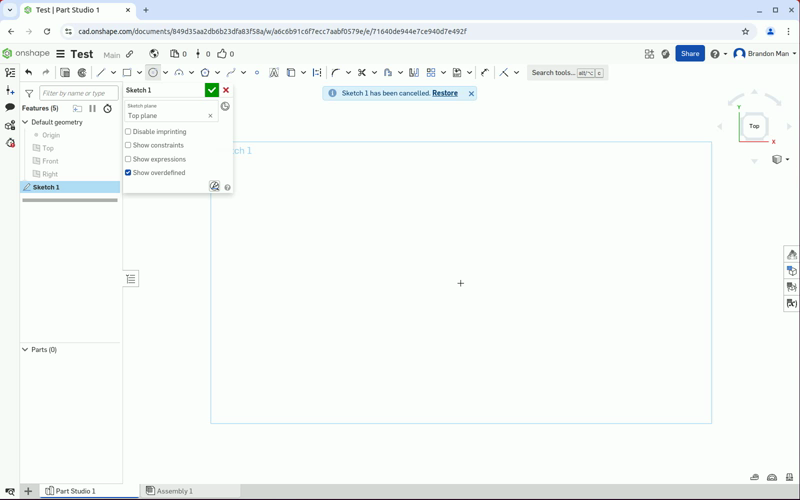
key_up(shift)
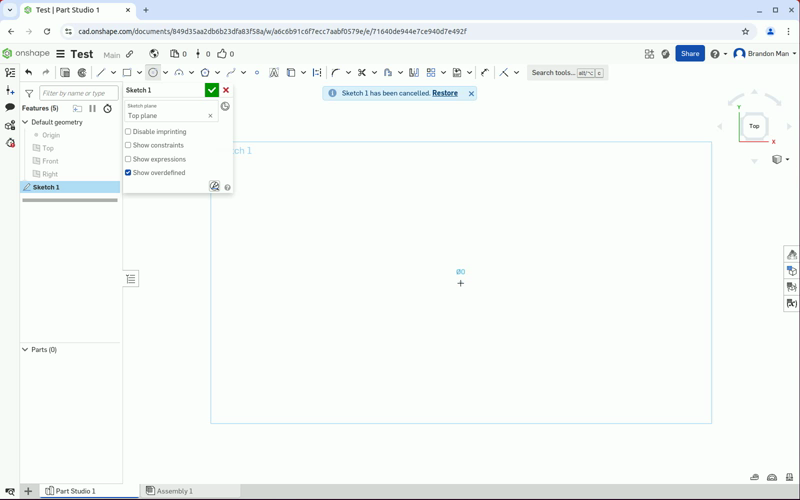
mouse_move(478, 282)
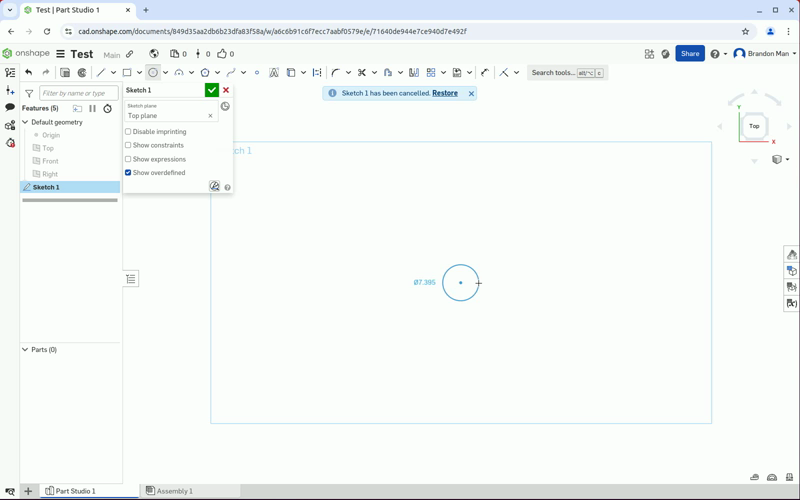
click(478, 282)
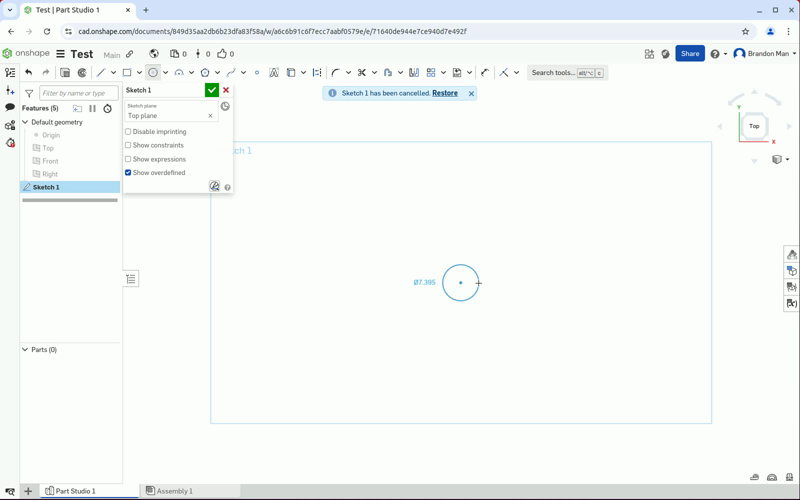
key(esc)
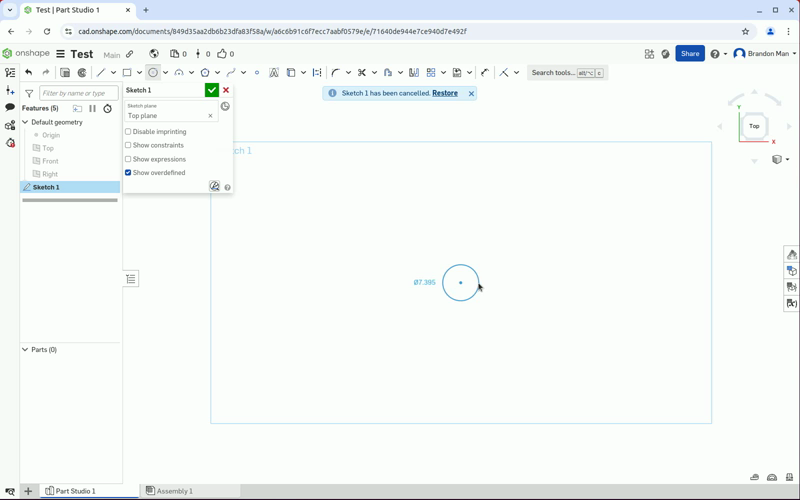
mouse_move(470, 291)
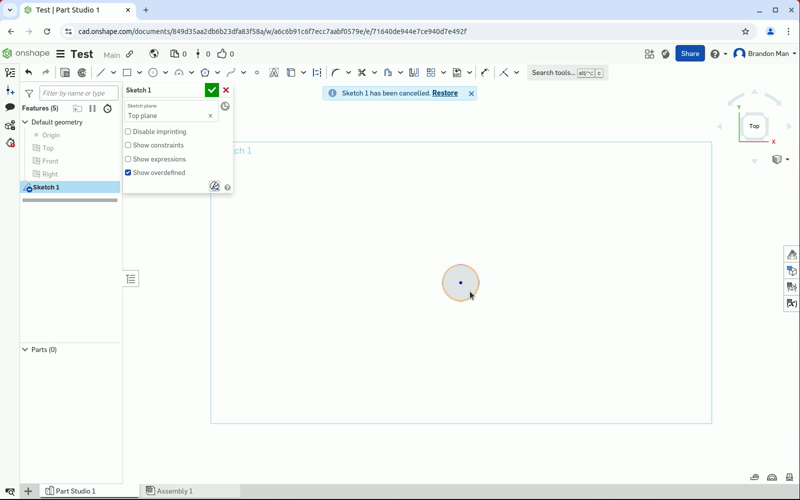
scroll(6)
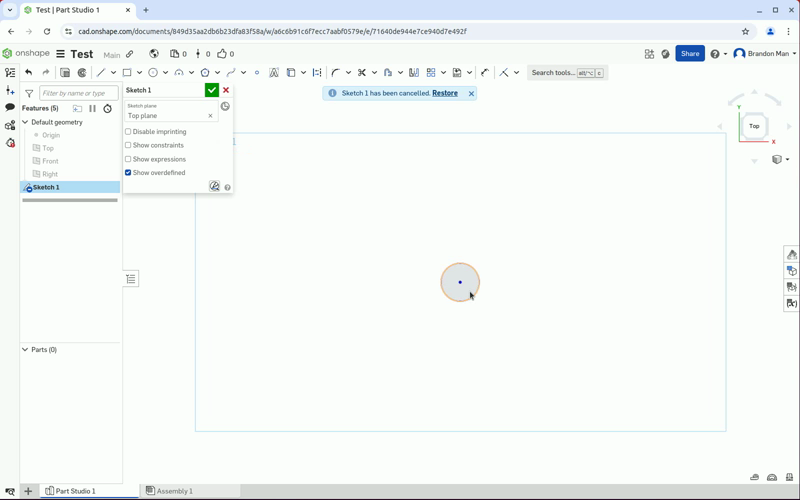
scroll(6)
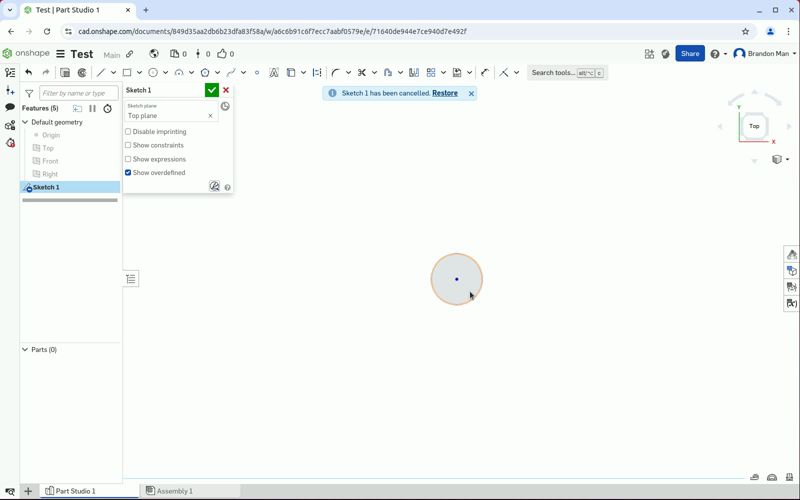
scroll(6)
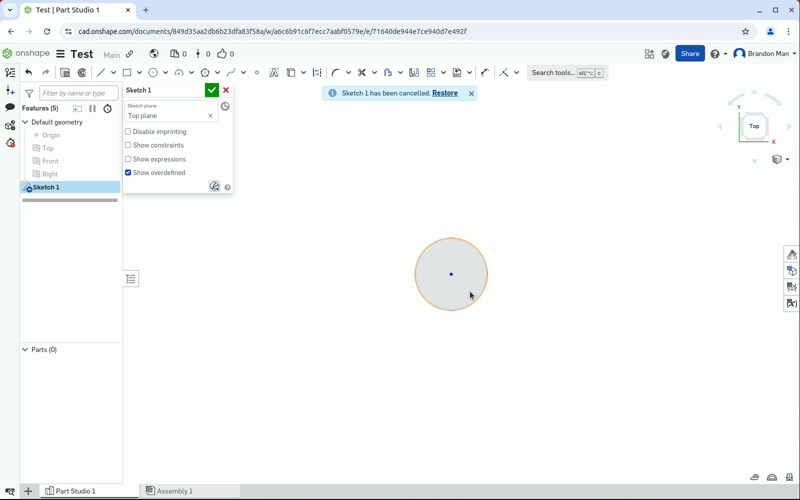
scroll(6)
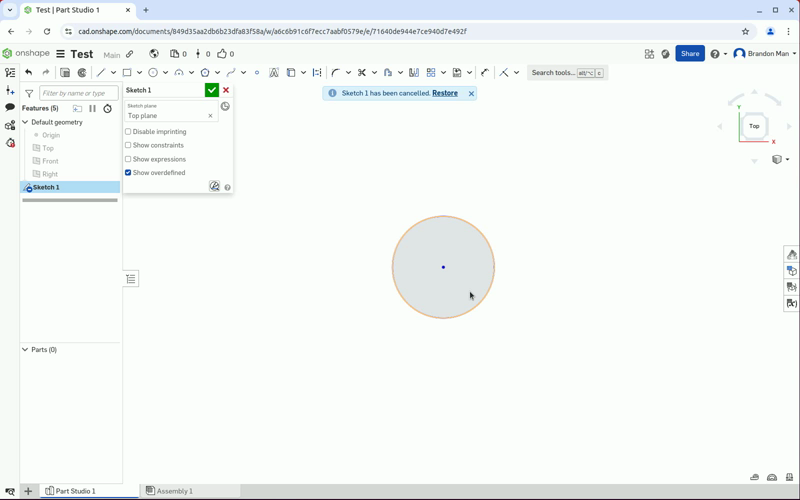
scroll(6)
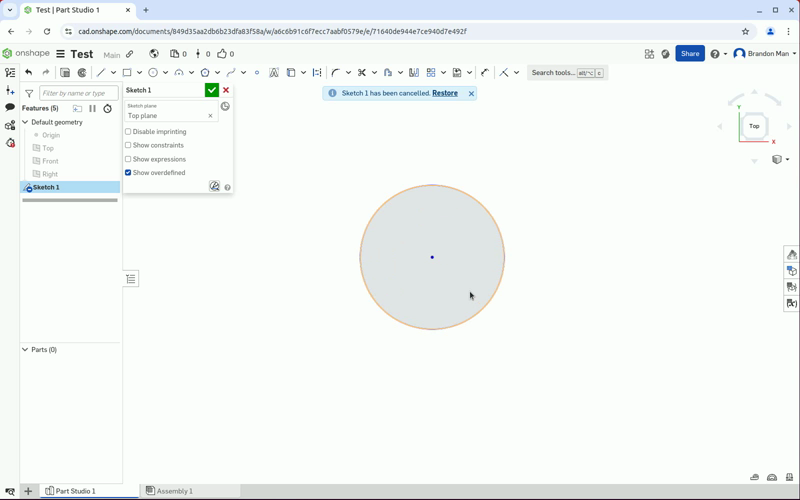
scroll(6)
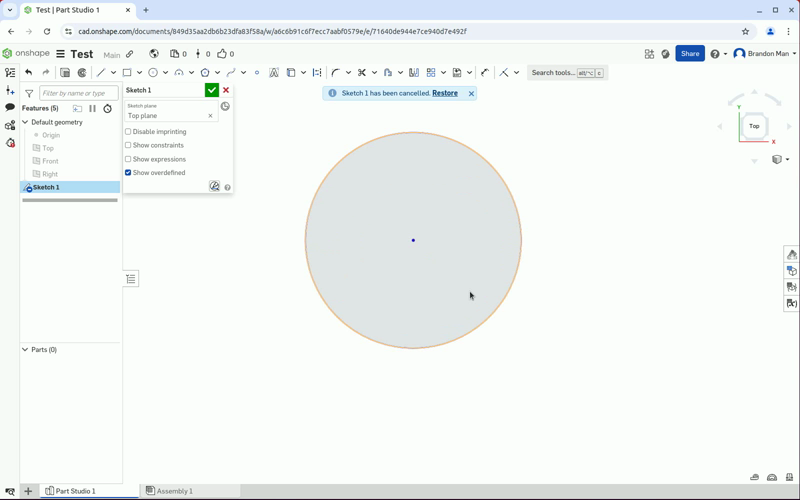
scroll(6)
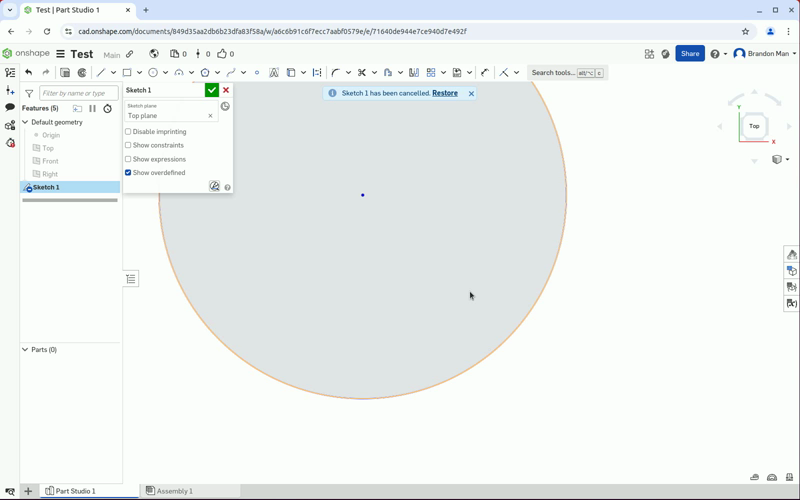
click(470, 291)
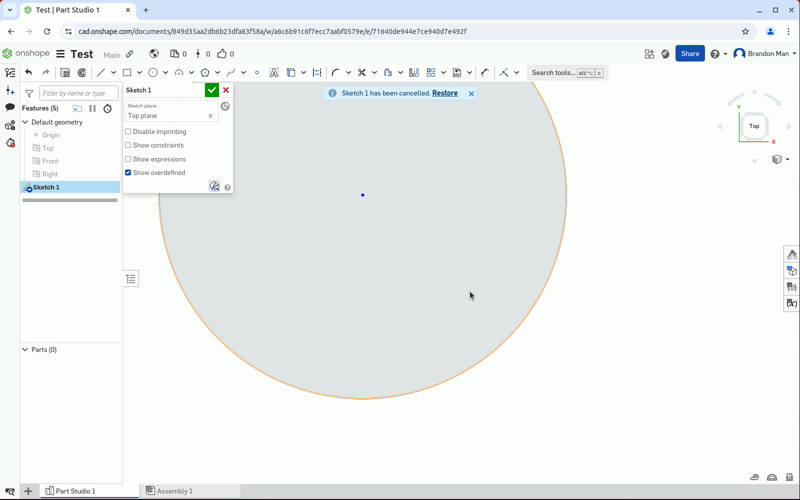
scroll(-6)
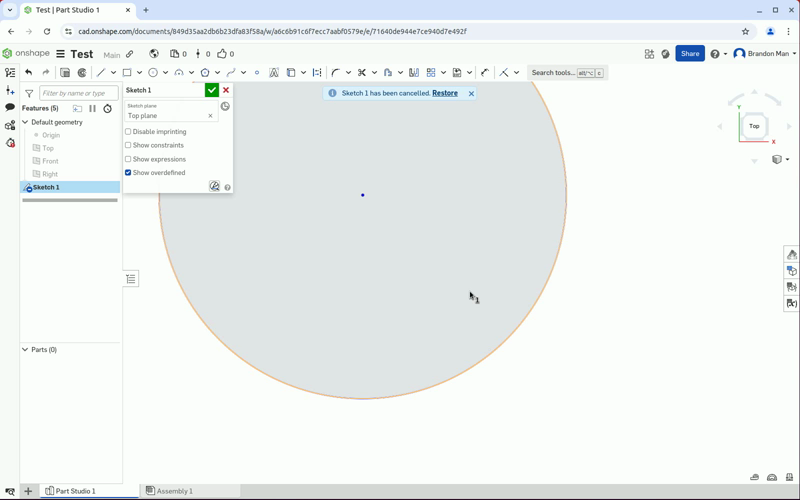
scroll(-6)
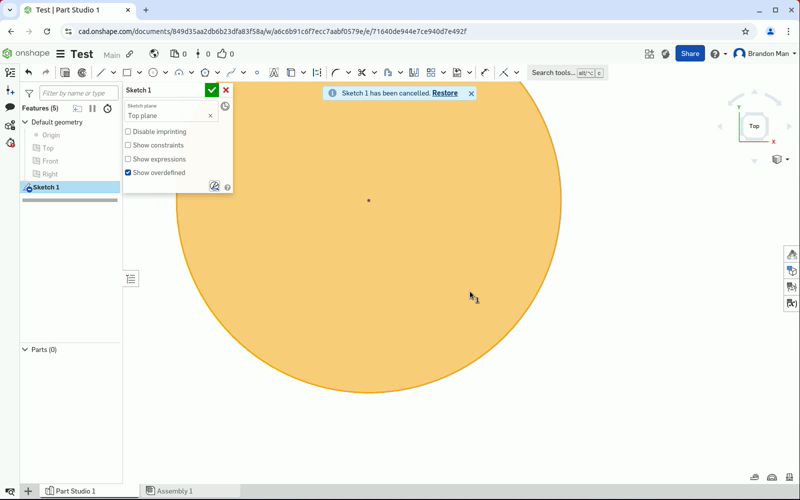
scroll(-6)
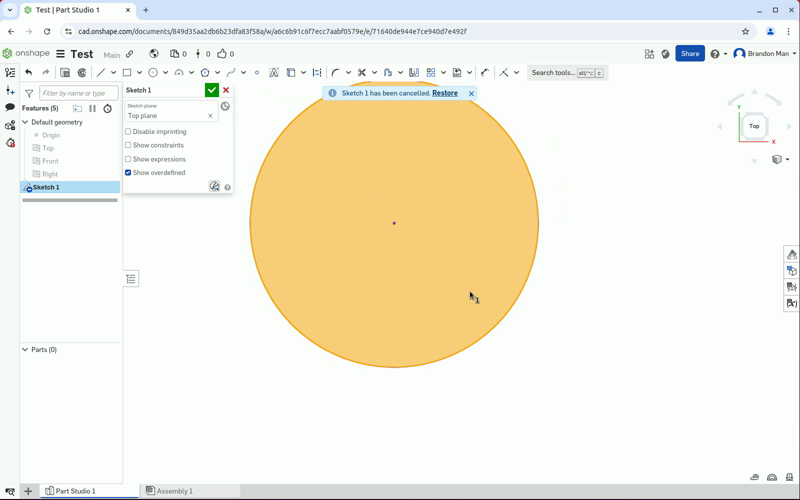
scroll(-6)
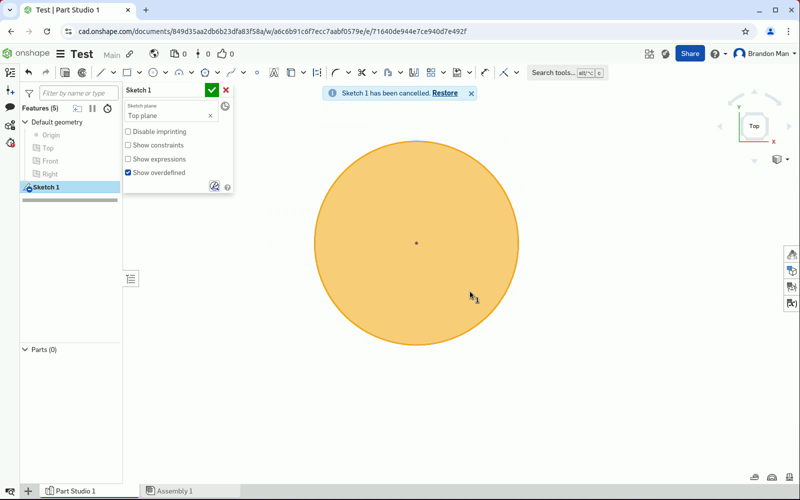
scroll(-6)
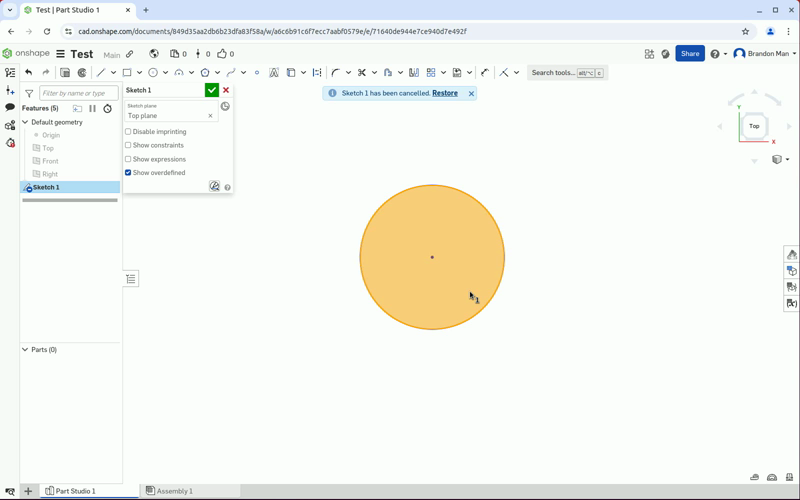
scroll(-6)
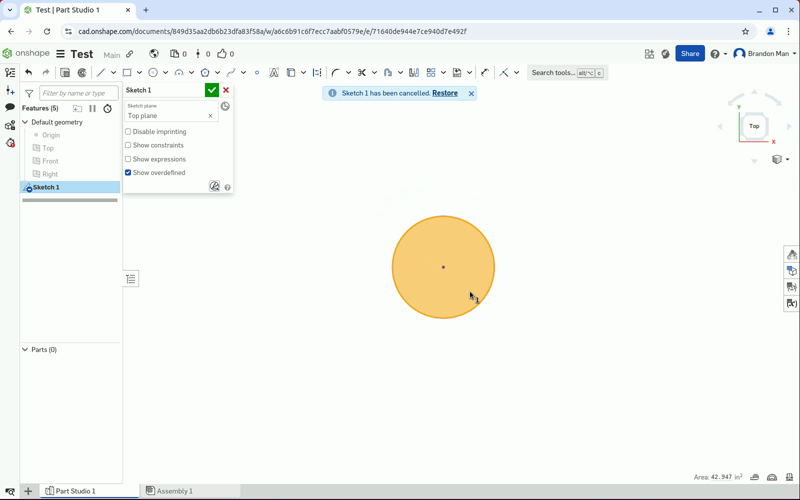
scroll(-6)
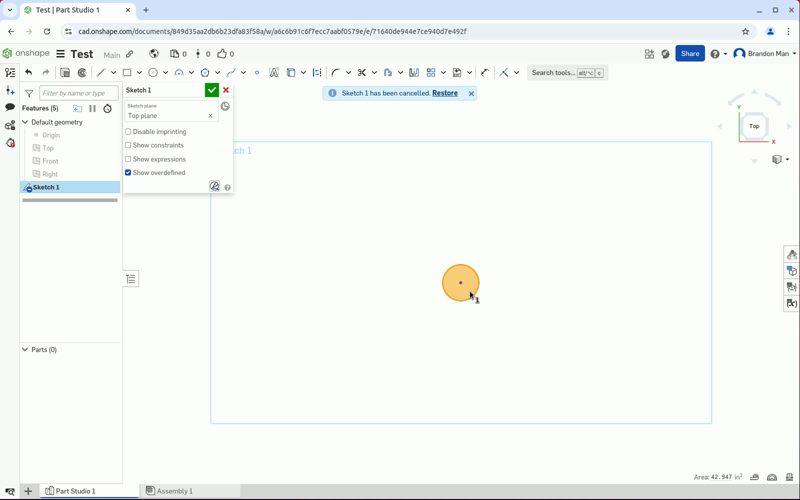
mouse_move(73, 352)
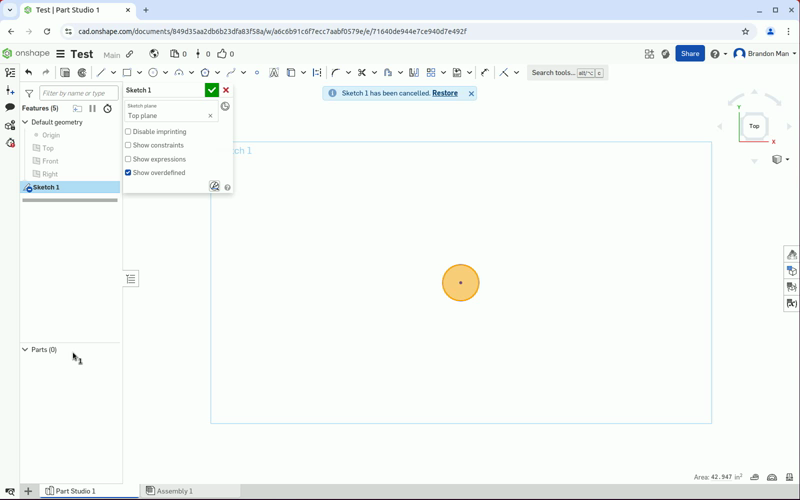
key(shift+y)
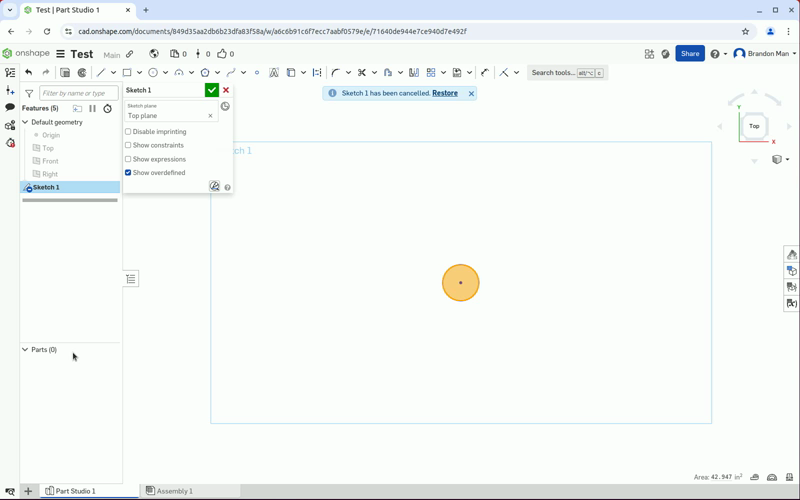
key(shift+e)
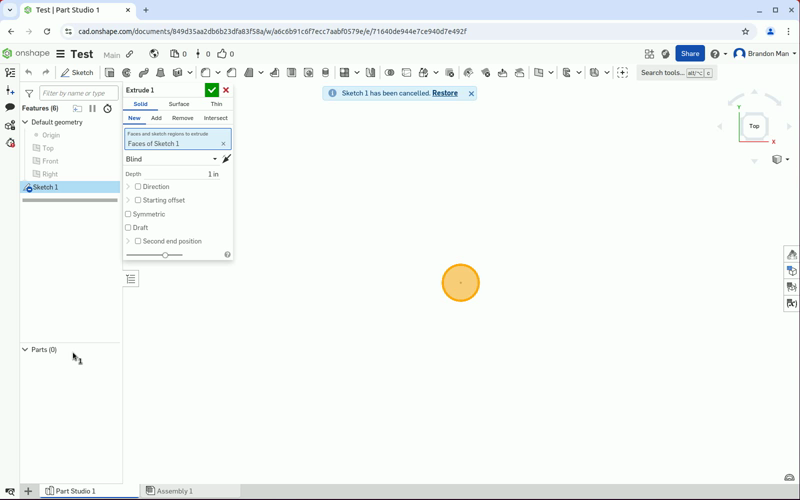
mouse_move(143, 106)
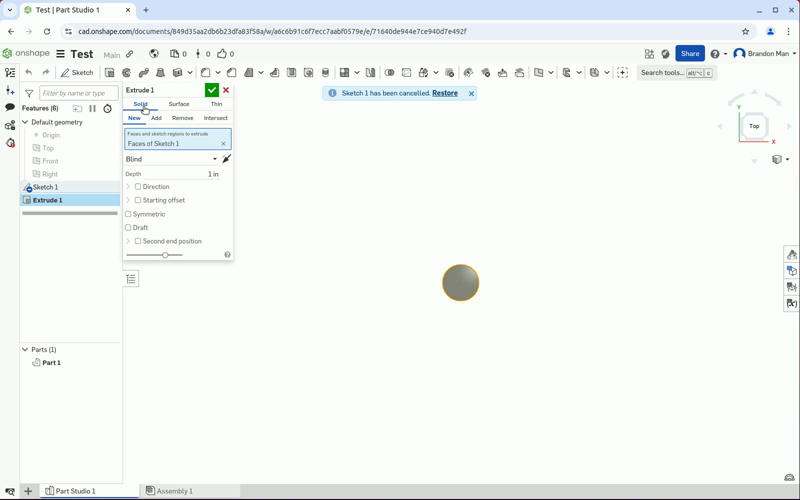
click(143, 106)
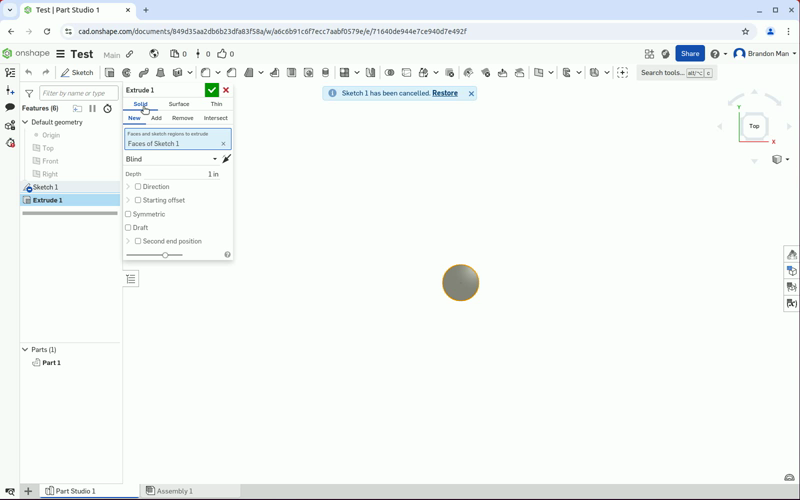
mouse_move(137, 120)
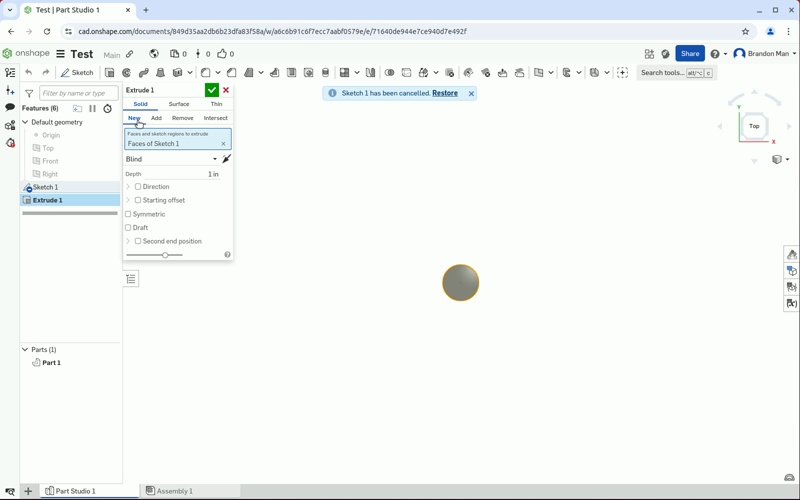
click(137, 120)
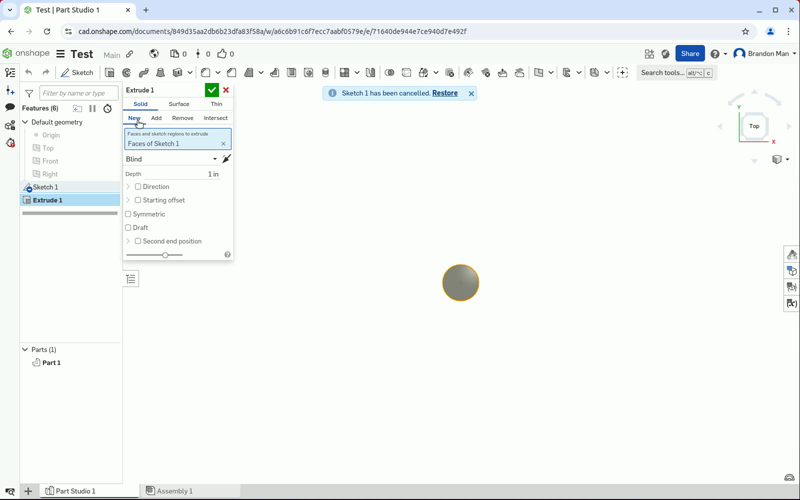
key(tab, 4)
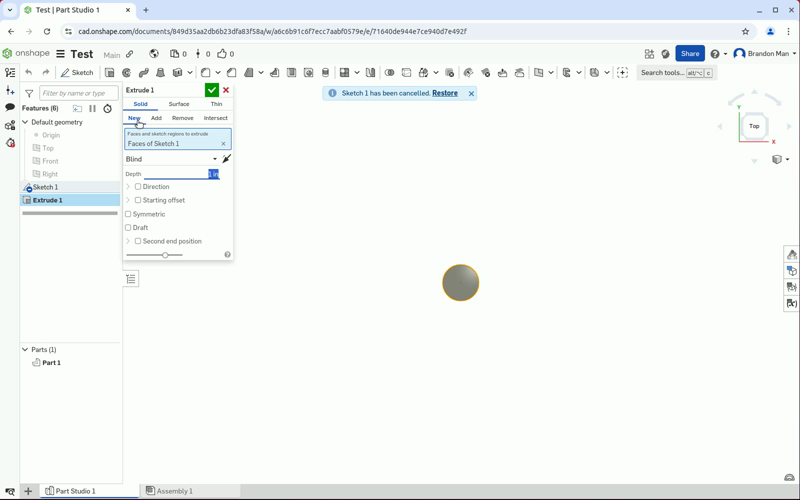
text(2.166)
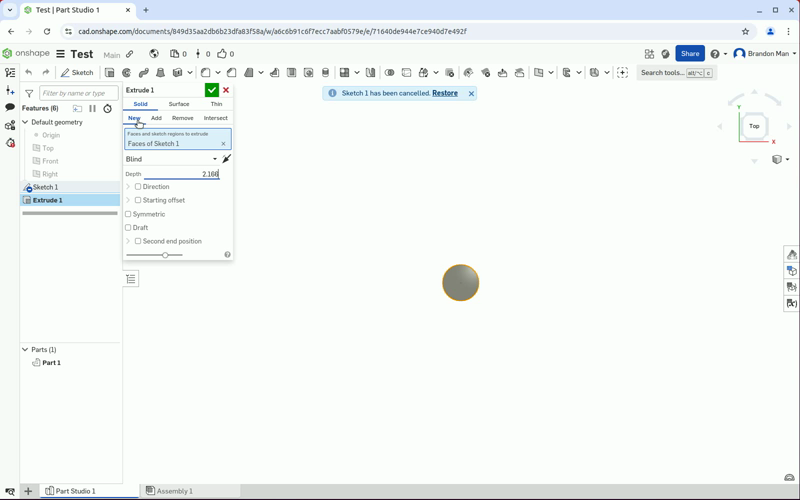
key(enter)
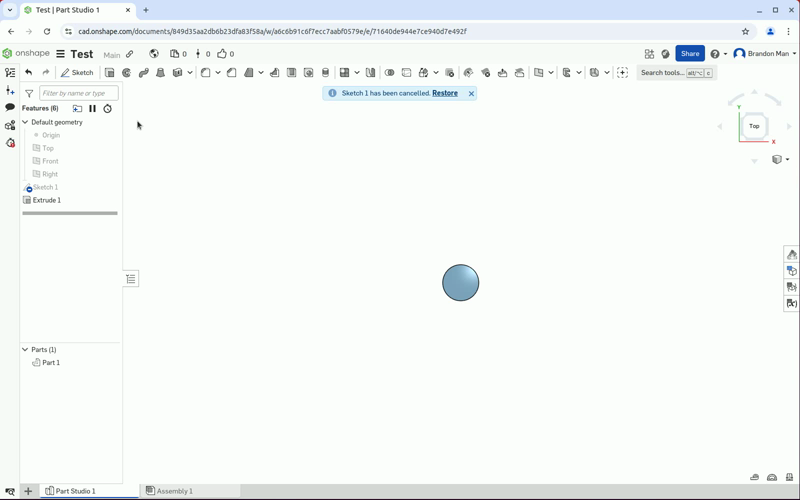
key(shift+h)
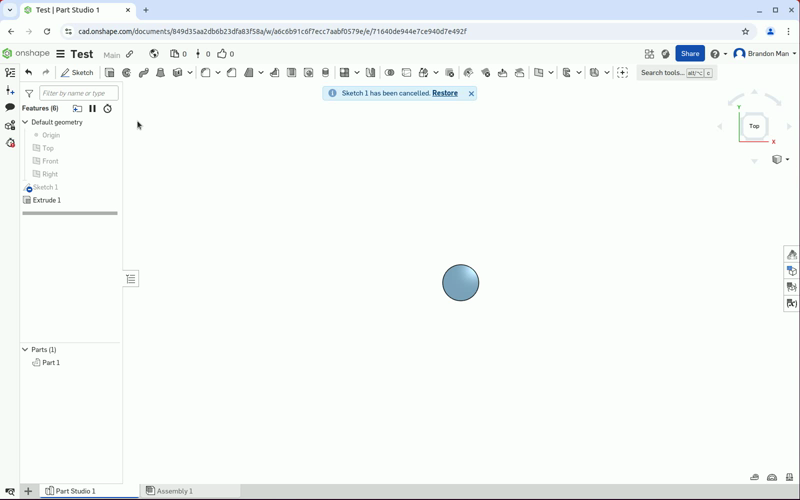
key(shift+h)
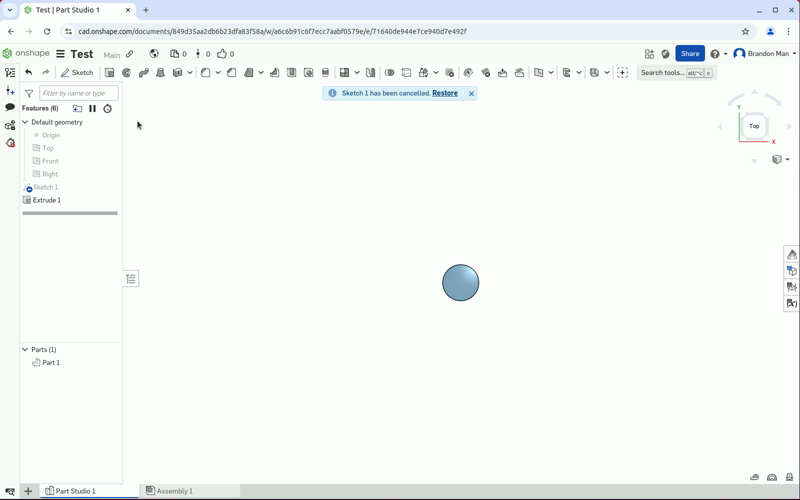
mouse_move(73, 189)
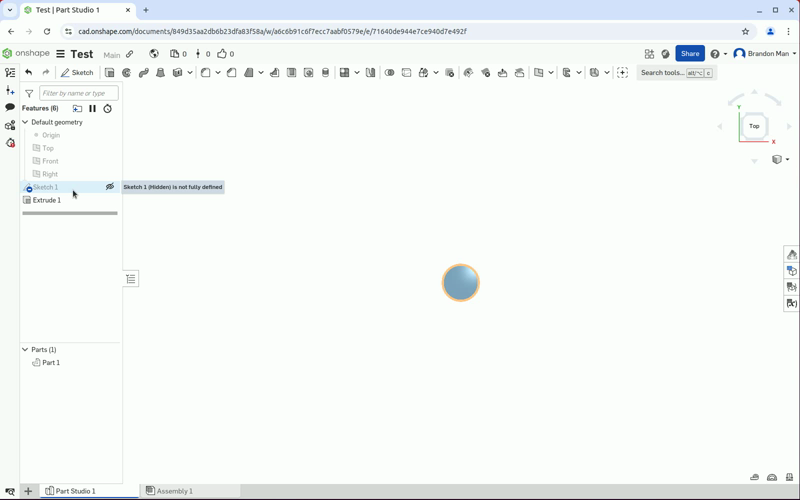
click(73, 189)
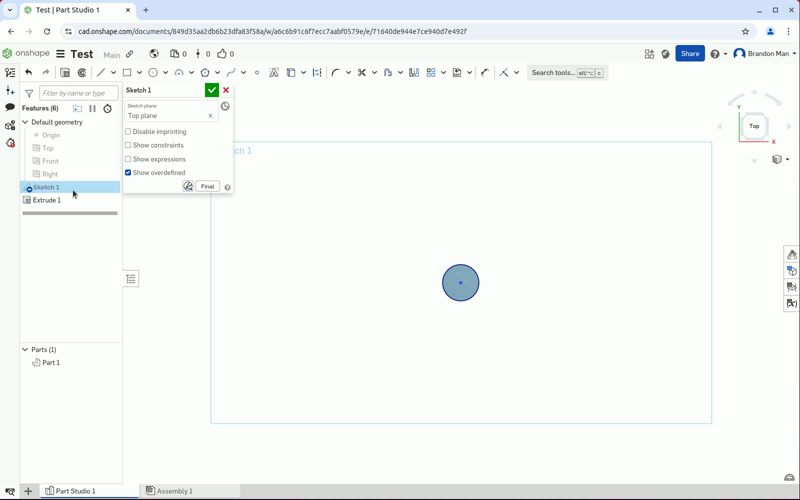
mouse_move(229, 92)
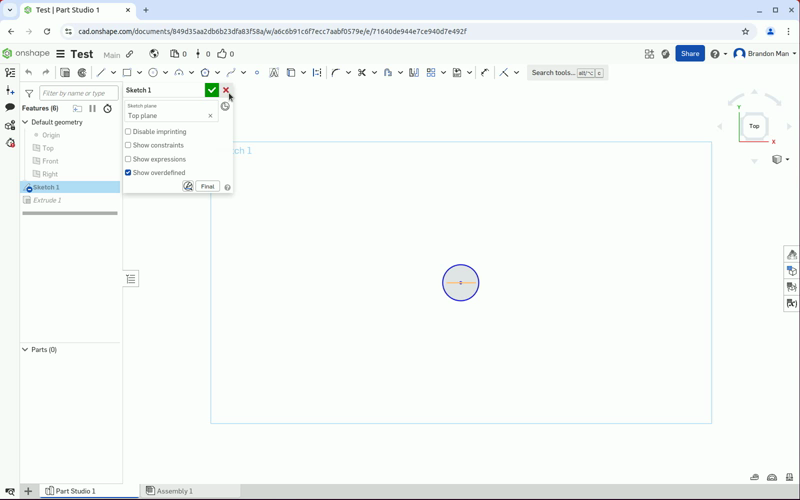
click(229, 92)
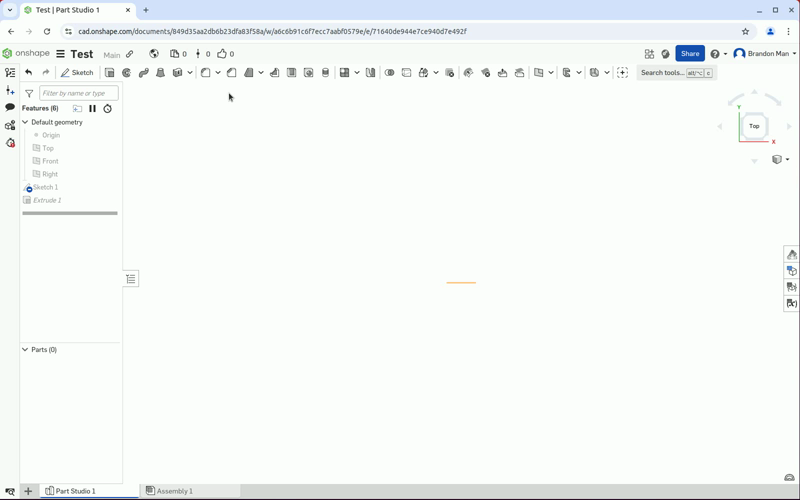
mouse_move(73, 352)
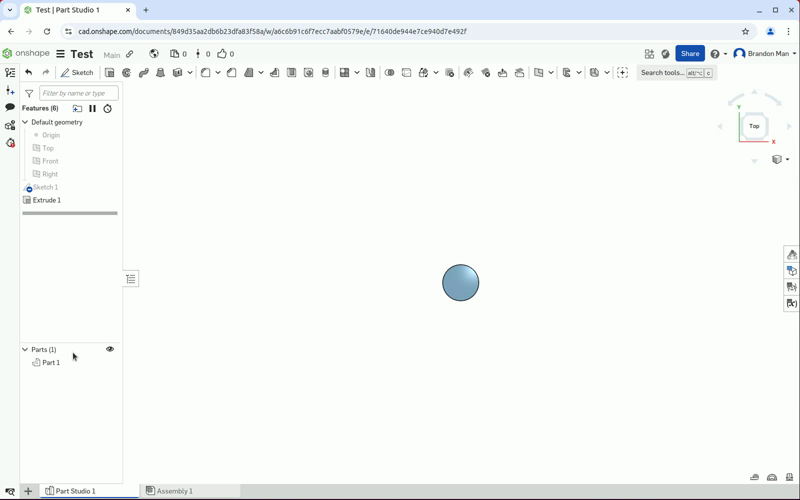
key(y)
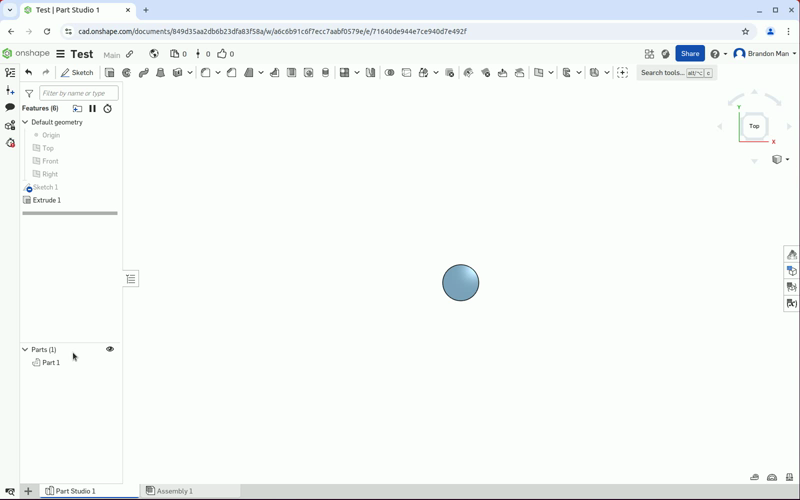
key(shift+p)
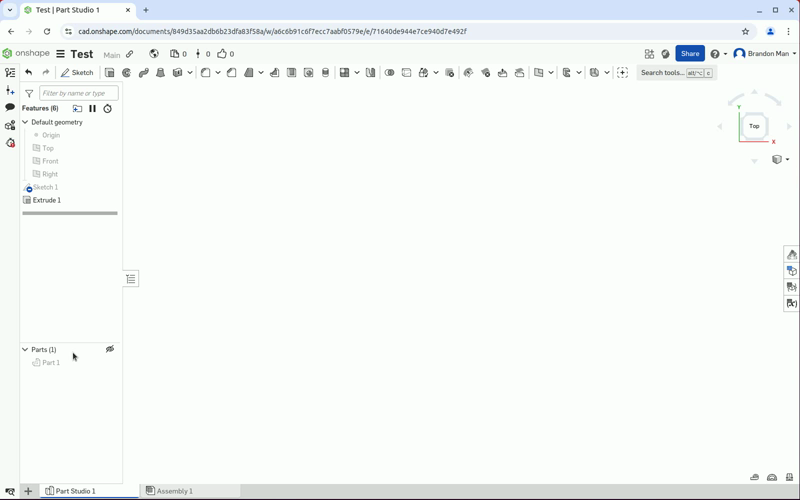
key(space)
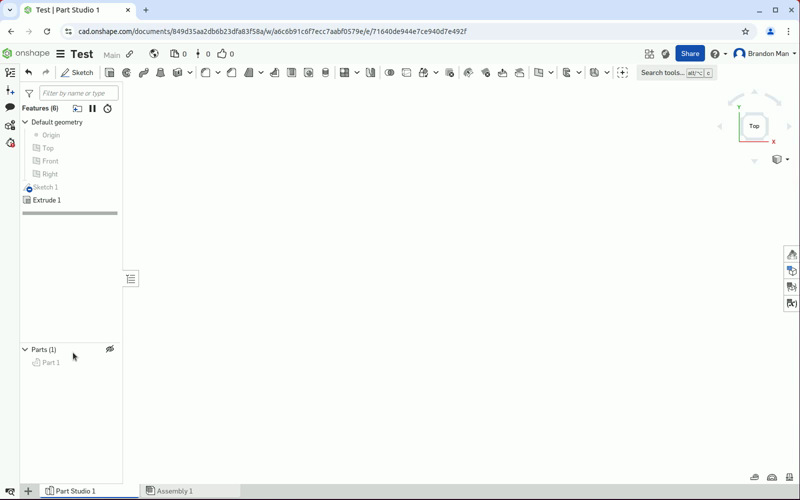
key_down(shift)
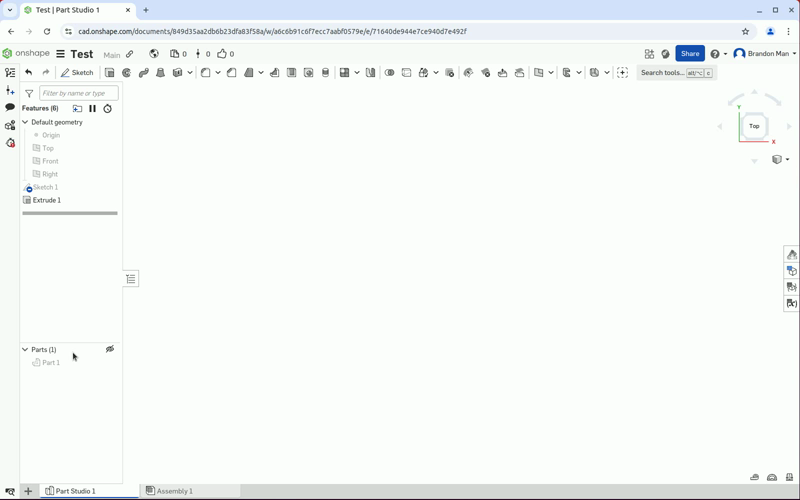
key(up)
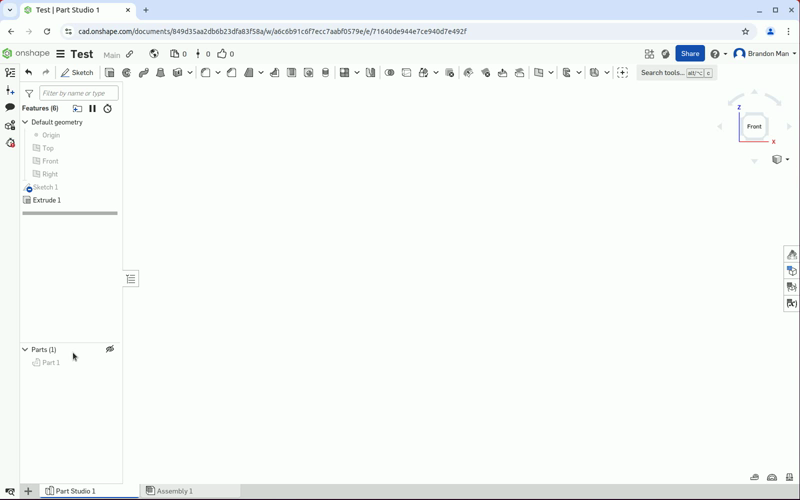
key_up(shift)
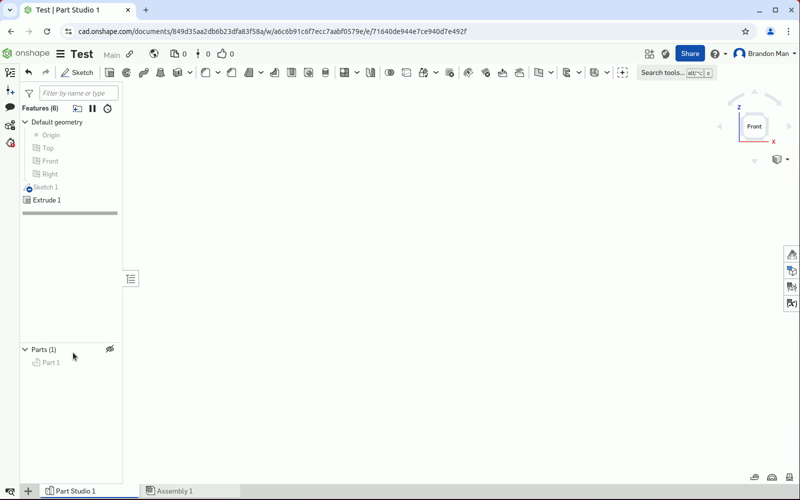
key(space)
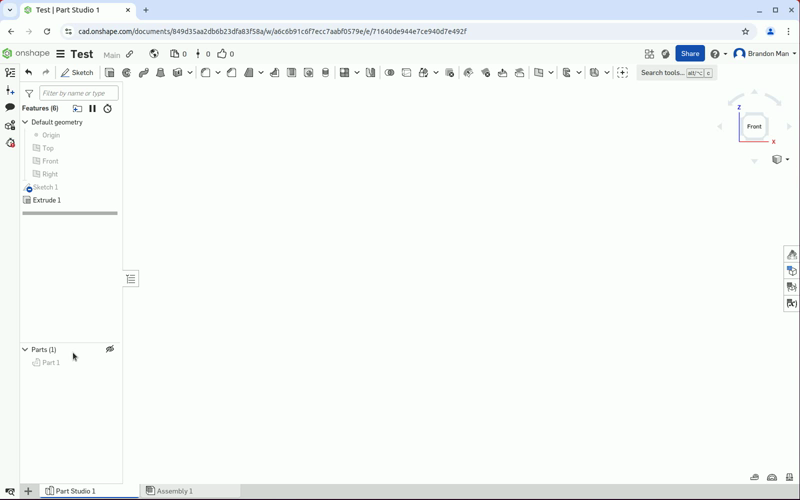
key_down(shift)
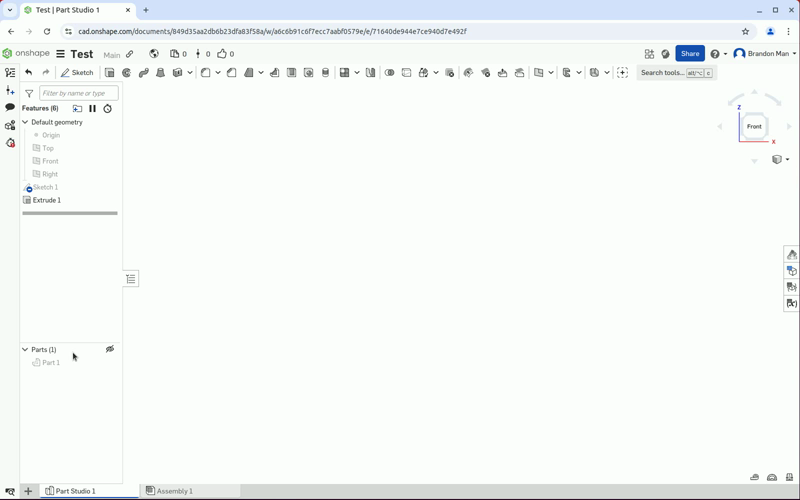
key(left)
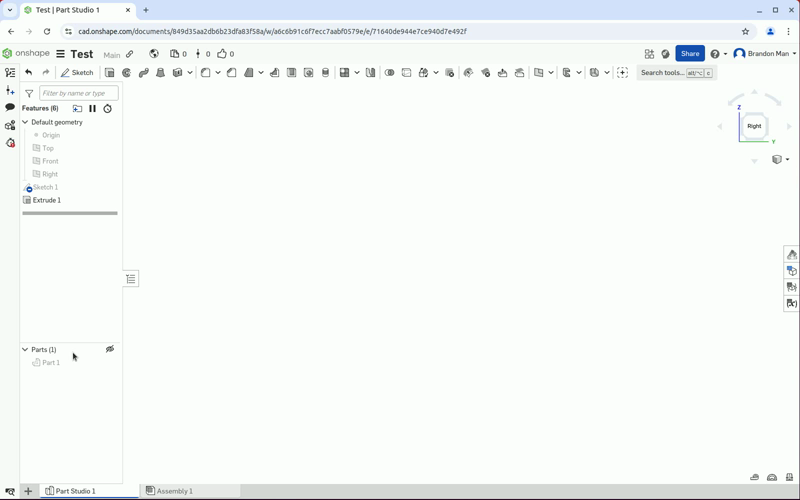
key_up(shift)
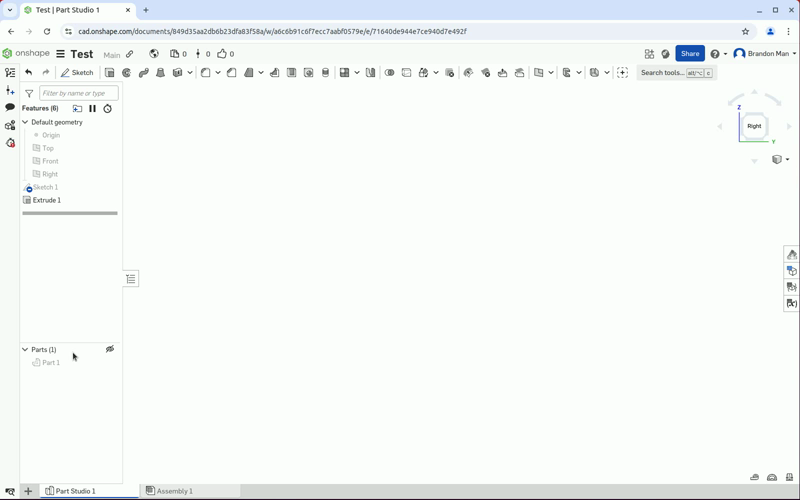
mouse_move(73, 352)
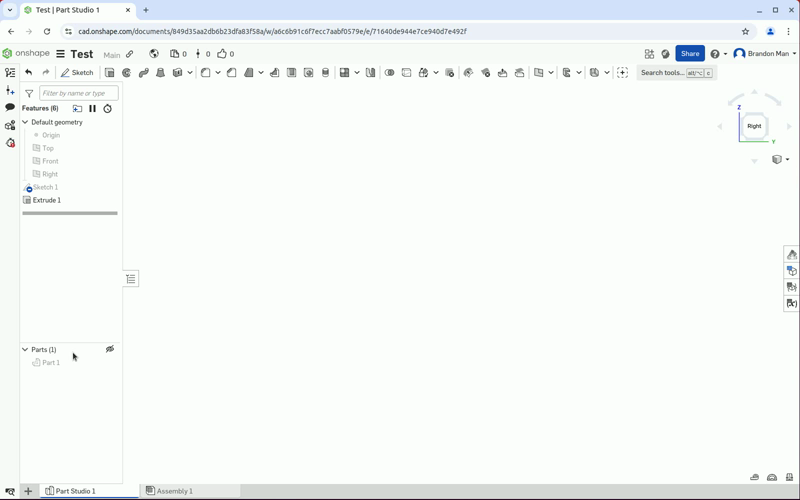
key(shift+y)
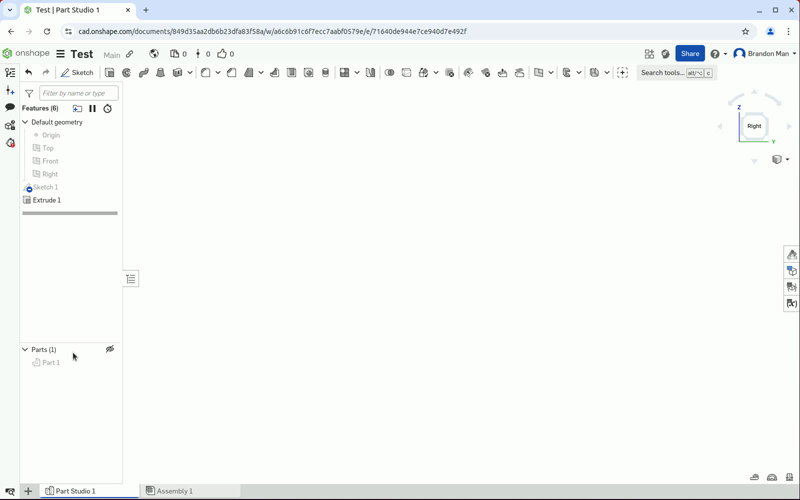
key(shift+s)
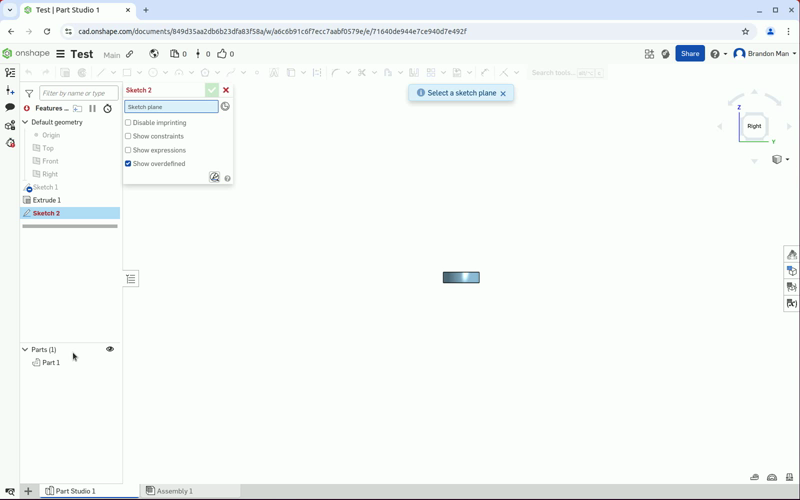
mouse_move(73, 176)
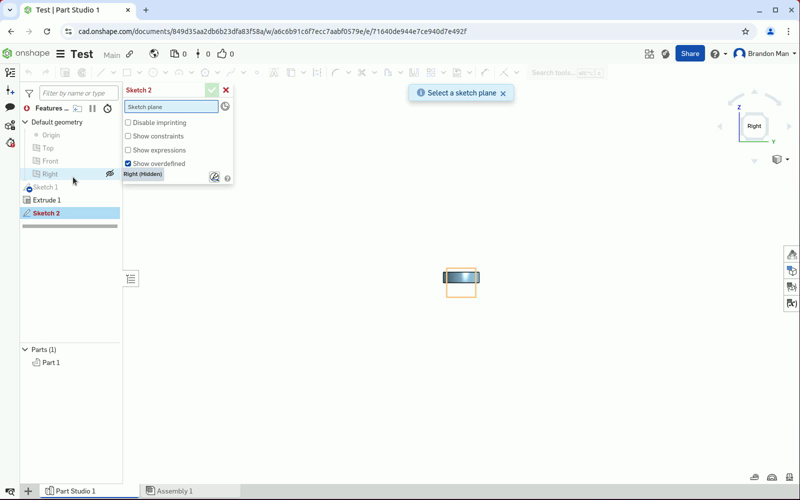
click(73, 176)
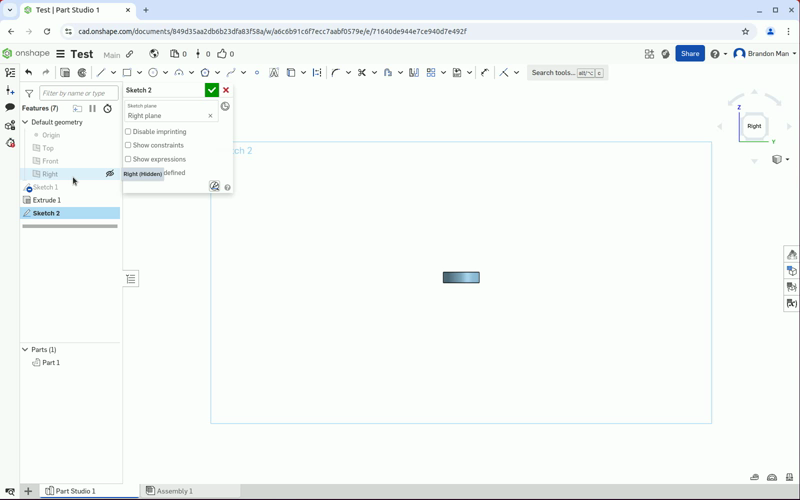
mouse_move(73, 352)
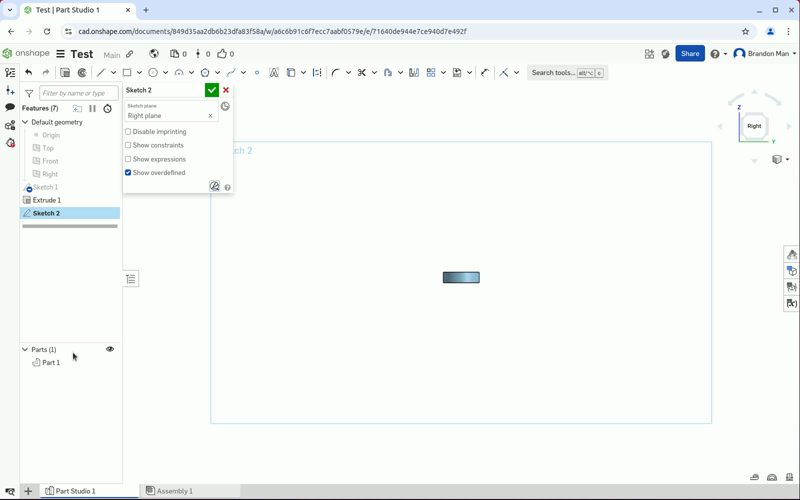
key(y)
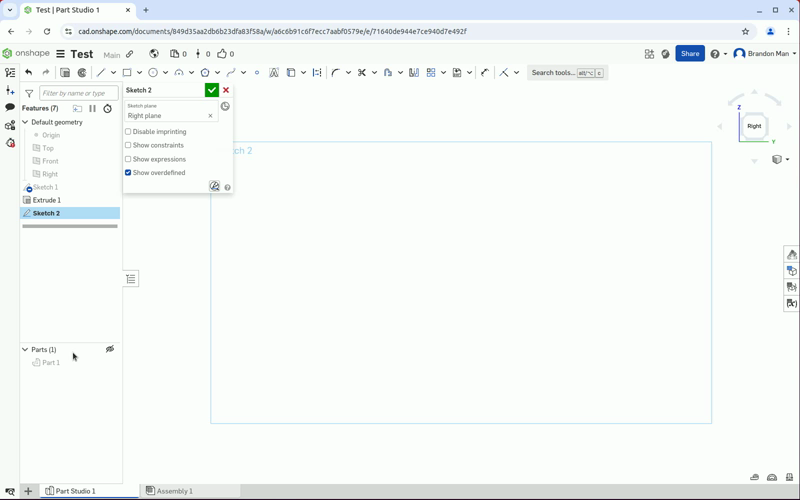
key(c)
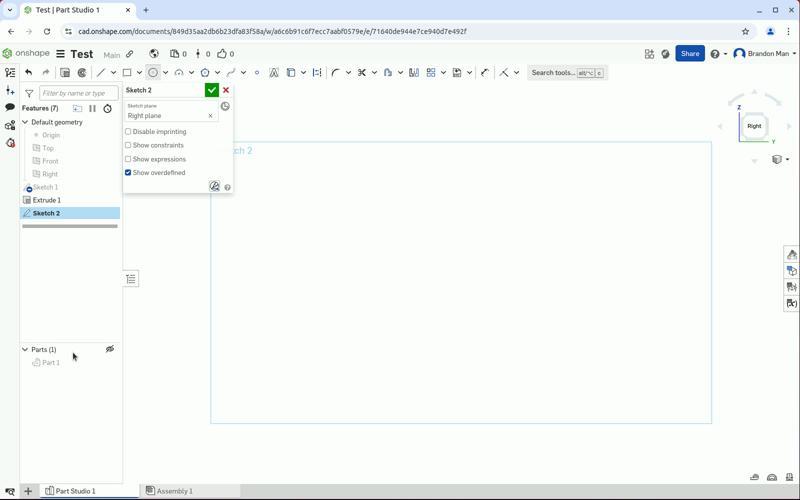
key_down(shift)
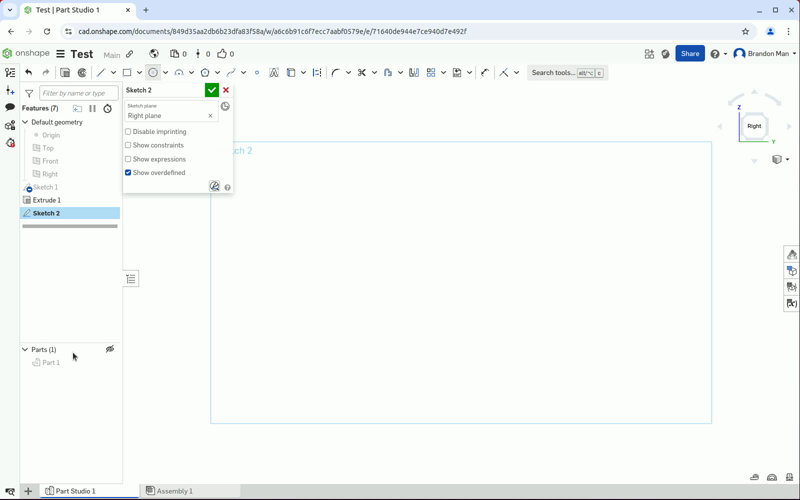
mouse_move(404, 288)
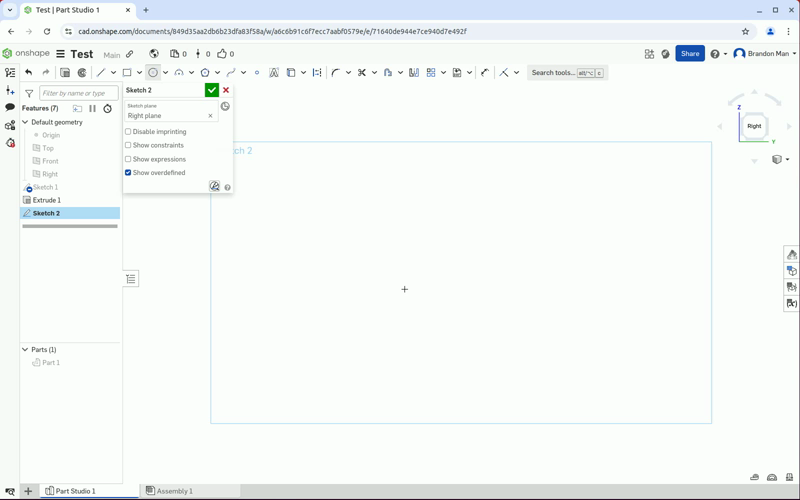
click(404, 288)
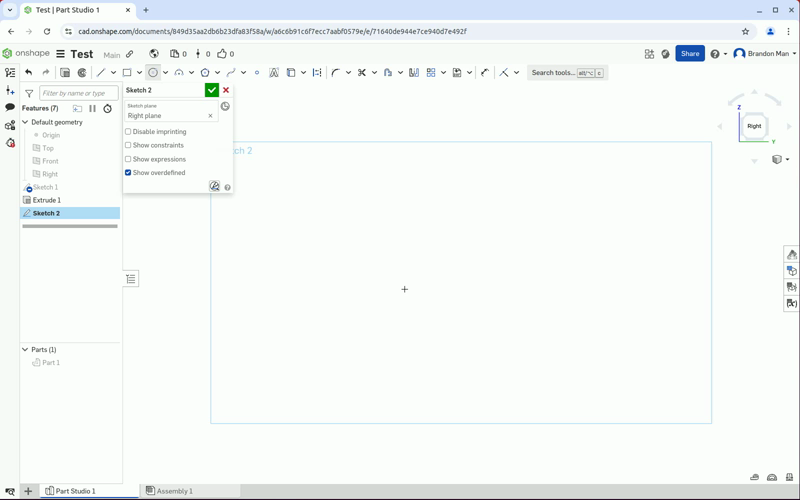
key_up(shift)
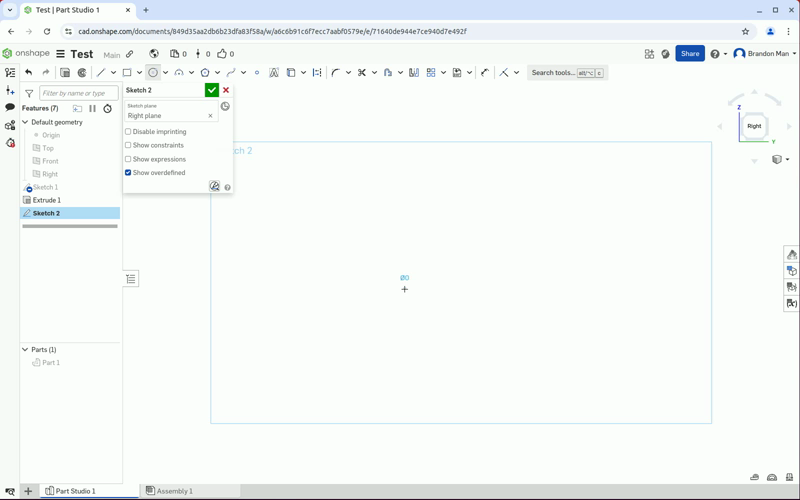
mouse_move(421, 288)
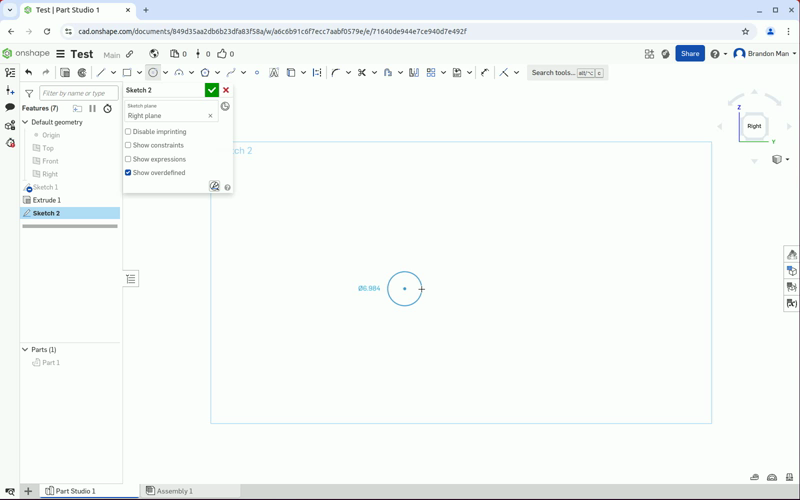
click(421, 288)
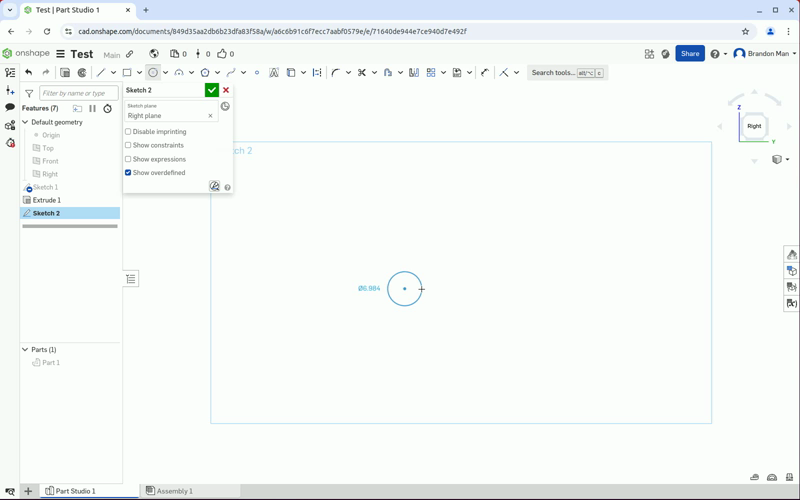
key(esc)
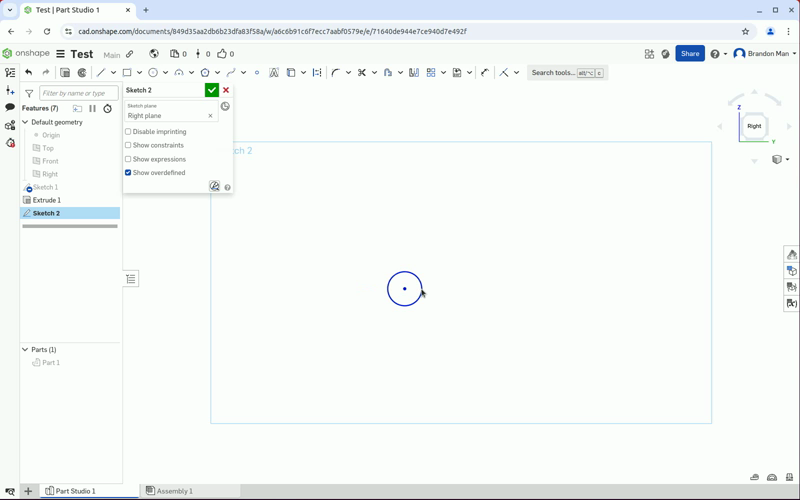
mouse_move(411, 292)
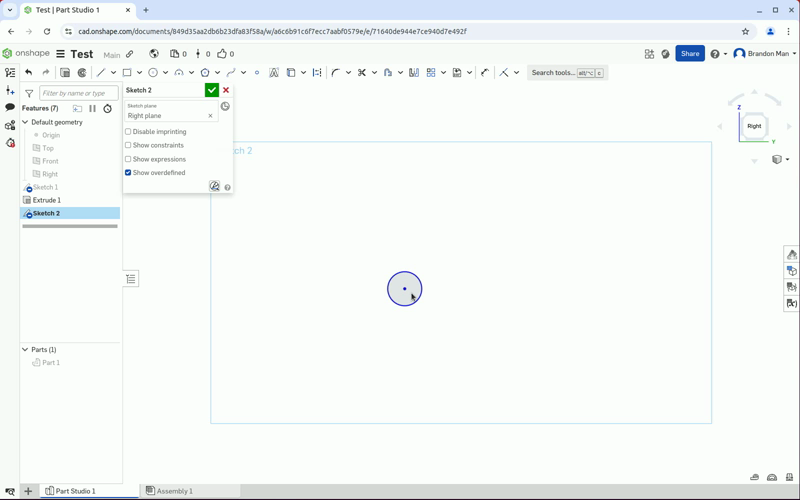
scroll(6)
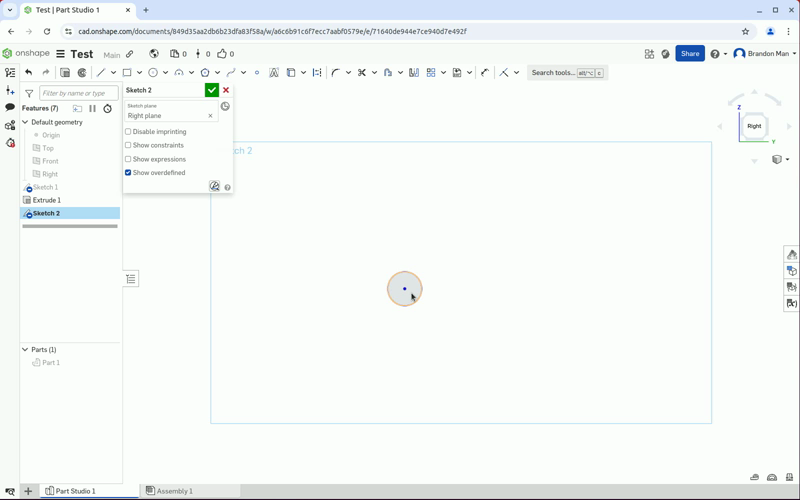
scroll(6)
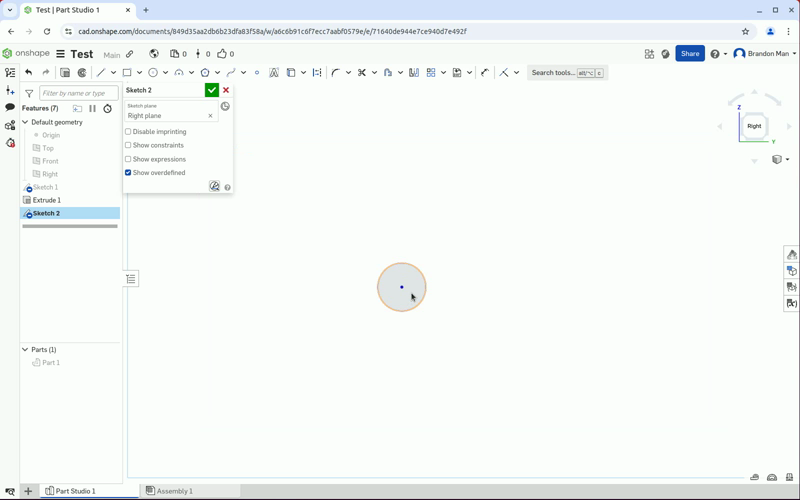
scroll(6)
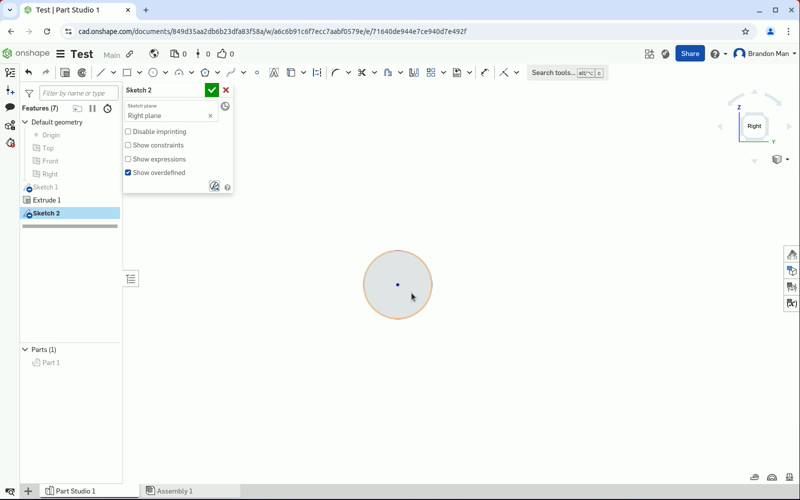
scroll(6)
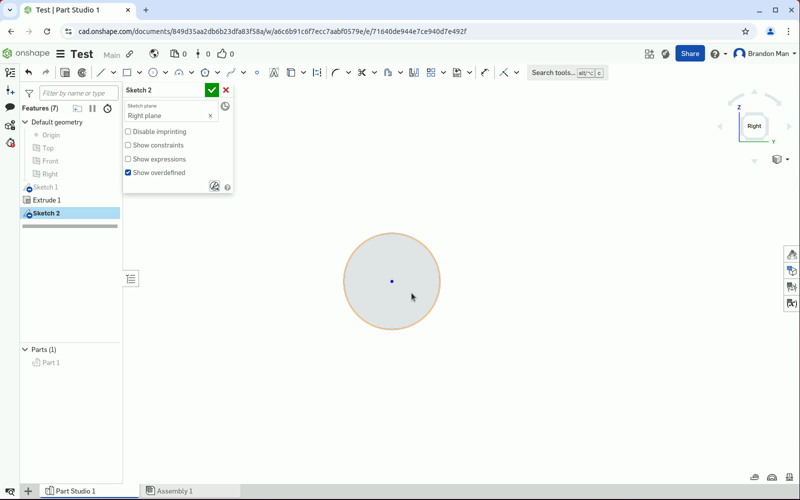
scroll(6)
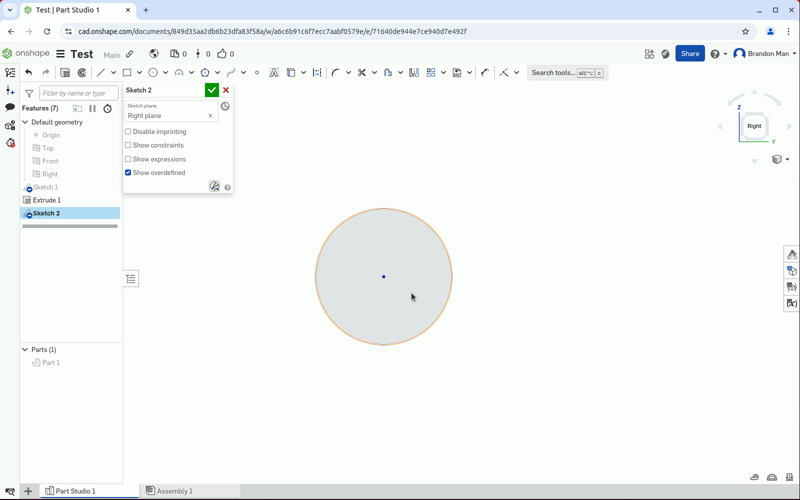
scroll(6)
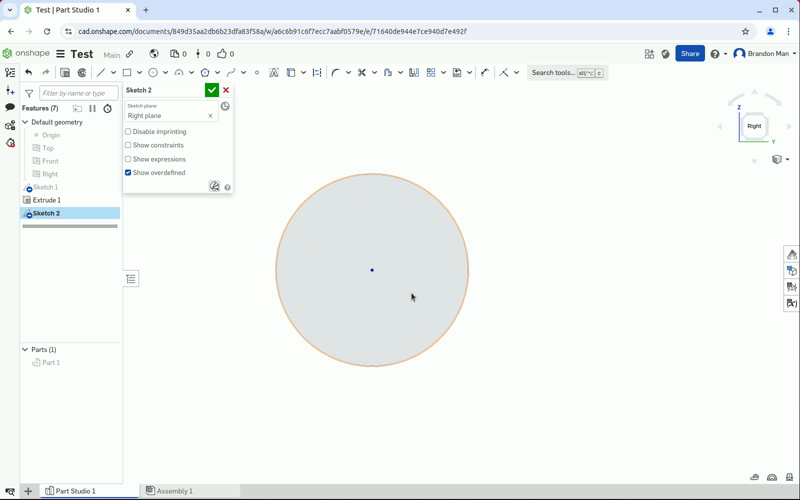
scroll(6)
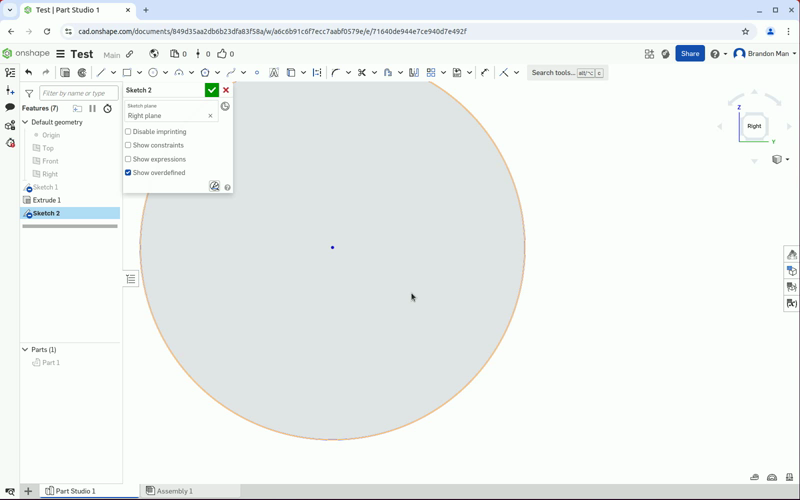
click(411, 292)
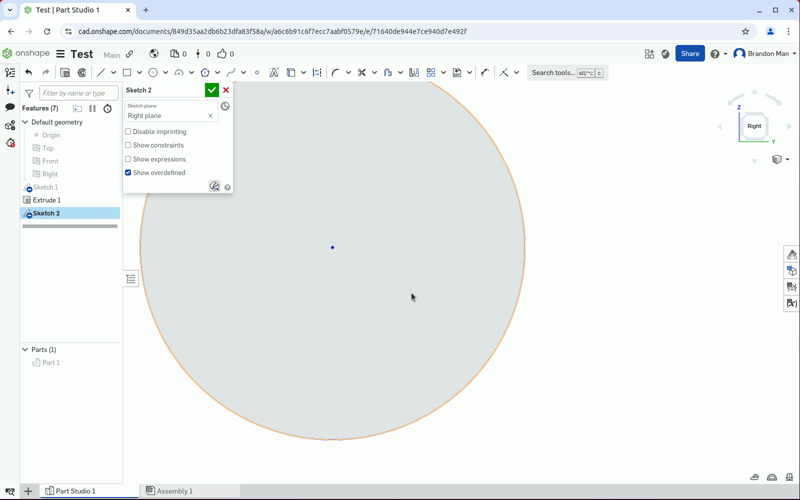
scroll(-6)
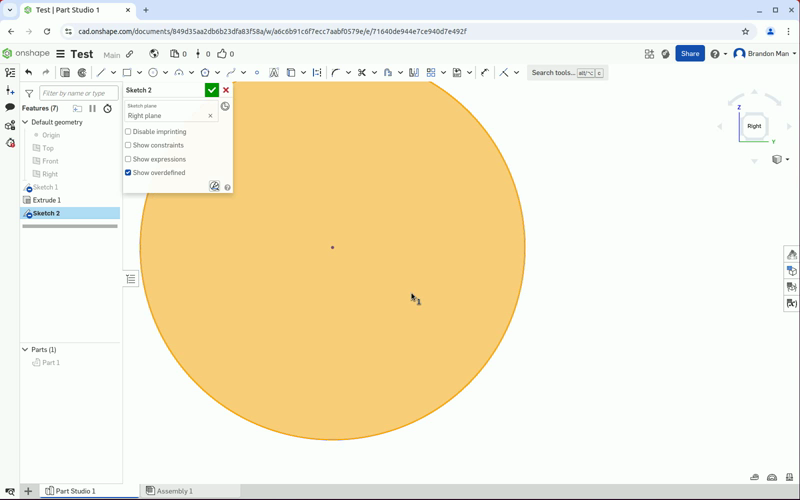
scroll(-6)
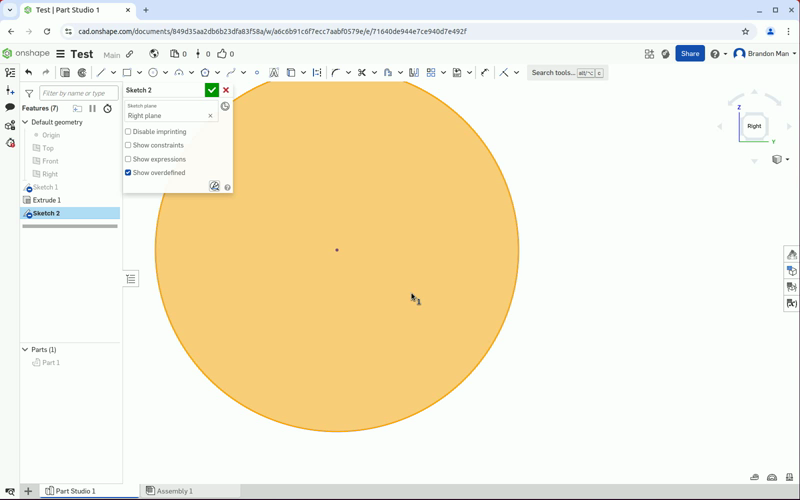
scroll(-6)
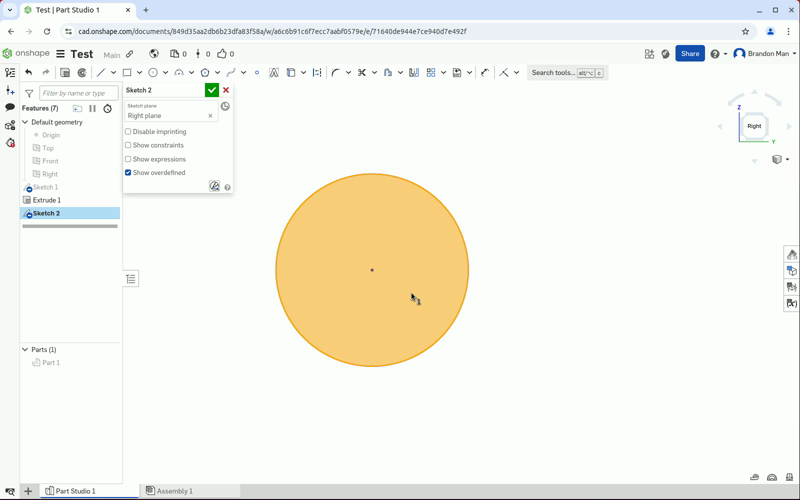
scroll(-6)
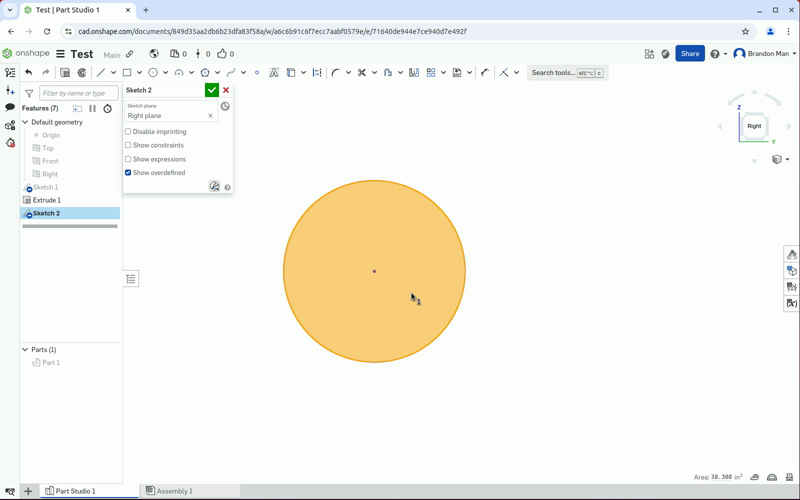
scroll(-6)
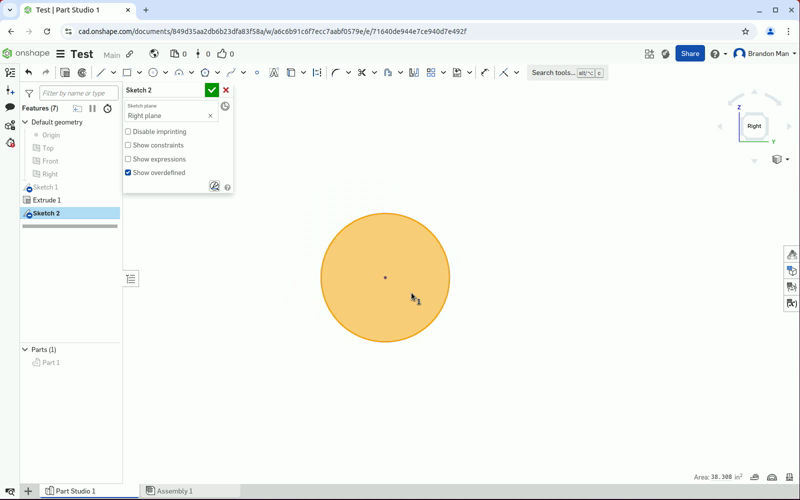
scroll(-6)
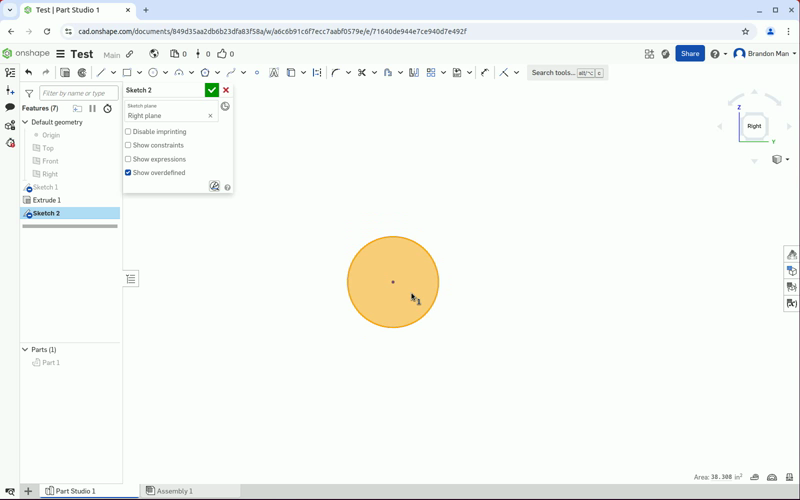
scroll(-6)
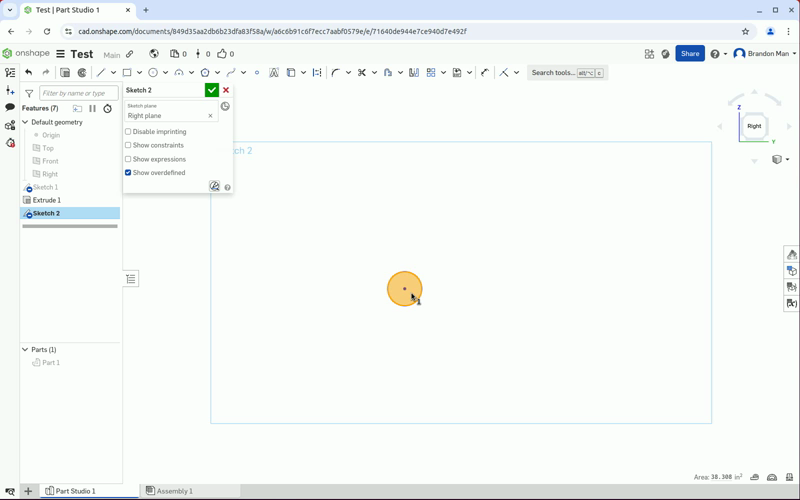
mouse_move(73, 352)
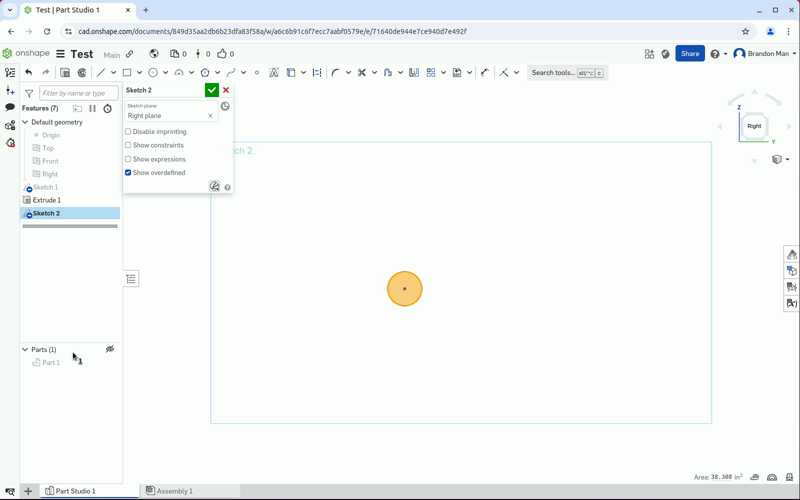
key(shift+y)
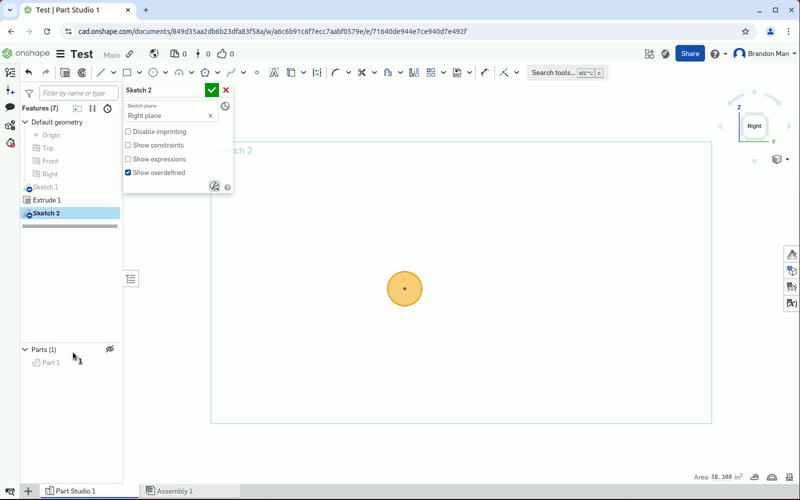
key(shift+e)
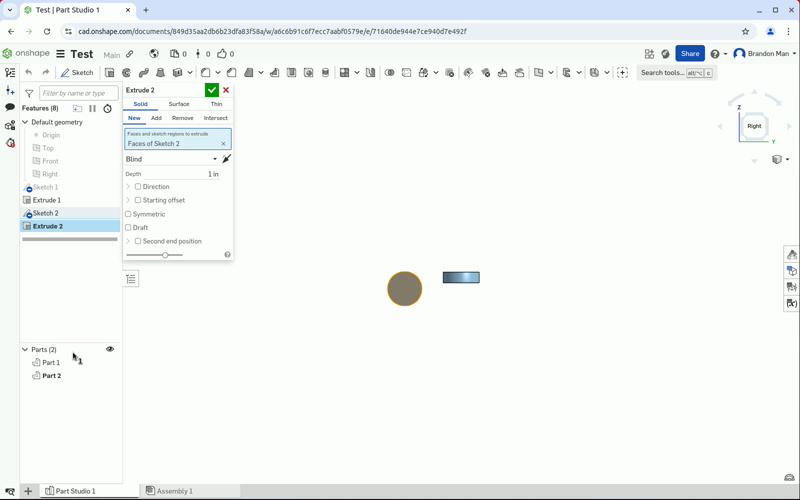
mouse_move(143, 106)
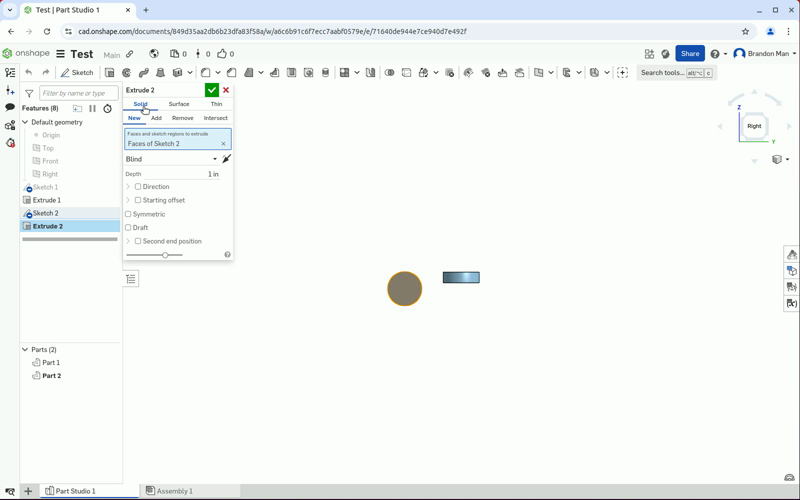
click(143, 106)
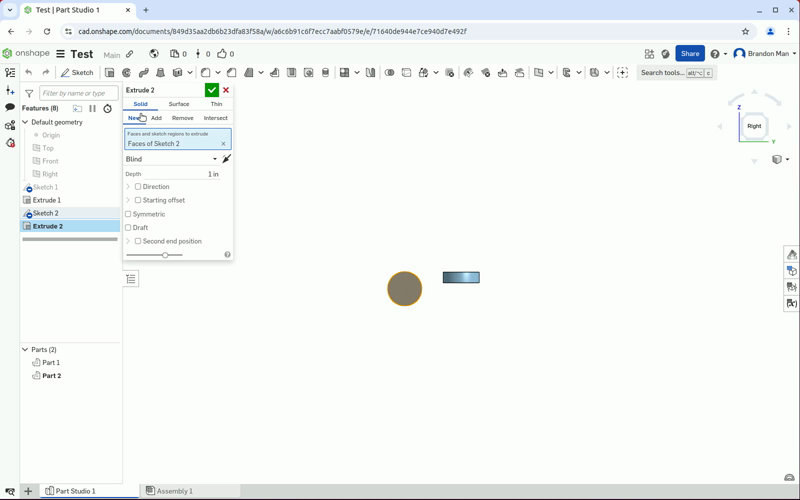
mouse_move(137, 120)
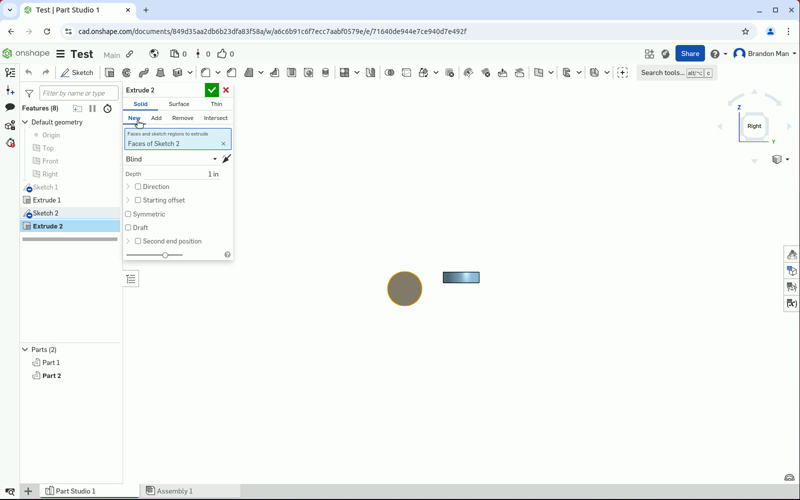
click(137, 120)
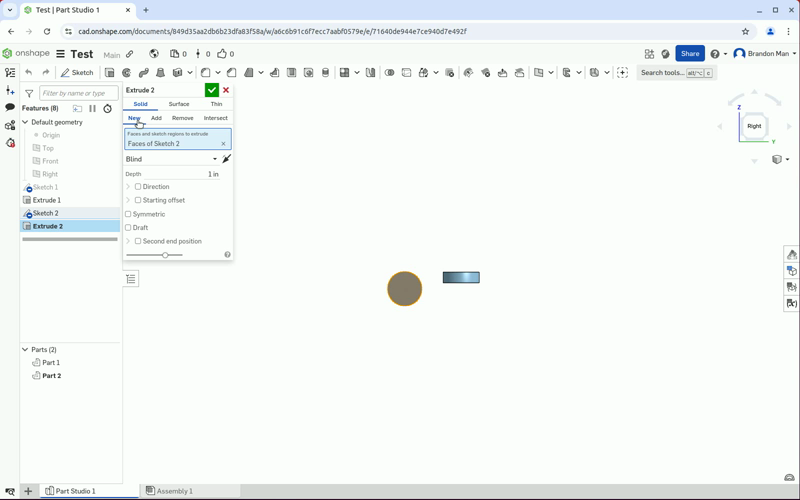
key(tab, 4)
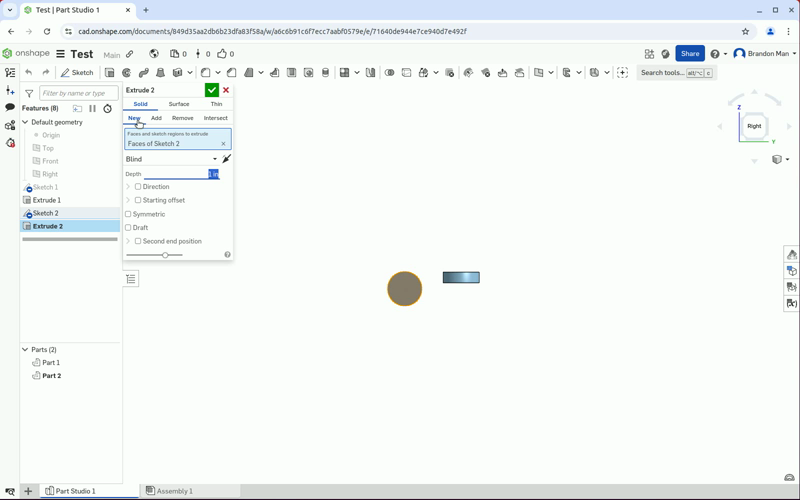
text(2.166)
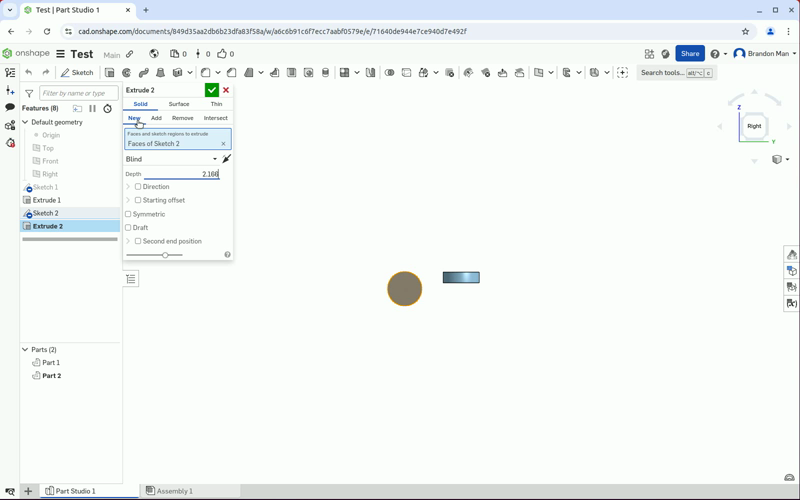
key(enter)
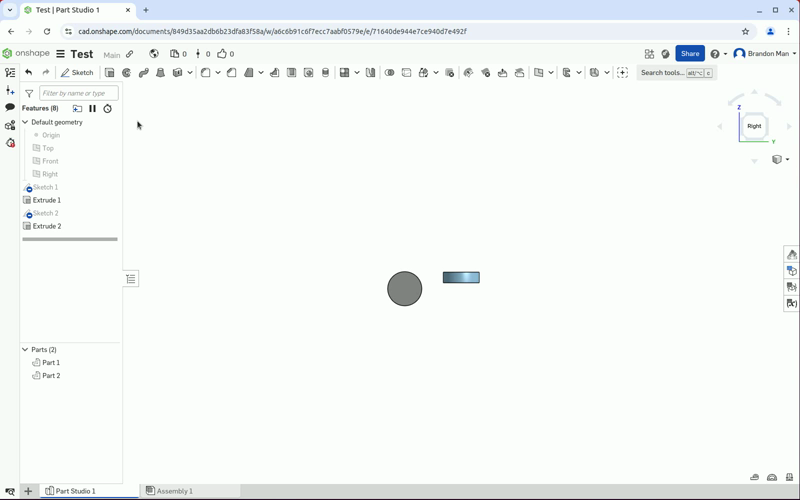
key(shift+h)
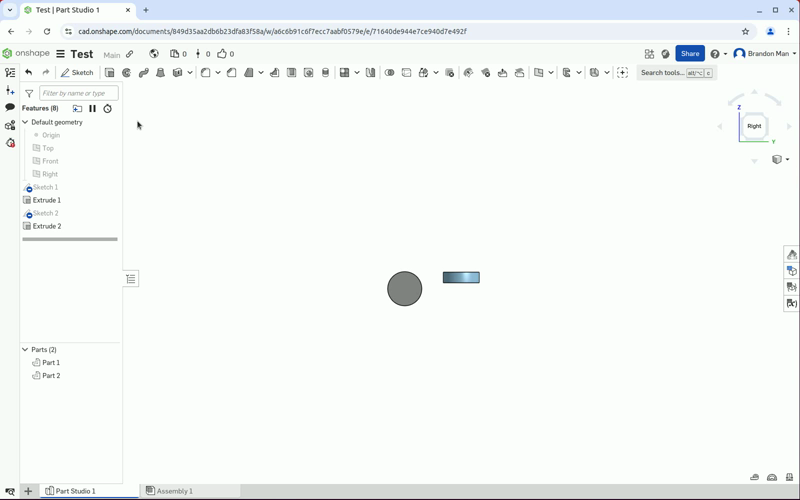
key(shift+h)
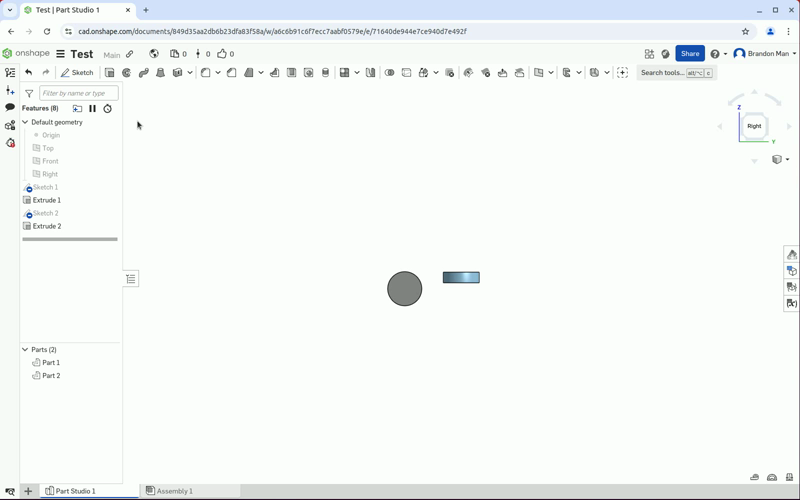
mouse_move(73, 189)
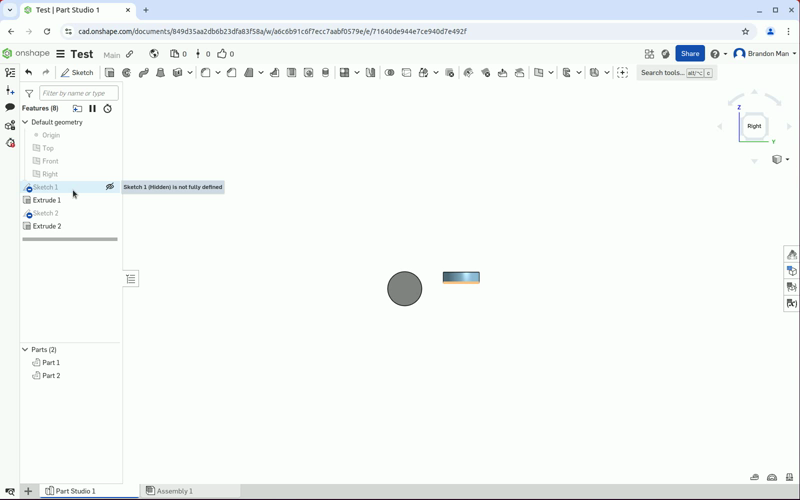
click(73, 189)
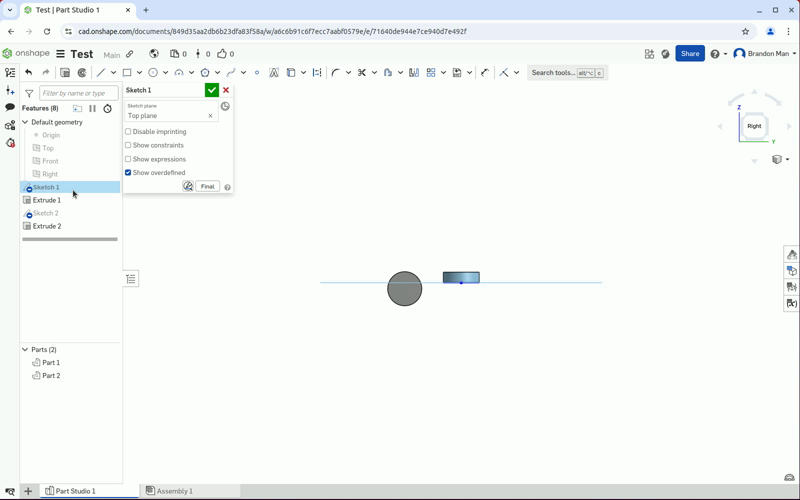
mouse_move(229, 92)
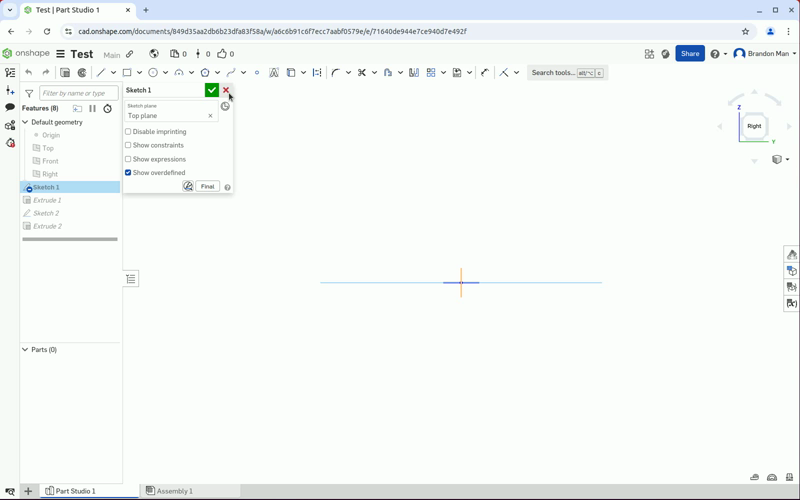
click(229, 92)
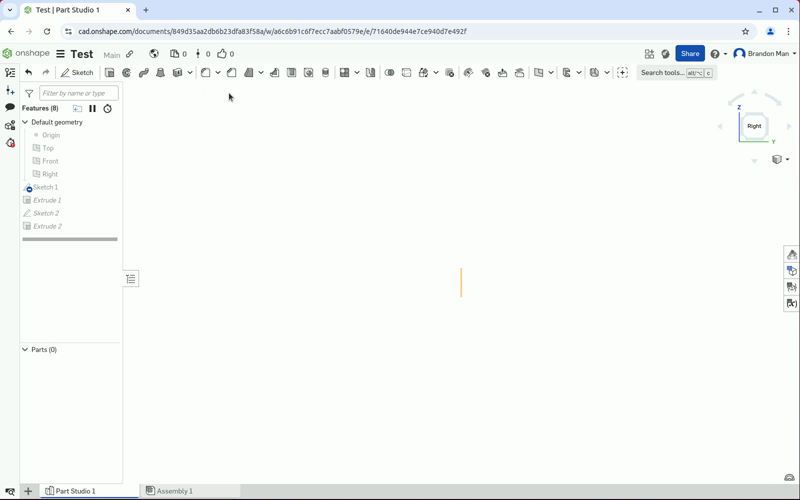
mouse_move(73, 352)
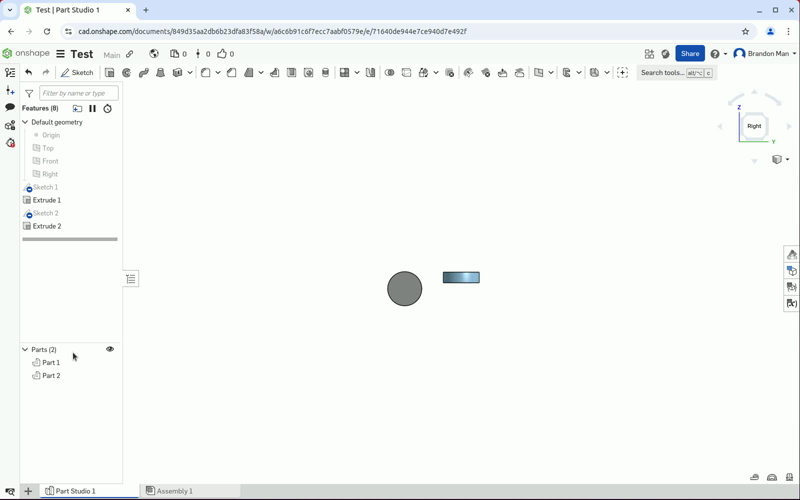
key(y)
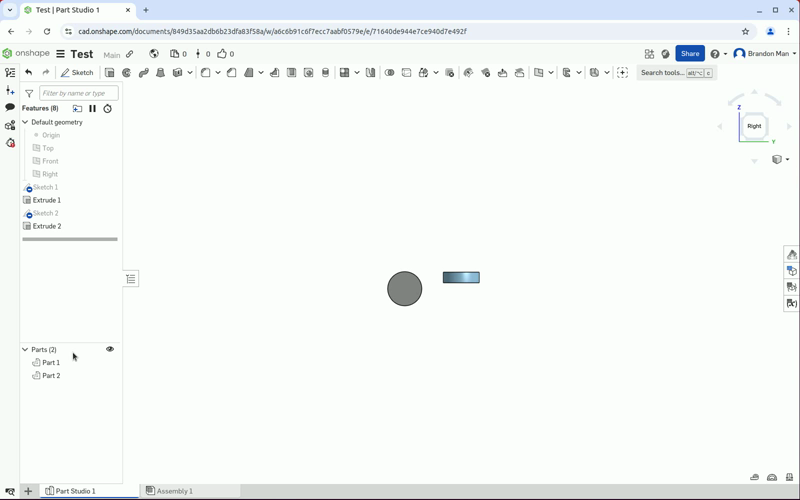
key(shift+p)
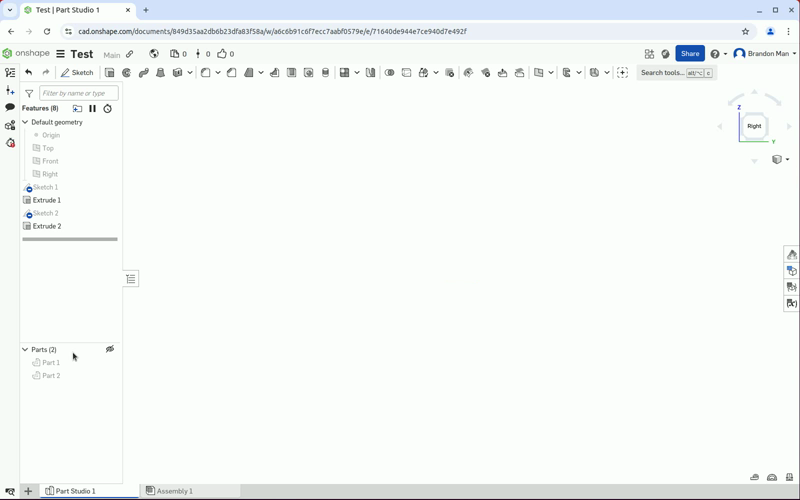
key(space)
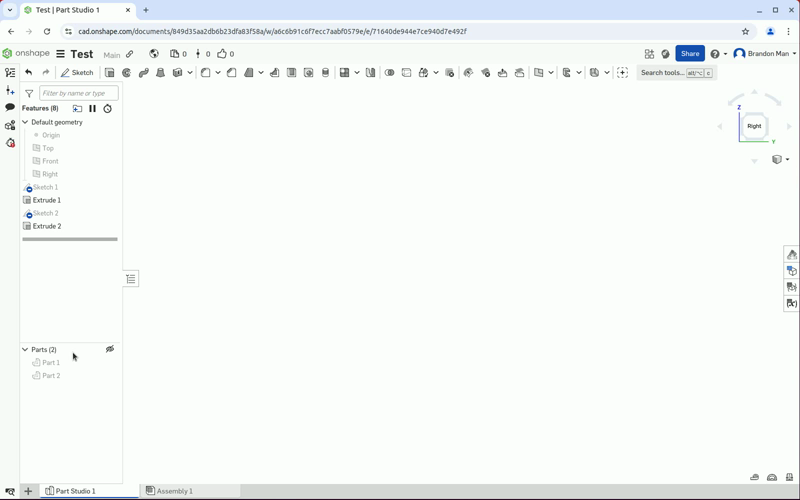
key_down(shift)
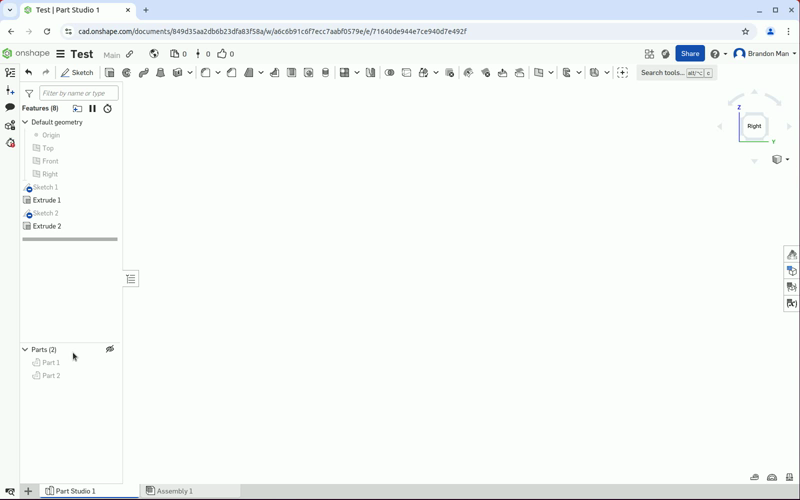
key(right)
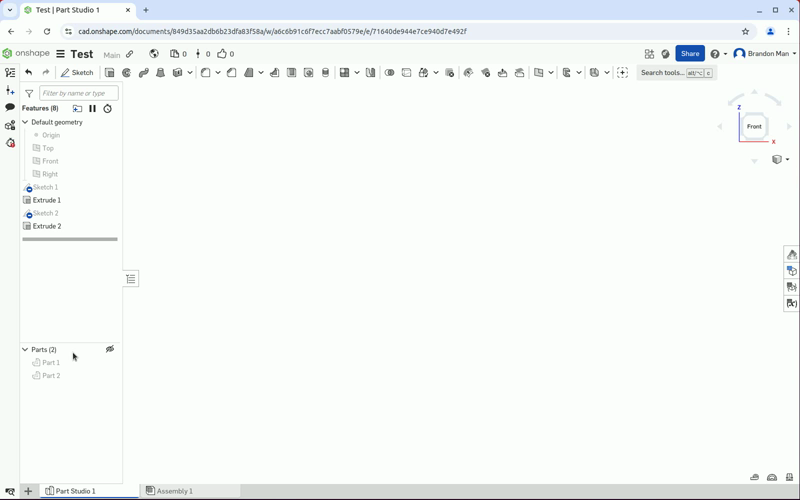
key_up(shift)
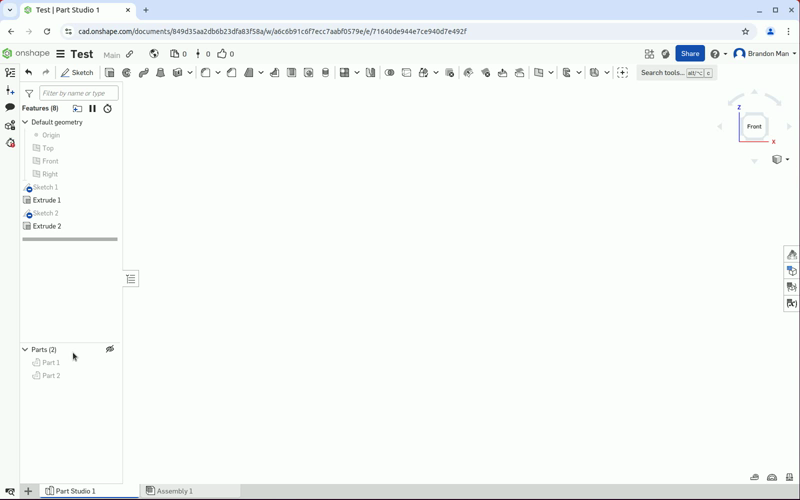
key(space)
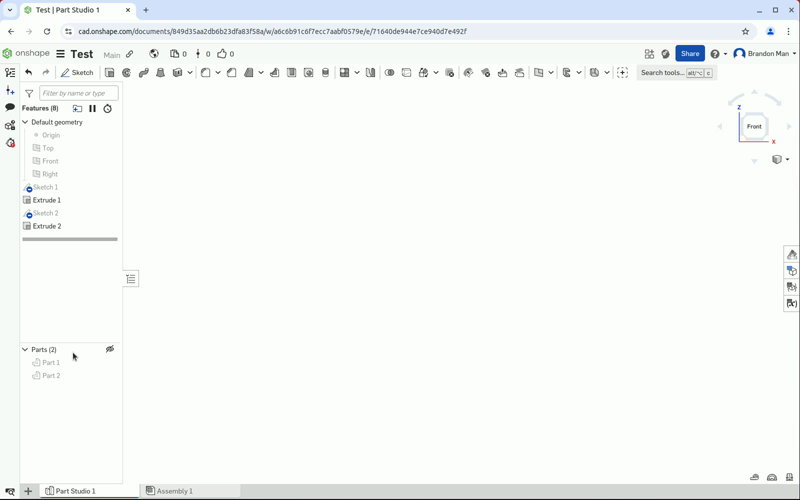
key_down(shift)
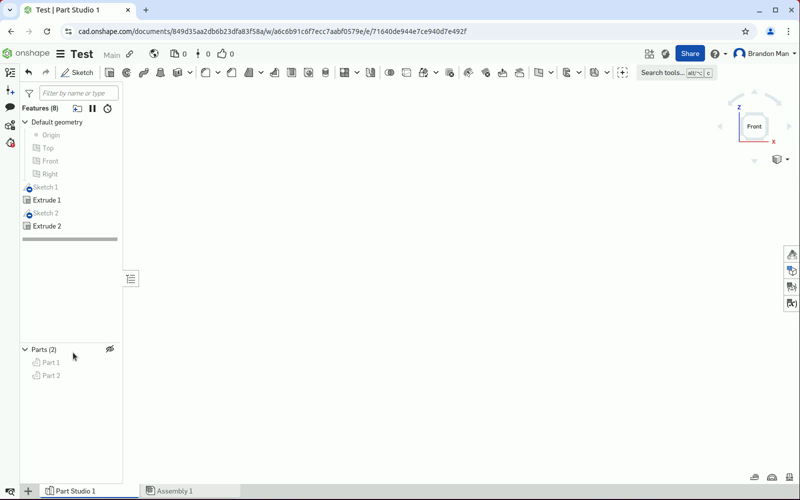
key(down)
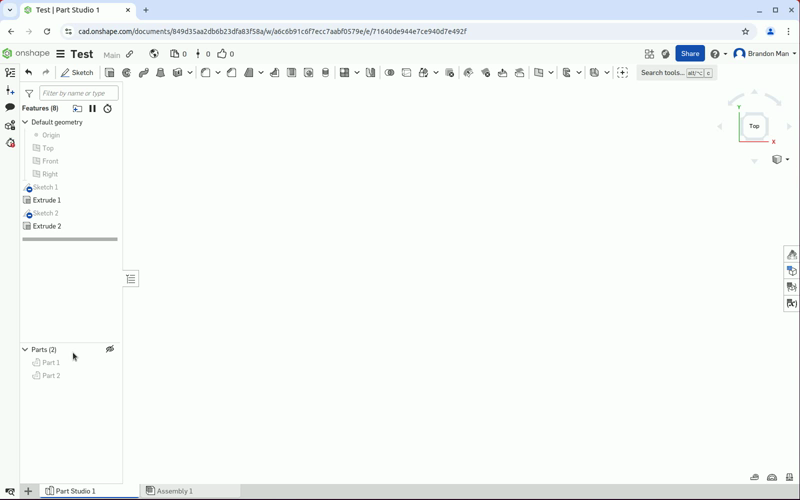
key_up(shift)
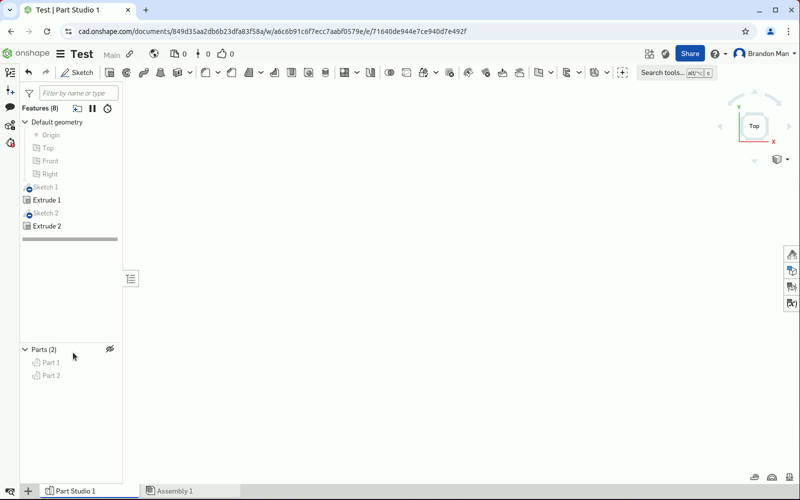
mouse_move(73, 352)
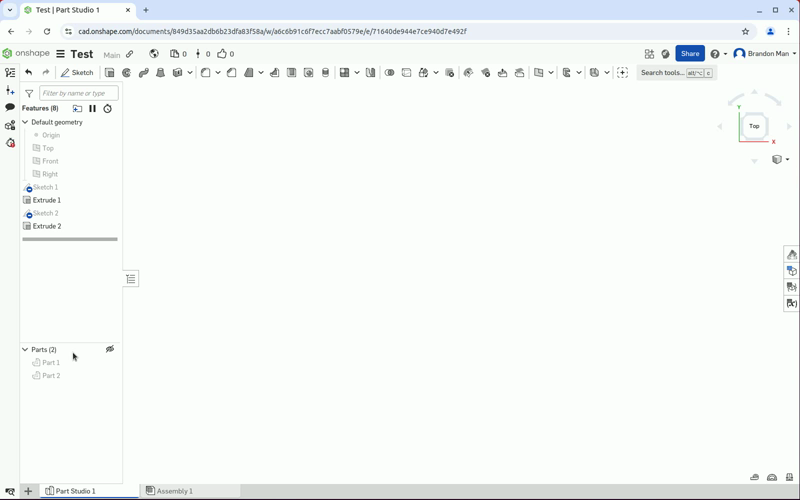
key(shift+y)
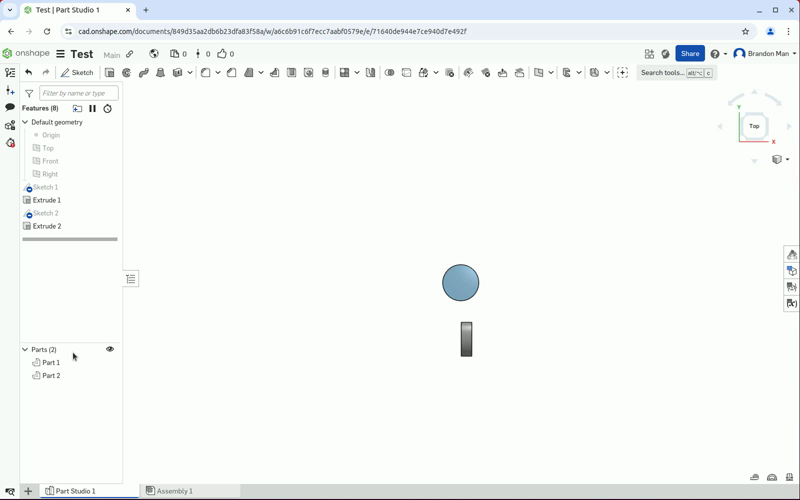
mouse_move(541, 75)
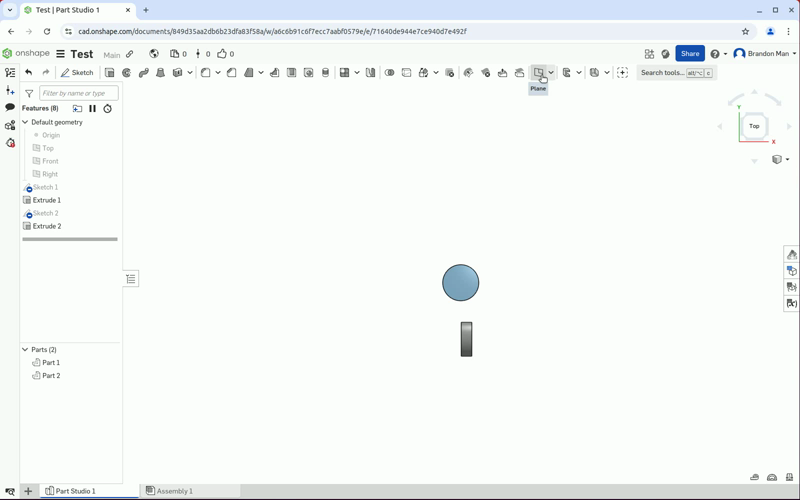
click(541, 75)
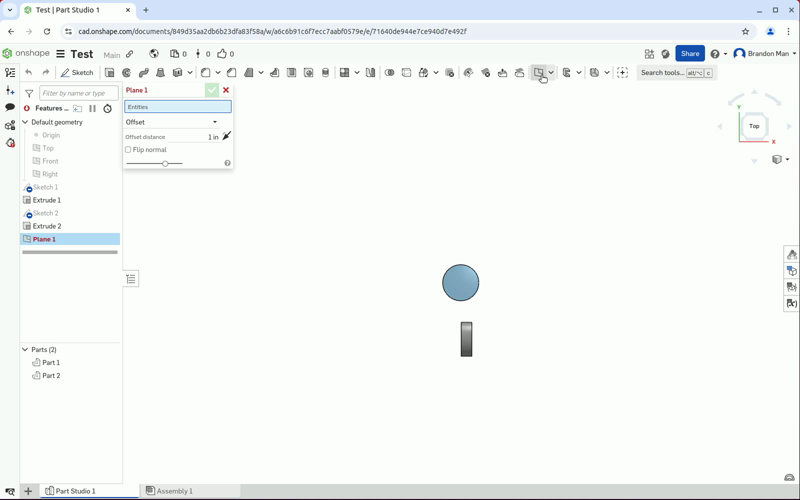
mouse_move(73, 150)
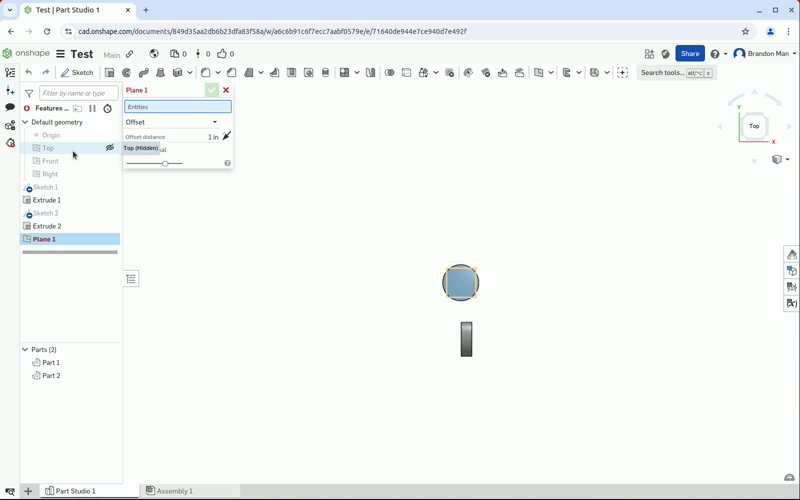
click(73, 150)
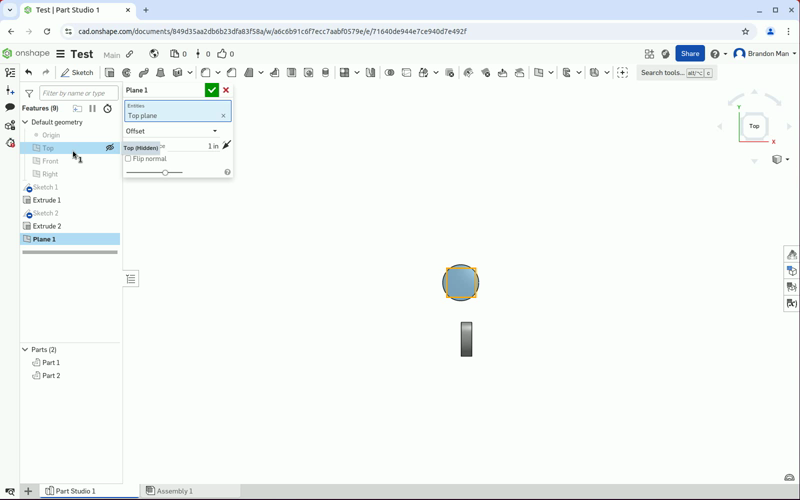
key(tab, 2)
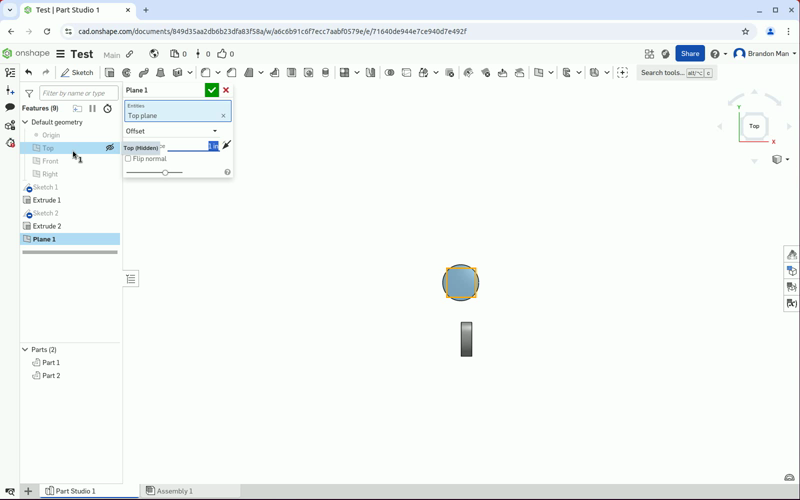
text(2.157)
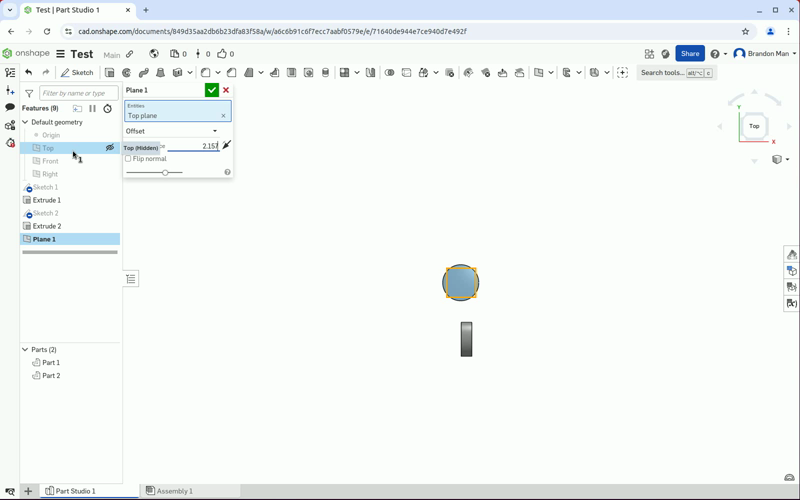
key(enter, 2)
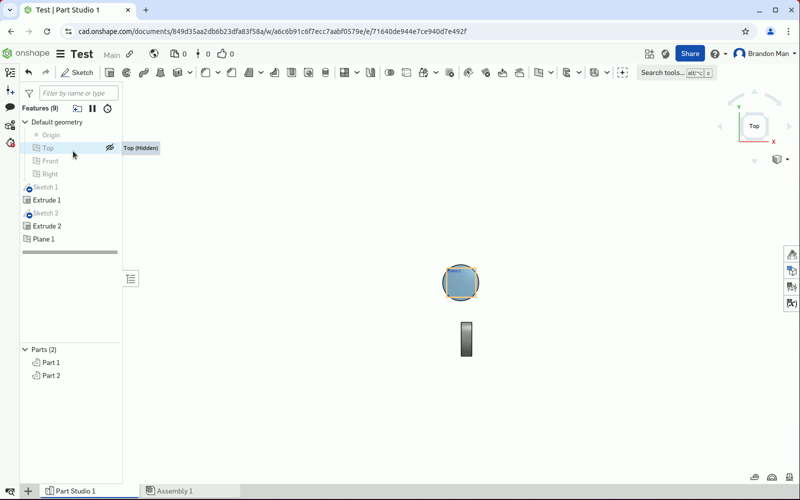
key(shift+s)
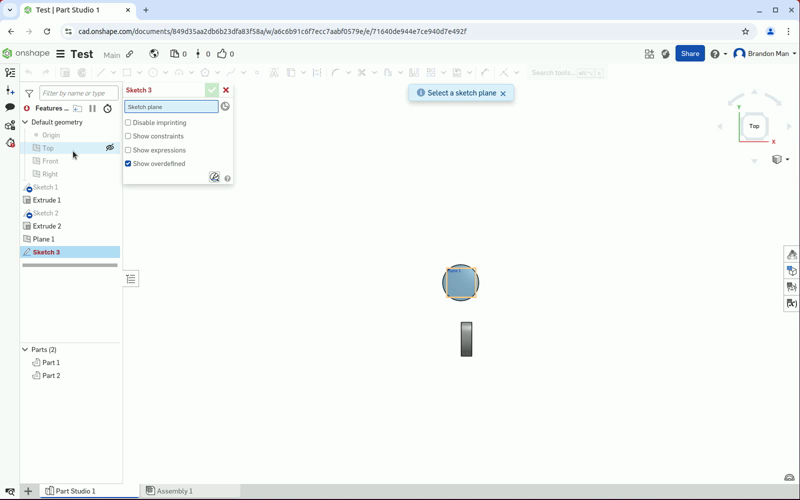
mouse_move(73, 241)
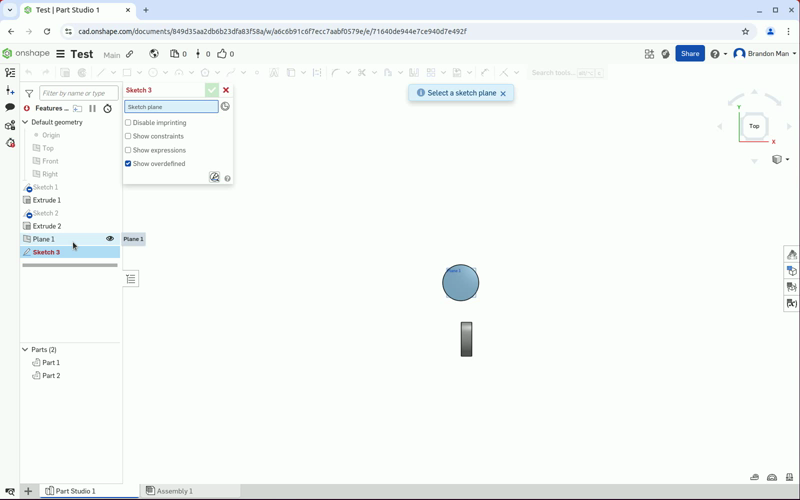
click(73, 241)
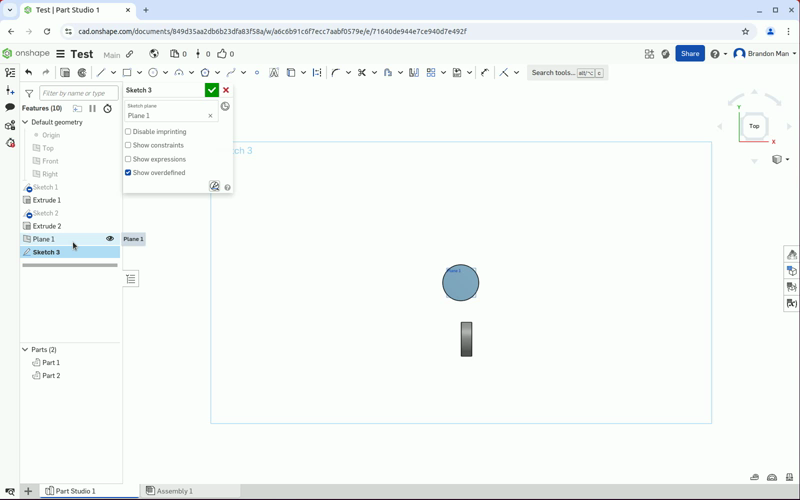
mouse_move(73, 352)
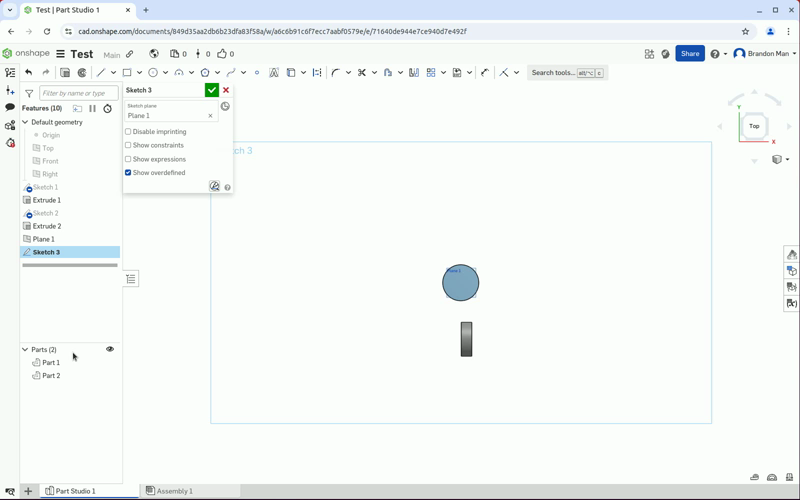
key(y)
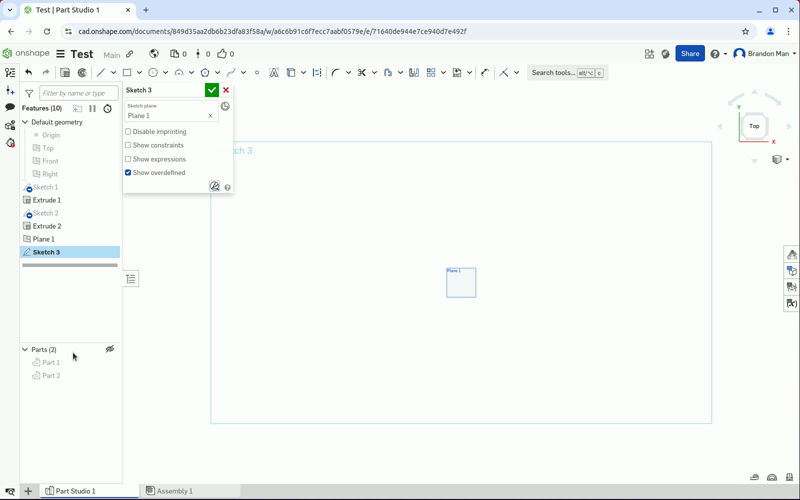
key(c)
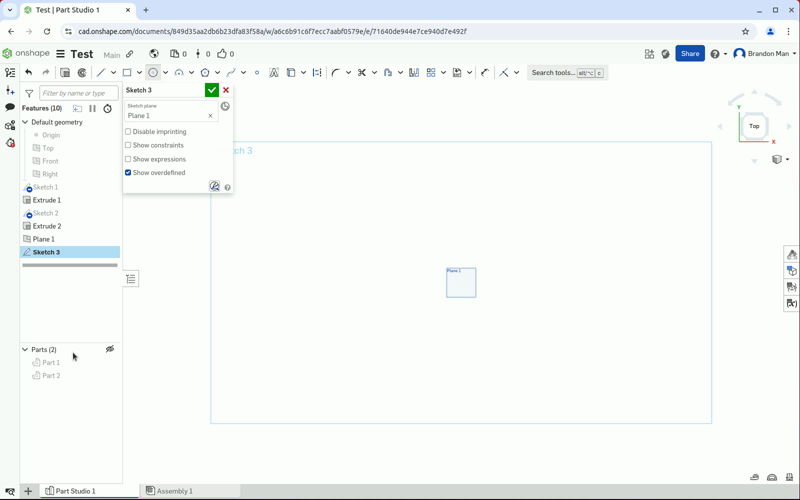
key_down(shift)
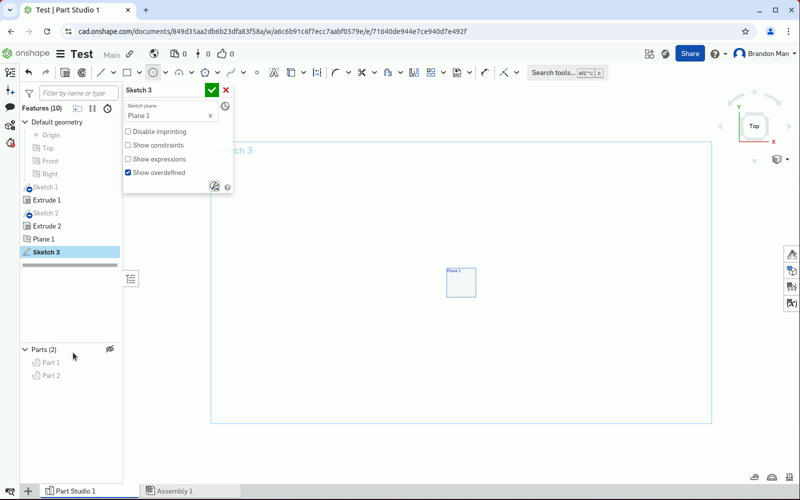
mouse_move(461, 282)
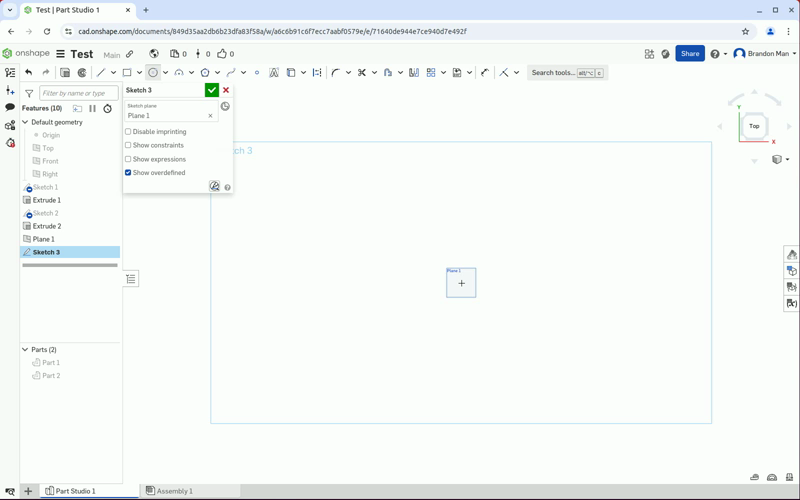
click(461, 282)
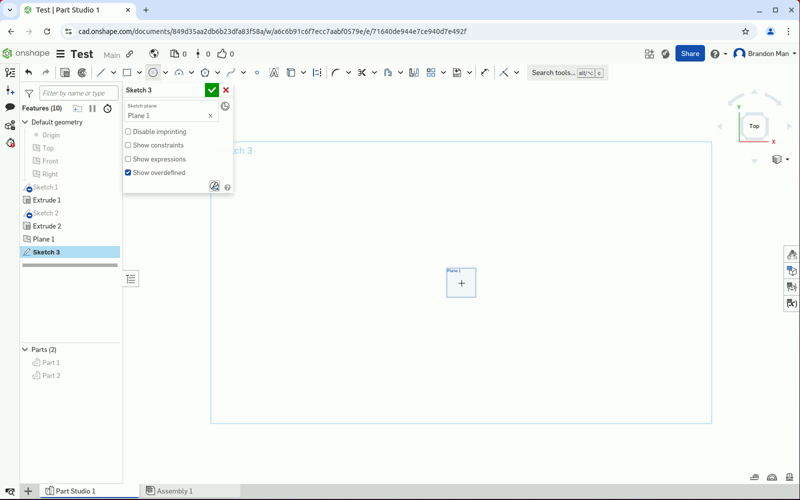
key_up(shift)
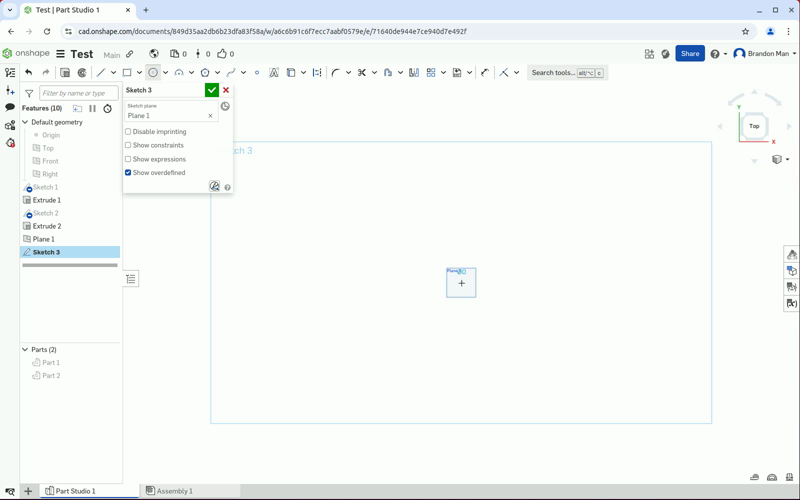
mouse_move(467, 282)
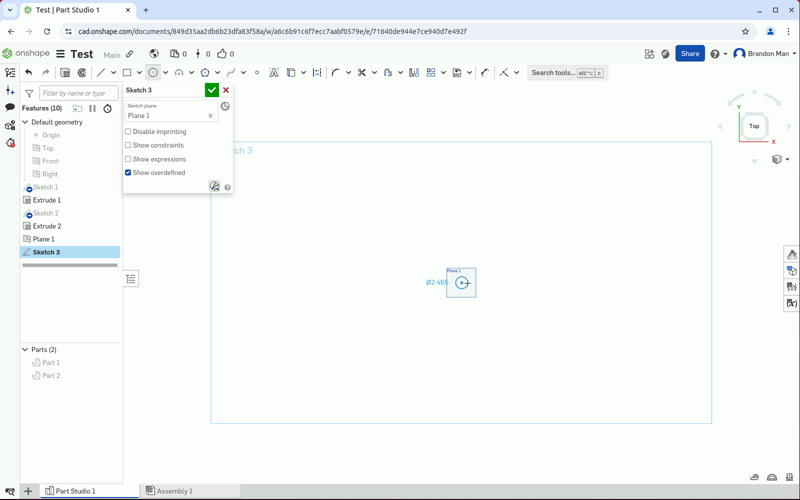
click(467, 282)
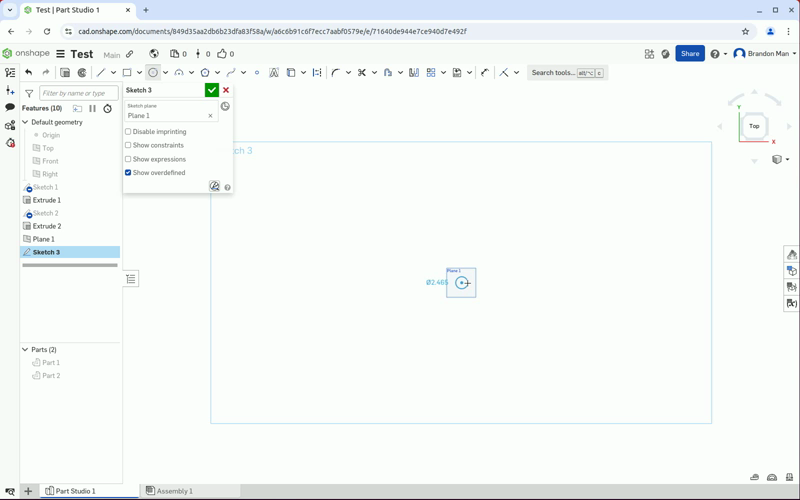
key(esc)
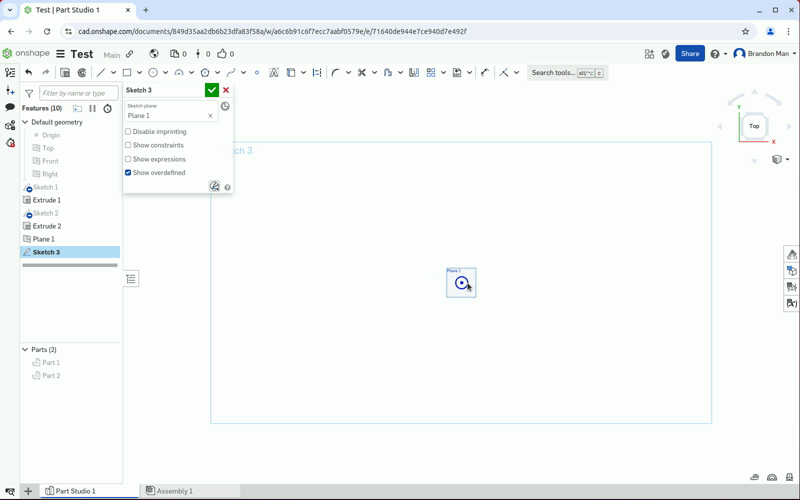
mouse_move(467, 282)
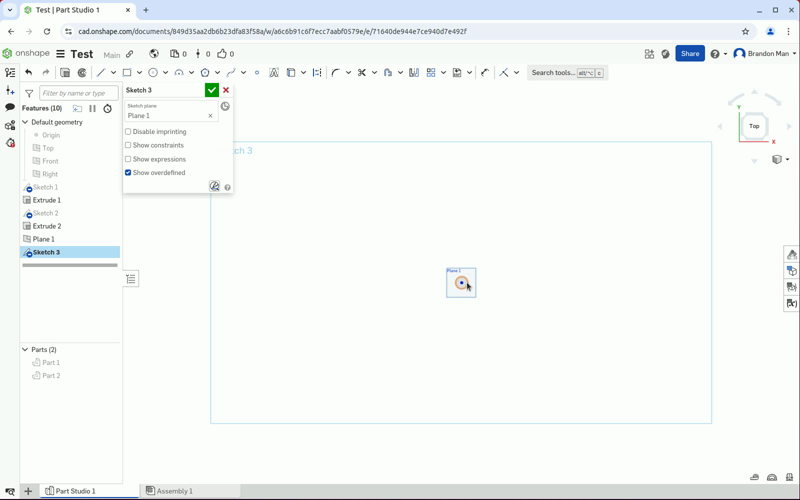
scroll(6)
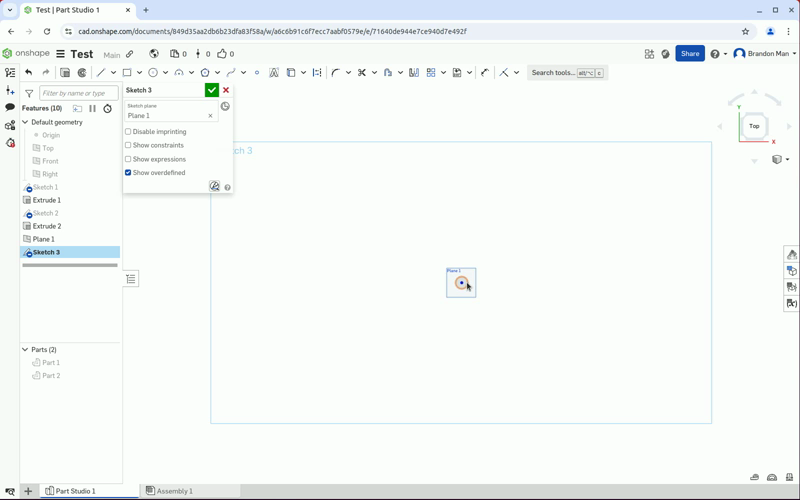
scroll(6)
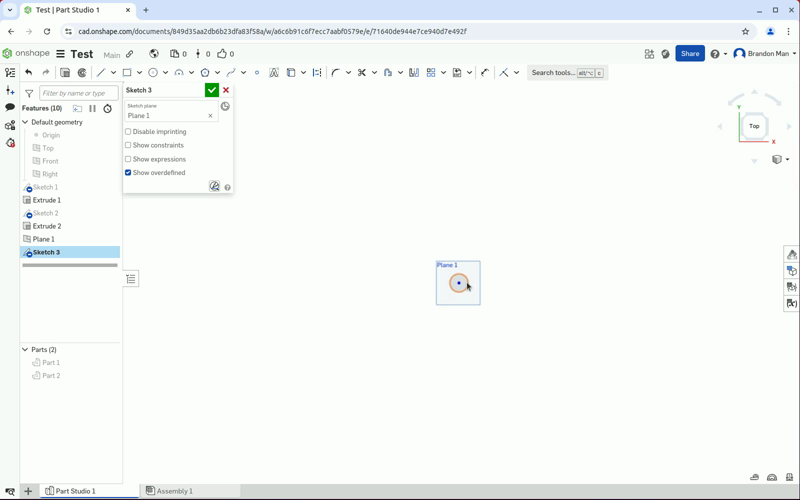
scroll(6)
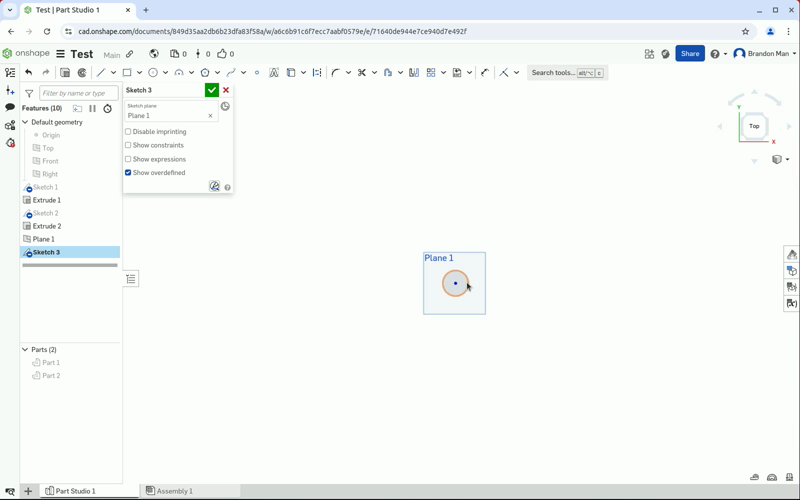
scroll(6)
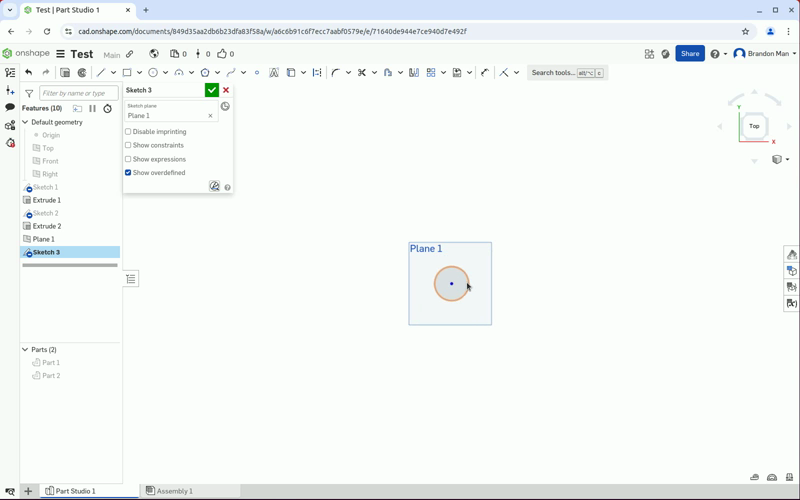
scroll(6)
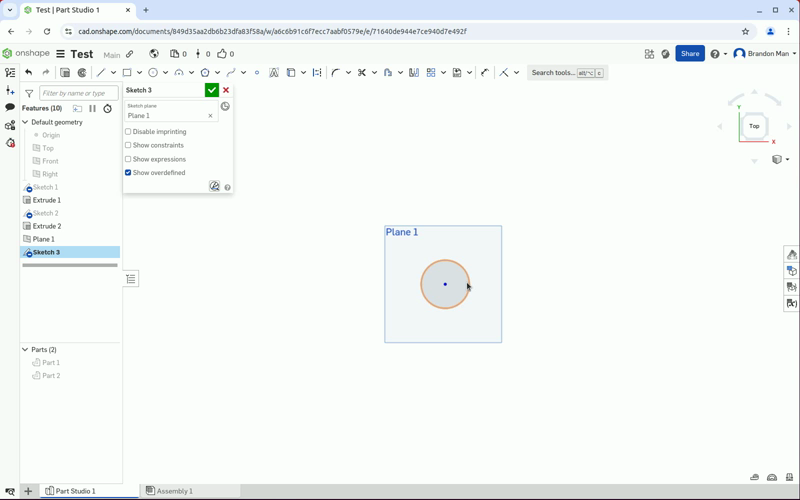
scroll(6)
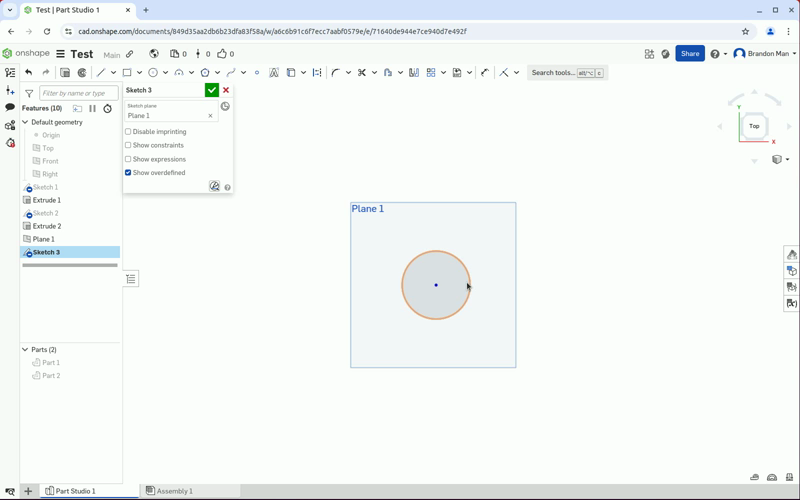
scroll(6)
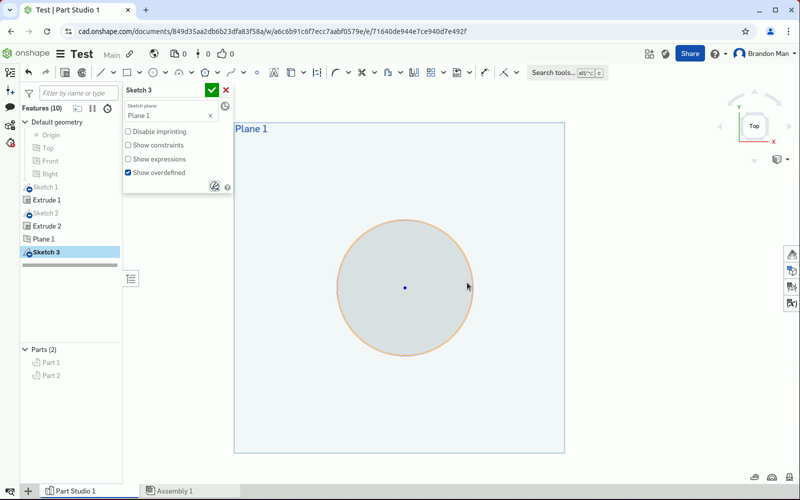
click(467, 282)
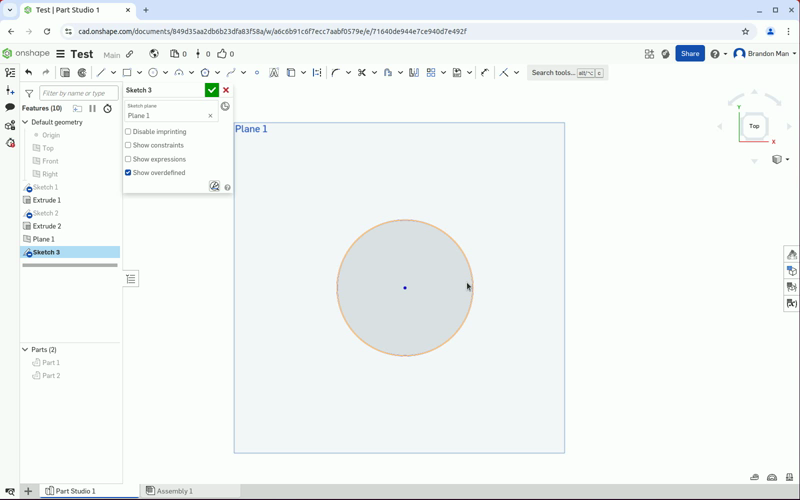
scroll(-6)
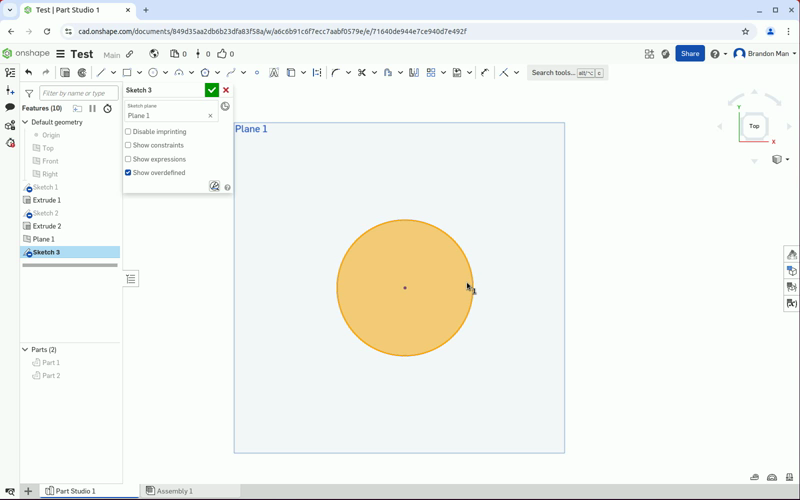
scroll(-6)
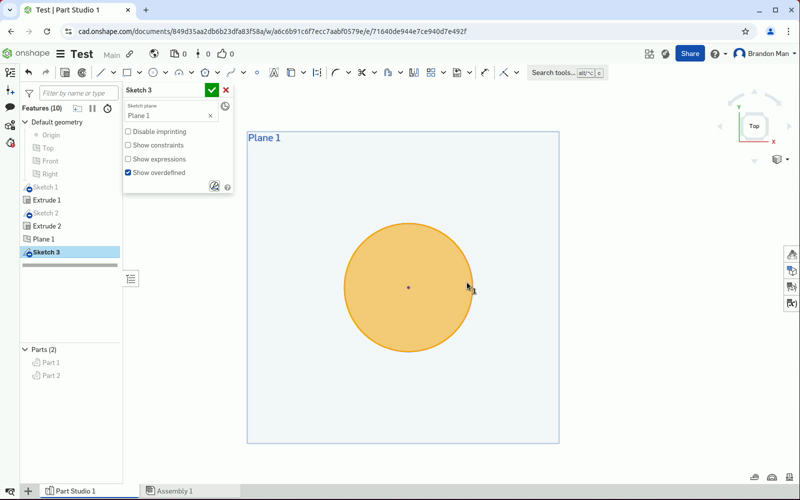
scroll(-6)
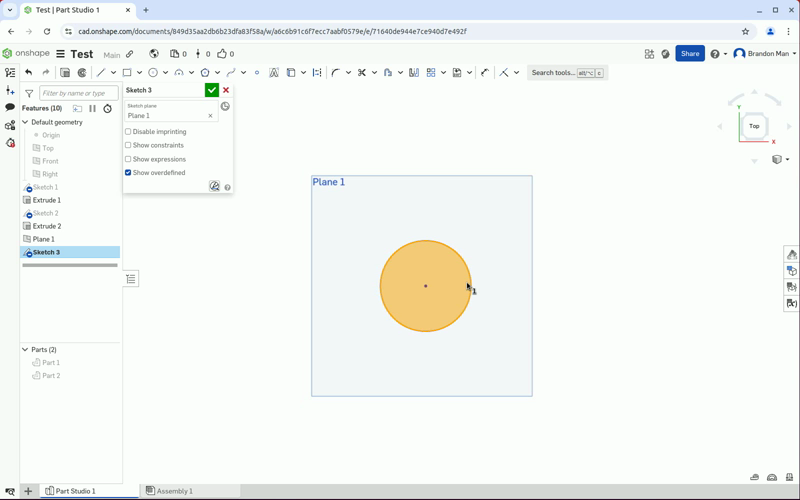
scroll(-6)
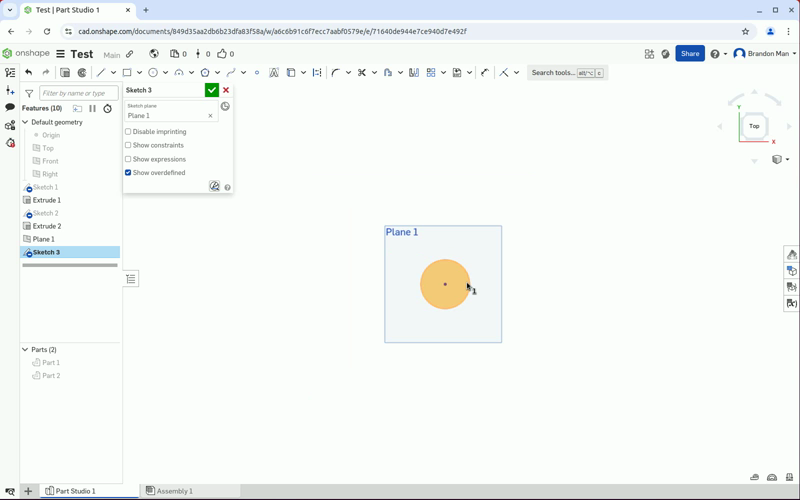
scroll(-6)
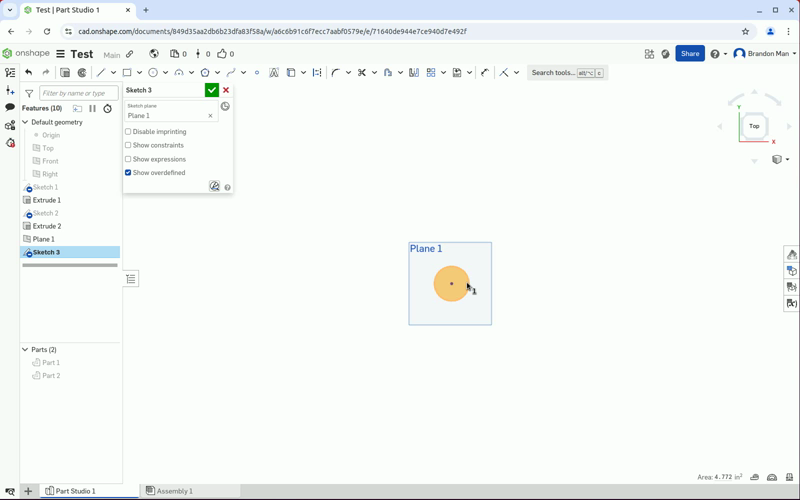
scroll(-6)
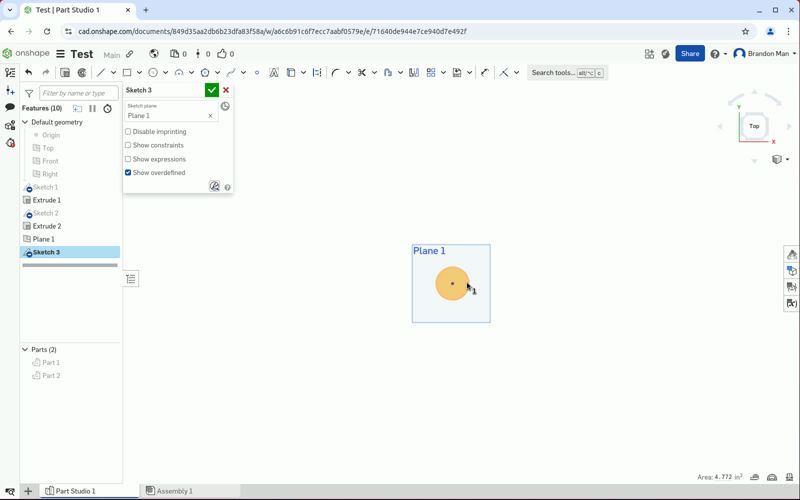
scroll(-6)
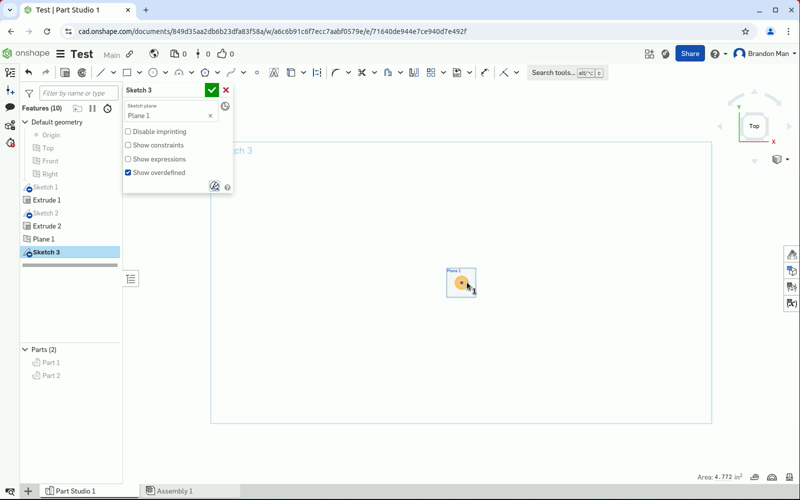
mouse_move(73, 352)
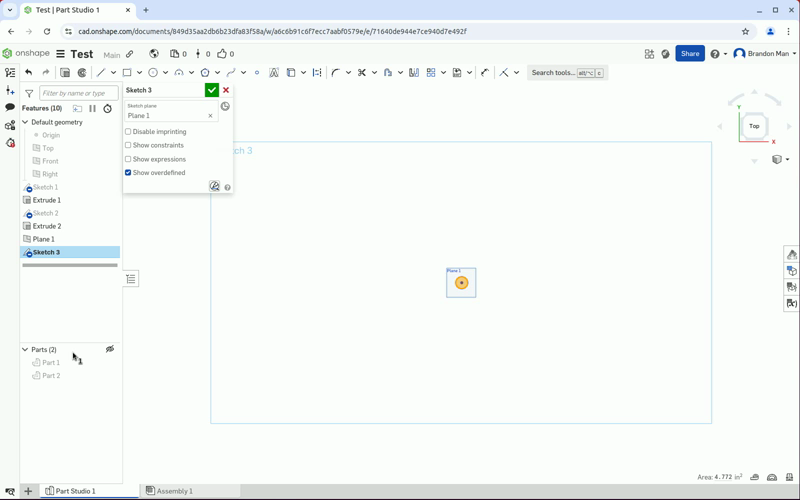
key(shift+y)
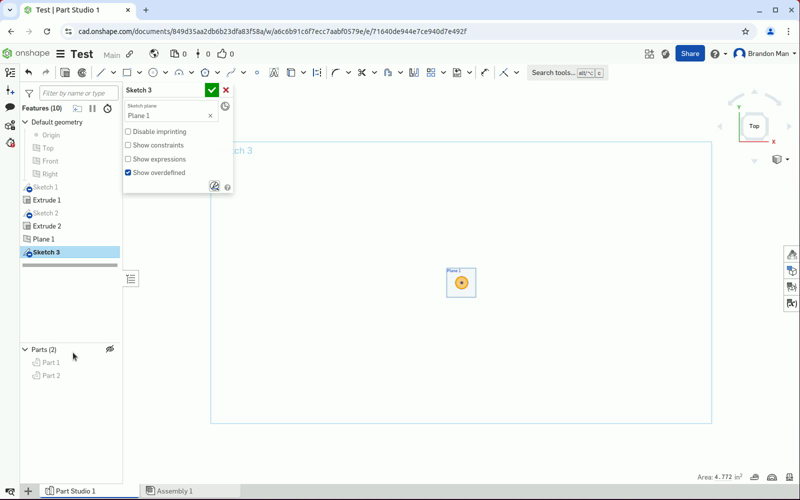
key(shift+e)
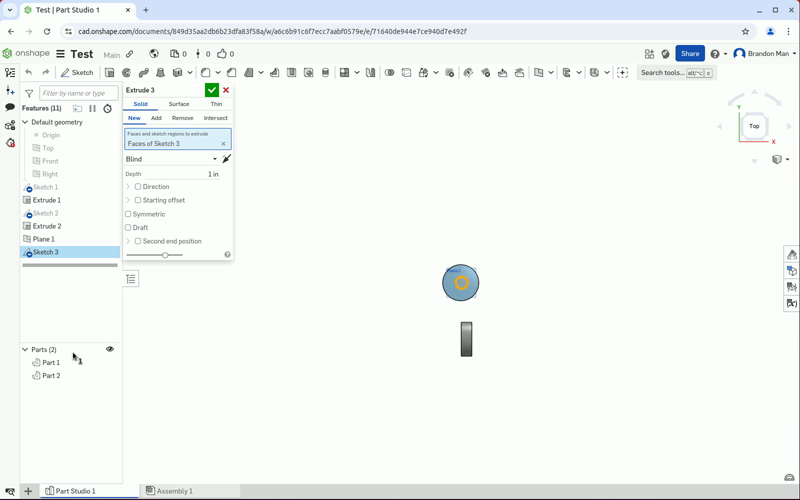
mouse_move(143, 106)
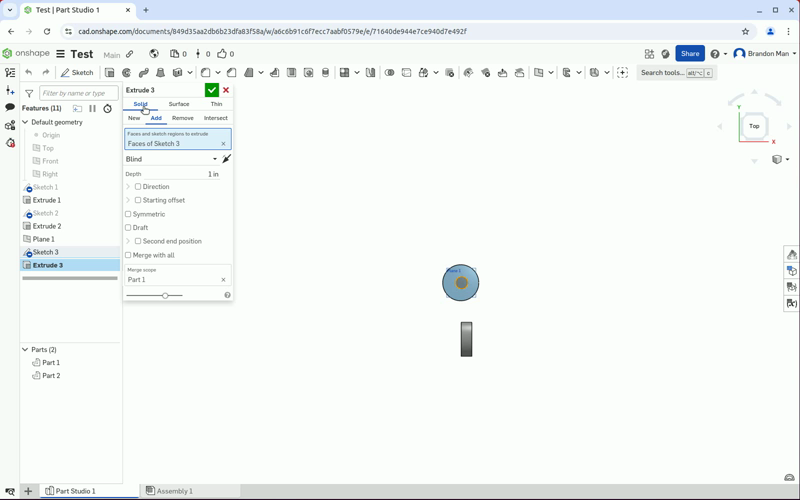
click(143, 106)
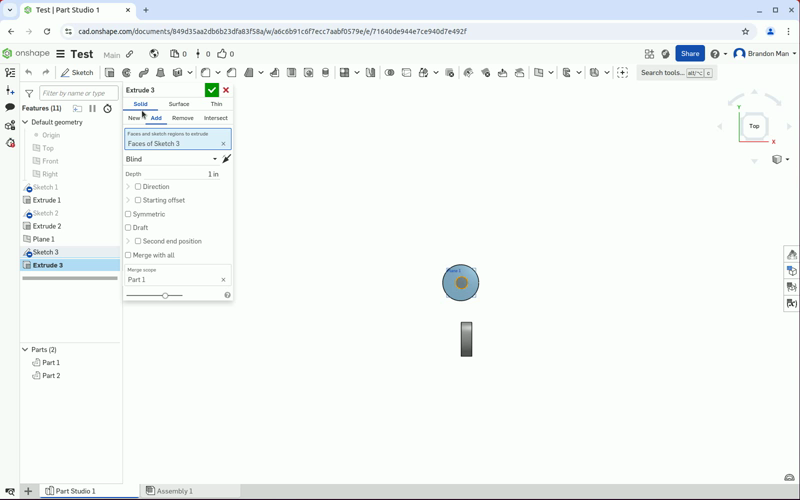
mouse_move(137, 120)
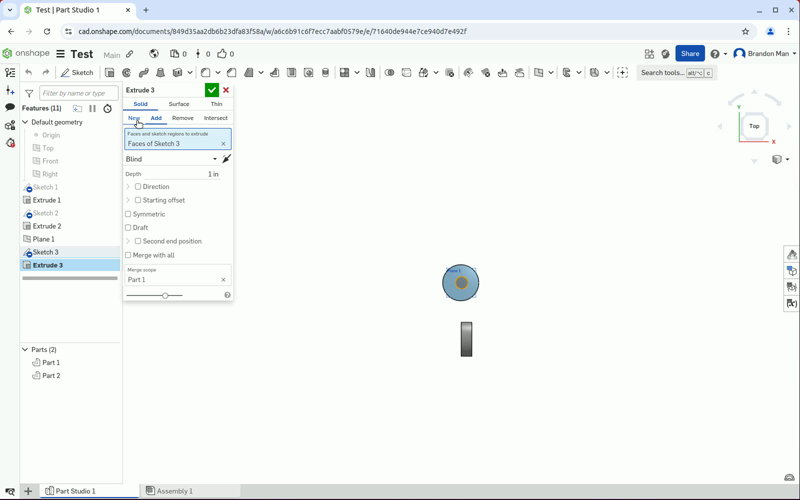
click(137, 120)
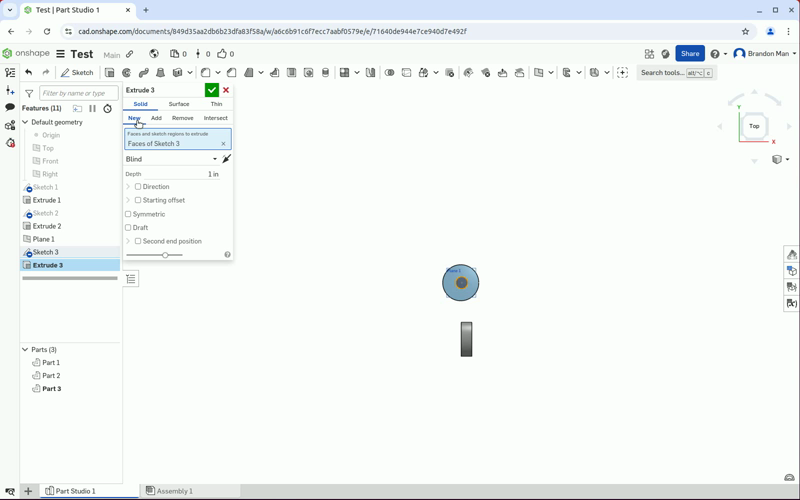
key(tab, 4)
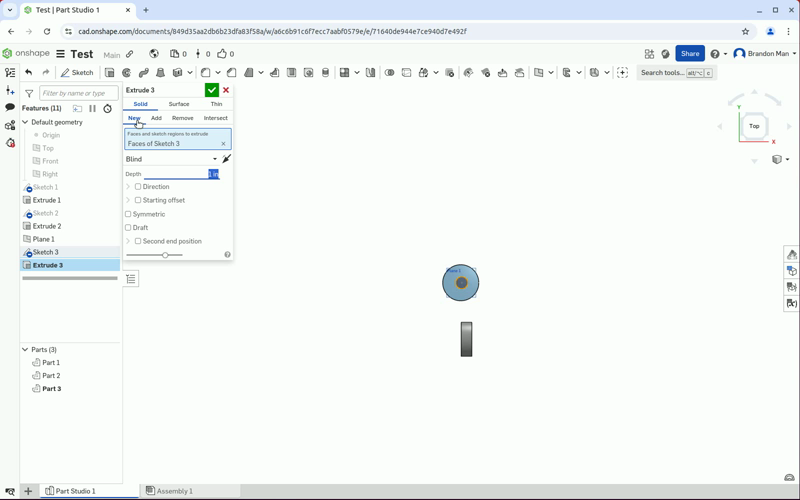
text(20.942)
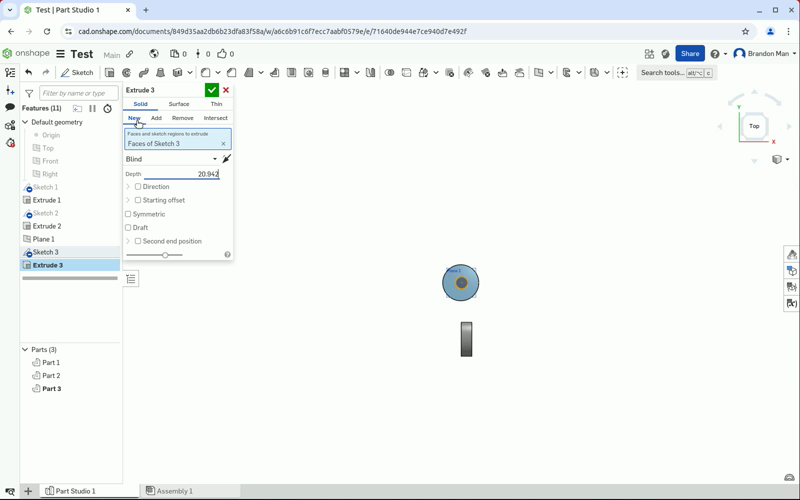
key(enter)
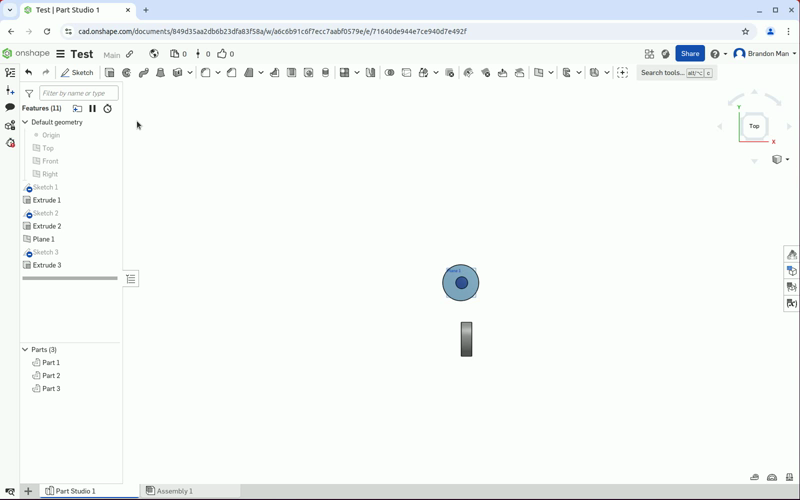
key(shift+h)
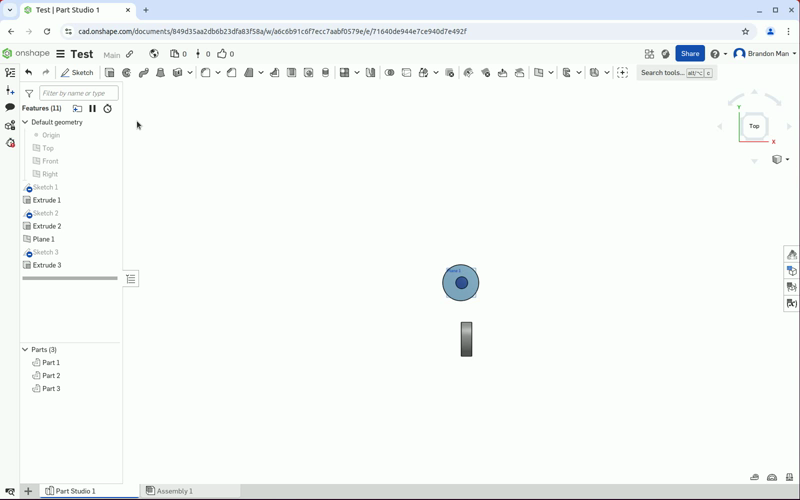
key(shift+h)
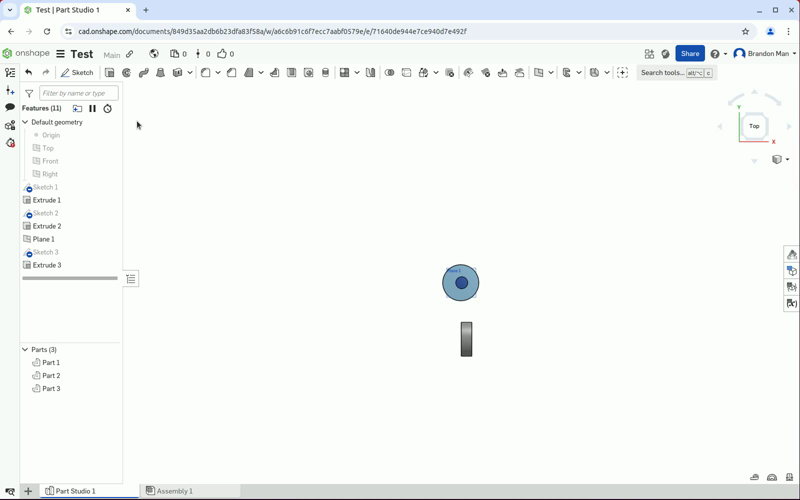
mouse_move(73, 189)
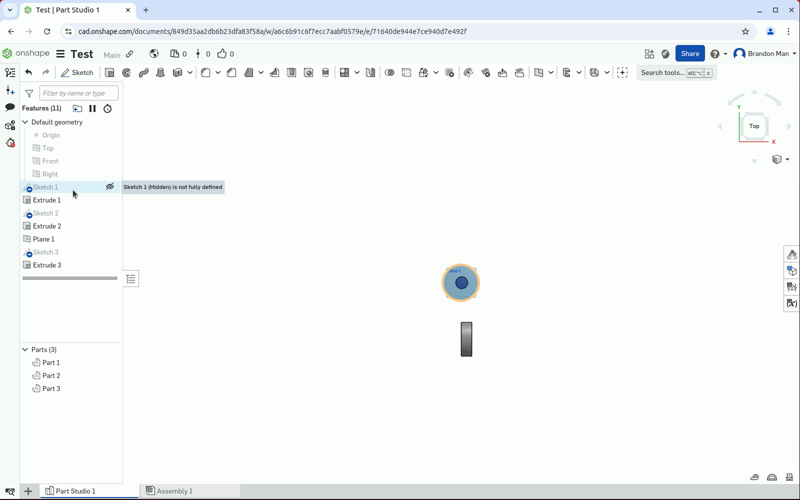
click(73, 189)
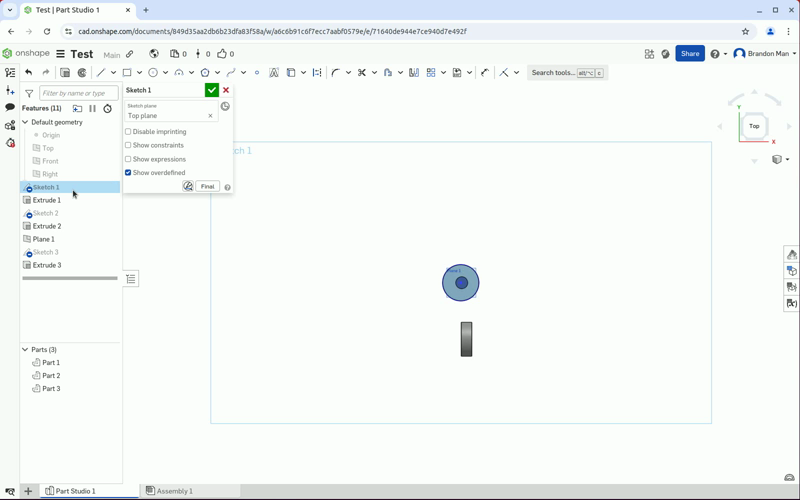
mouse_move(229, 92)
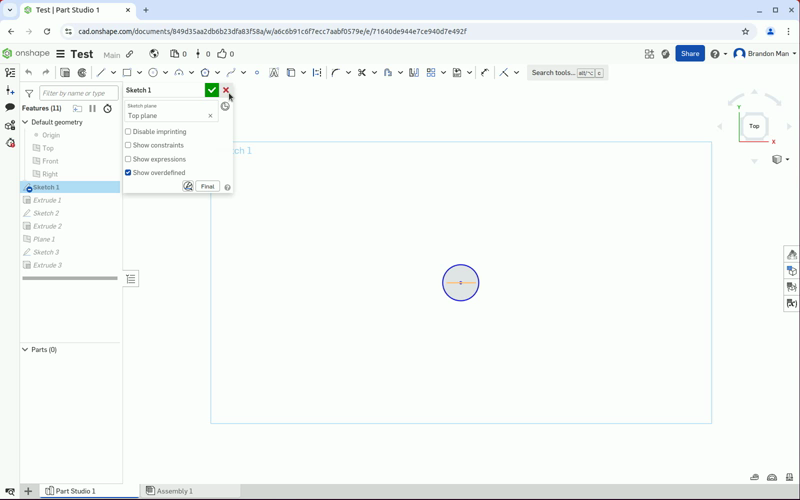
click(229, 92)
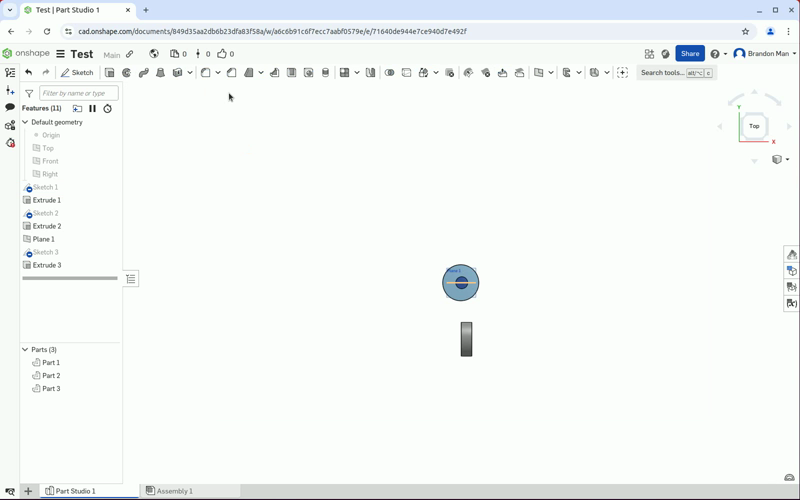
mouse_move(73, 352)
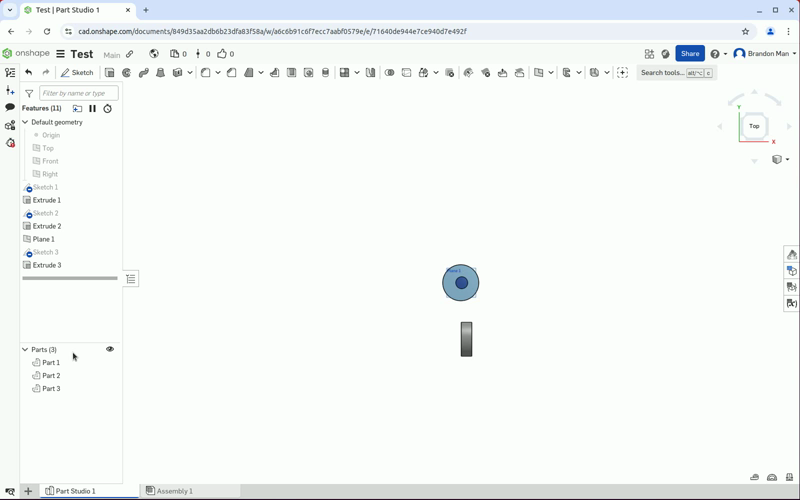
key(y)
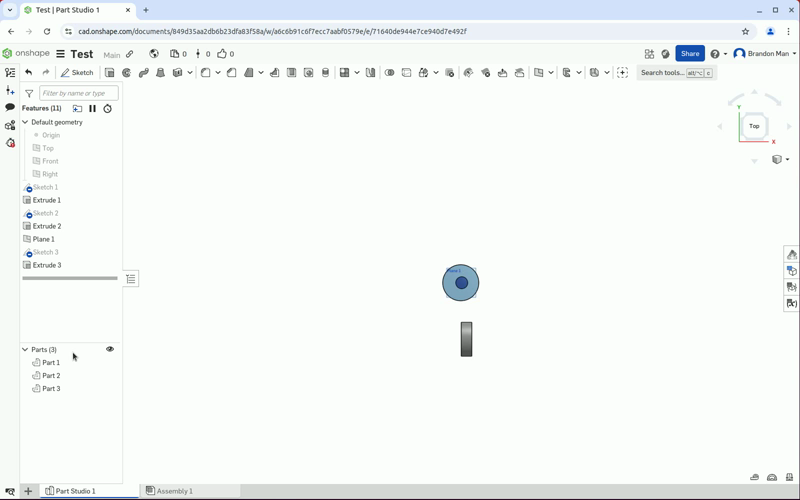
key(shift+p)
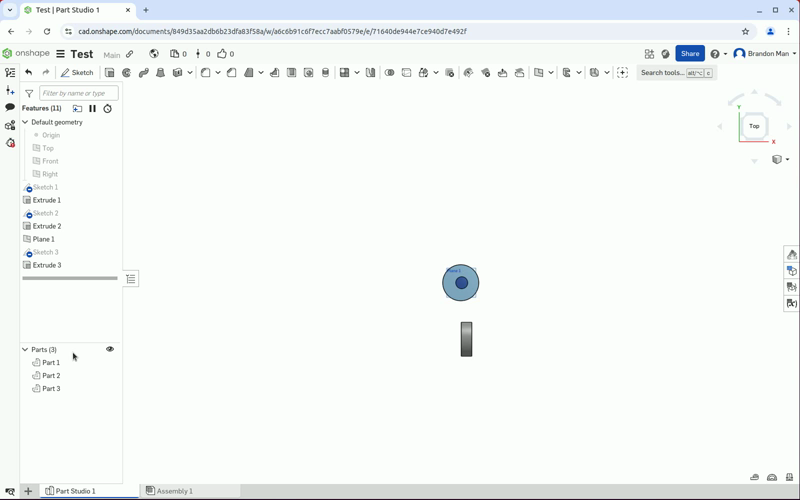
key(space)
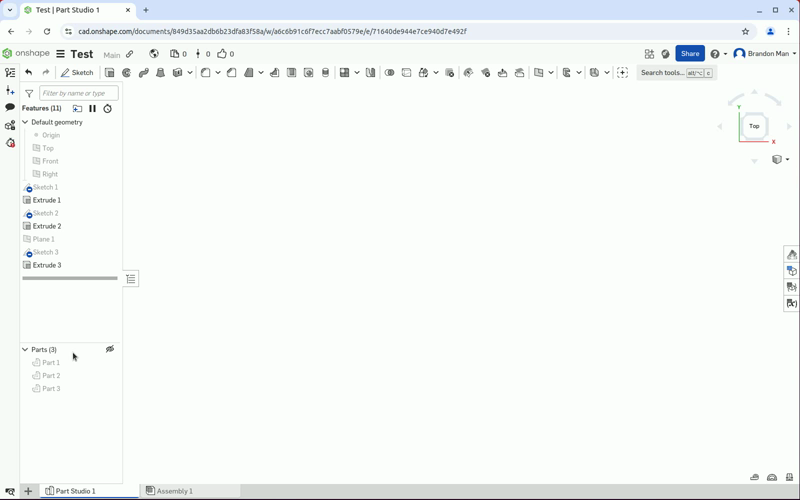
key_down(shift)
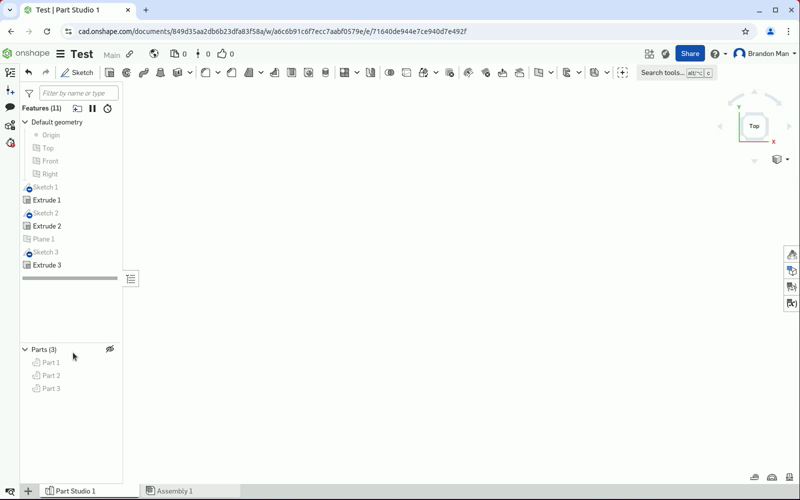
key(up)
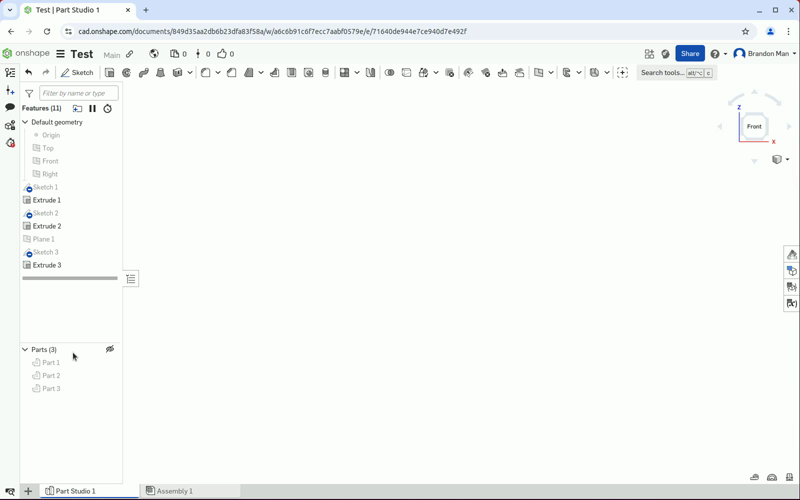
key_up(shift)
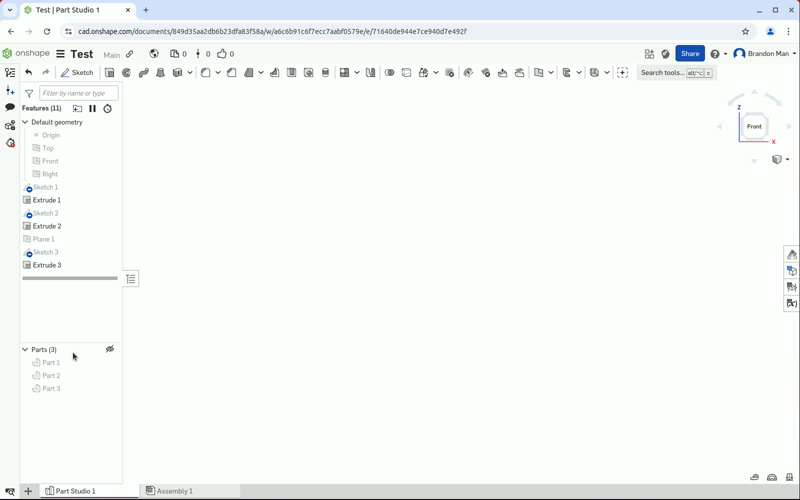
key(space)
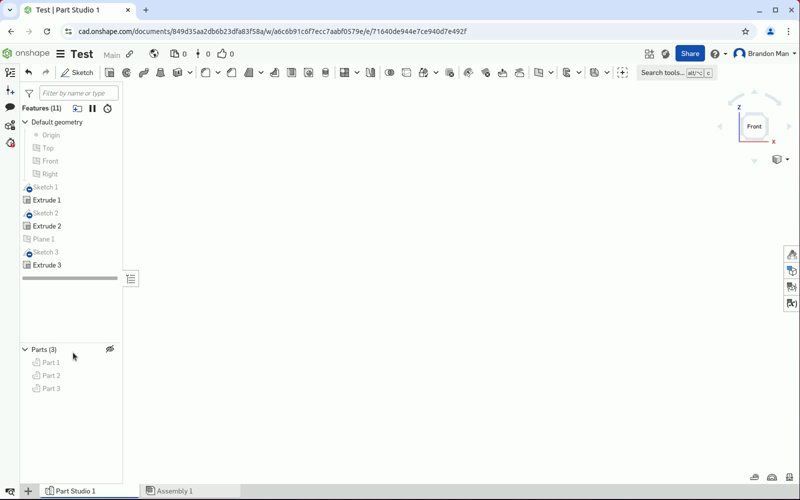
key_down(shift)
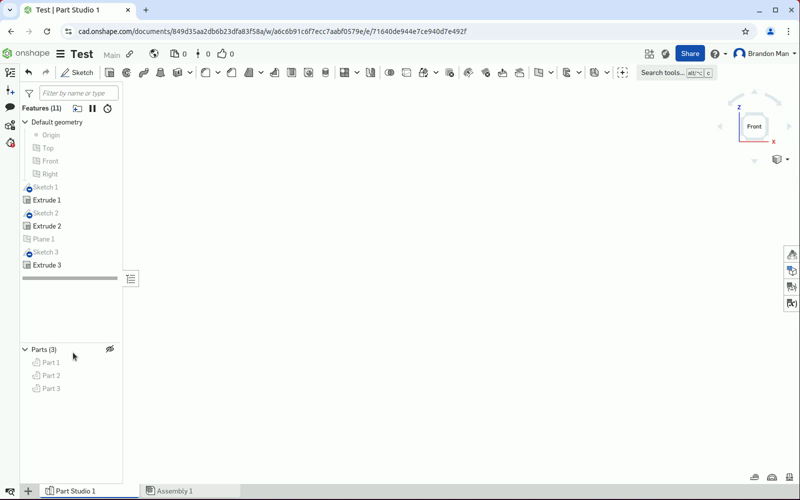
key(left)
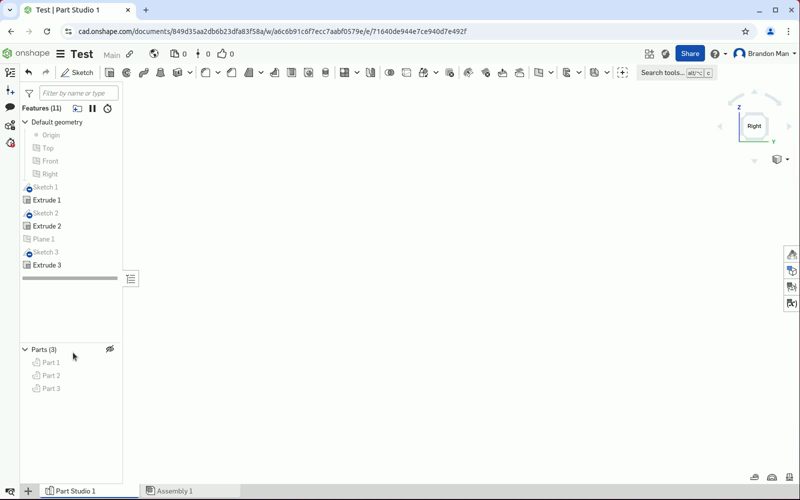
key_up(shift)
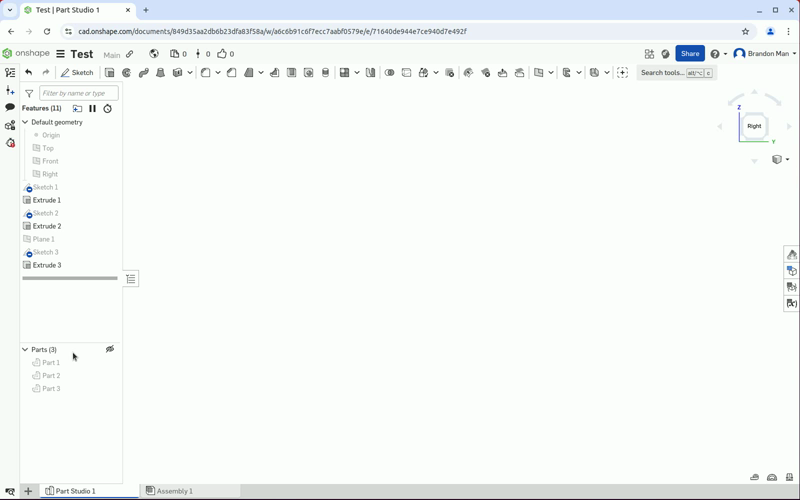
mouse_move(73, 352)
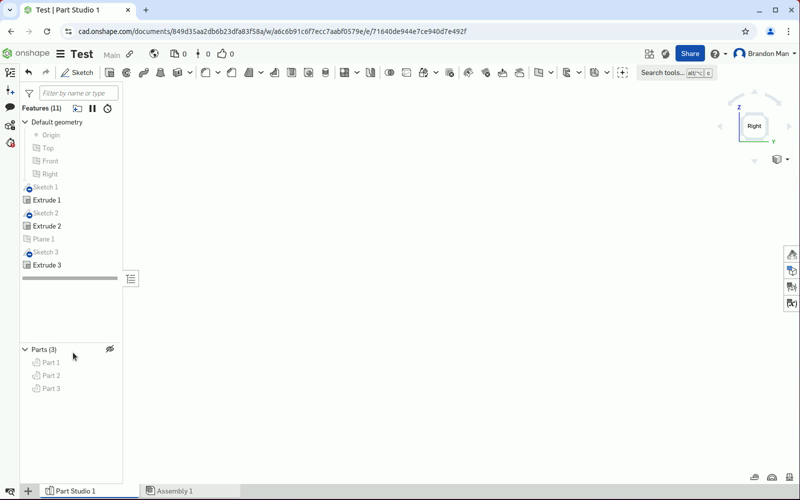
key(shift+y)
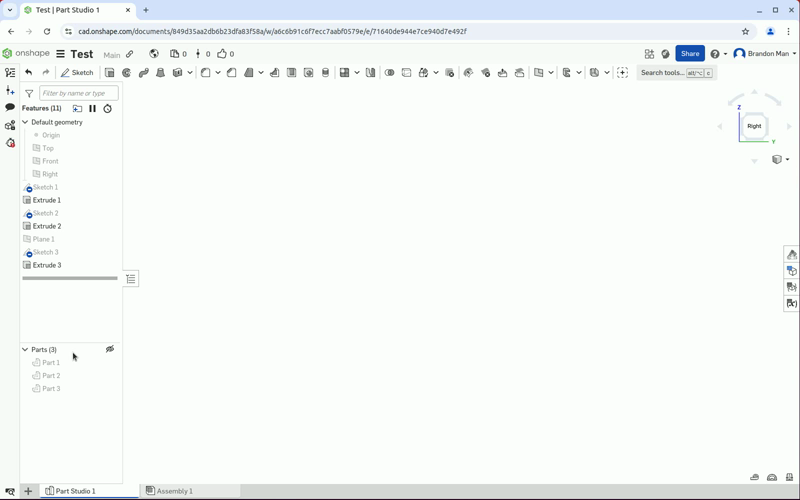
key(shift+s)
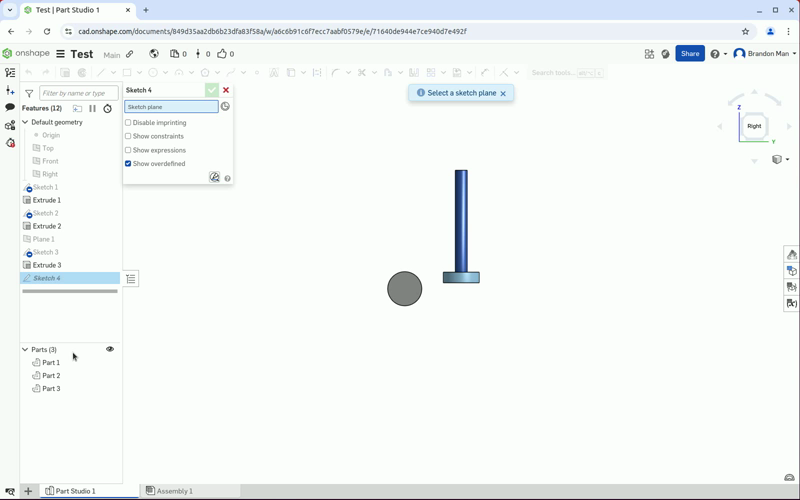
mouse_move(73, 176)
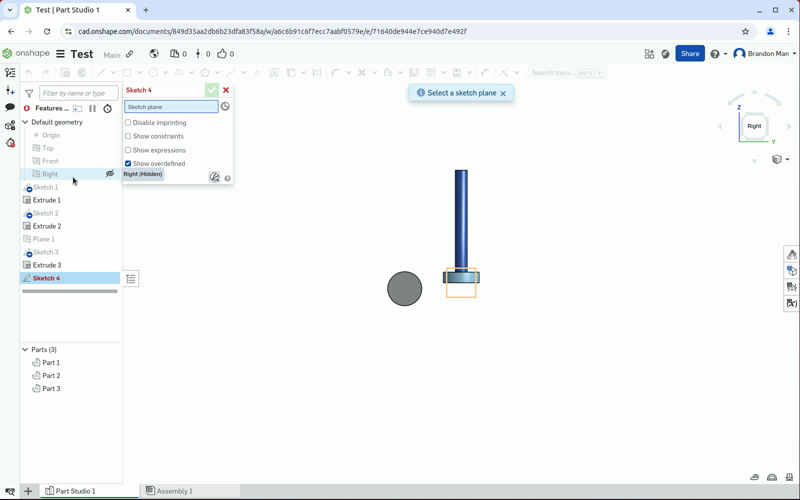
click(73, 176)
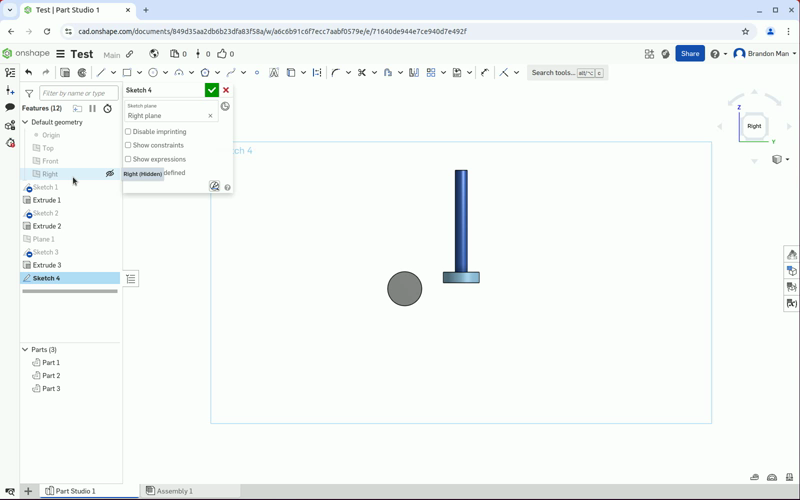
mouse_move(73, 352)
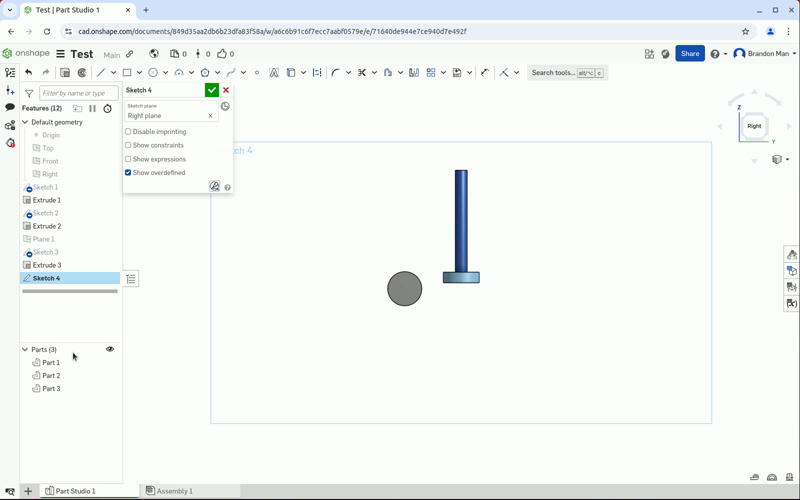
key(y)
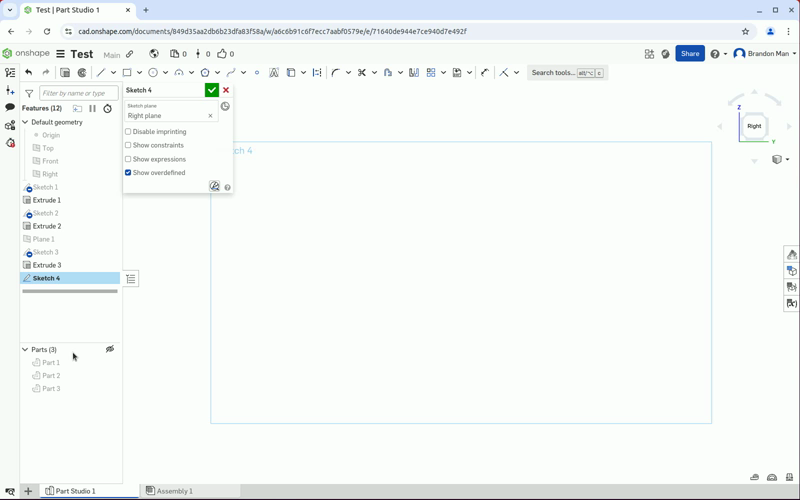
key(c)
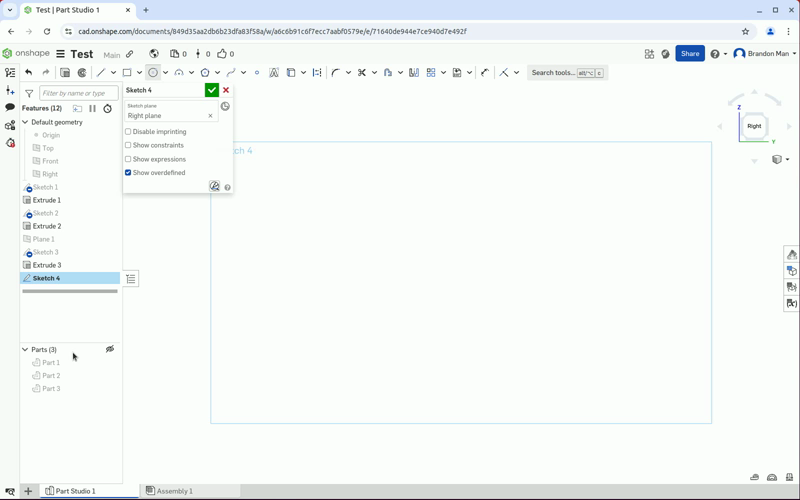
key_down(shift)
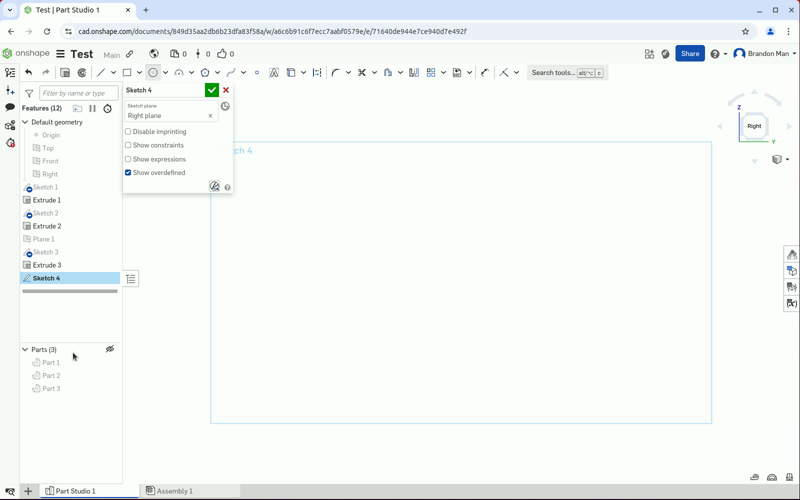
mouse_move(404, 288)
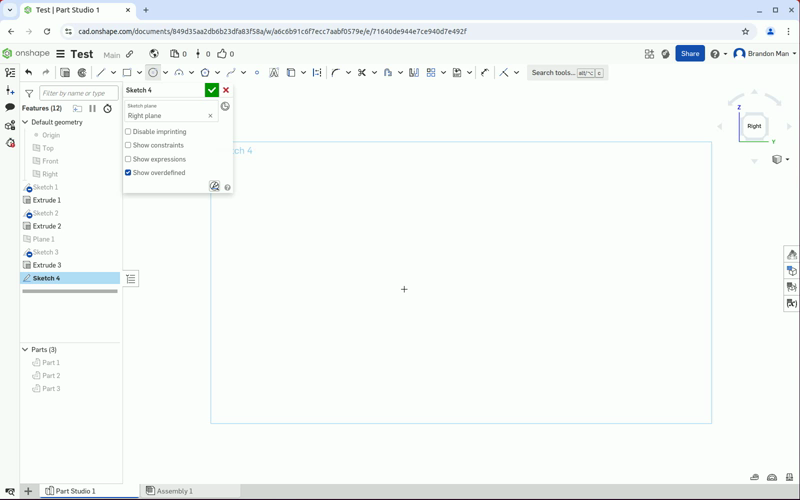
click(404, 288)
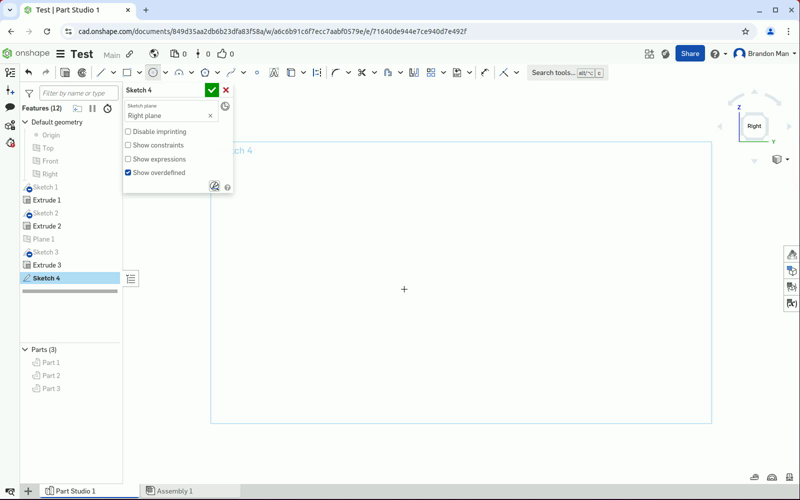
key_up(shift)
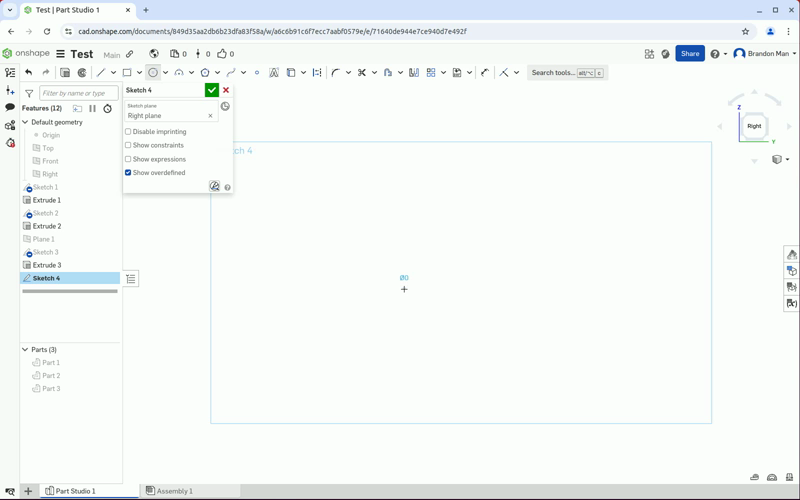
mouse_move(407, 288)
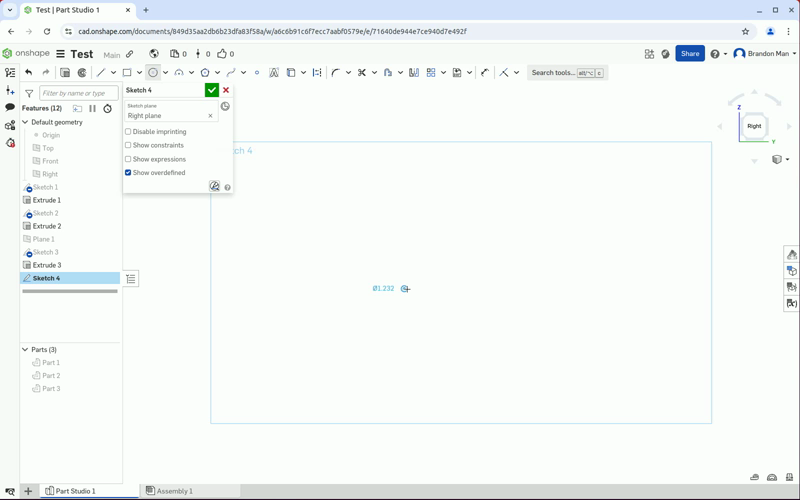
click(407, 288)
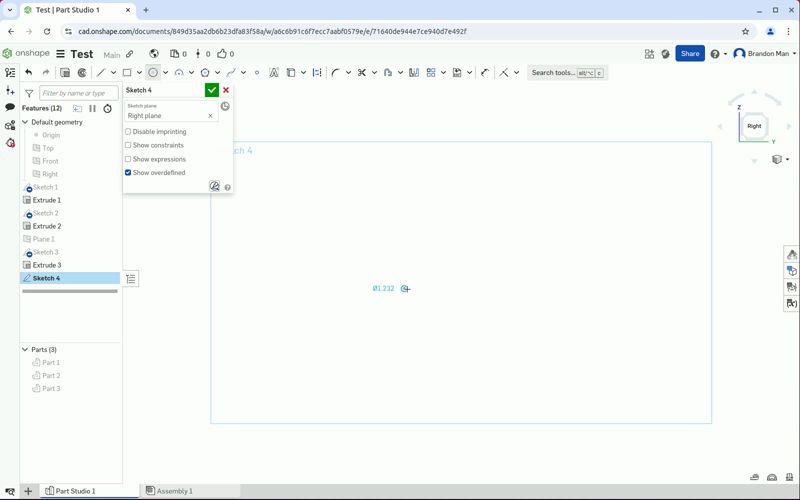
key(esc)
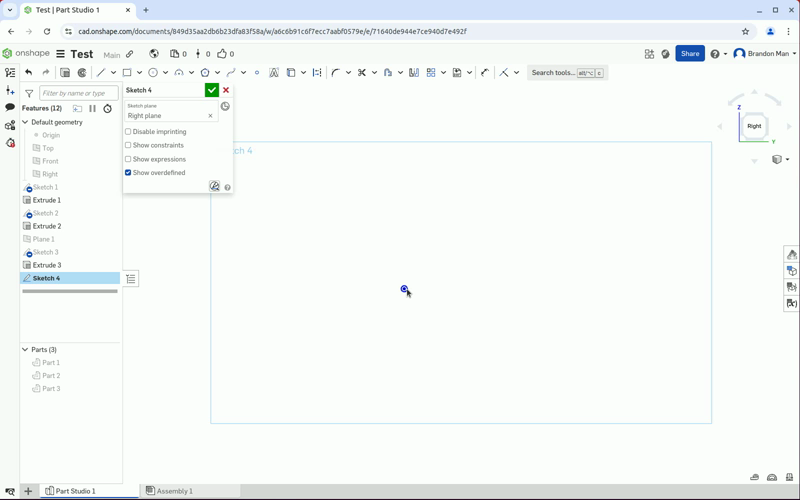
mouse_move(402, 288)
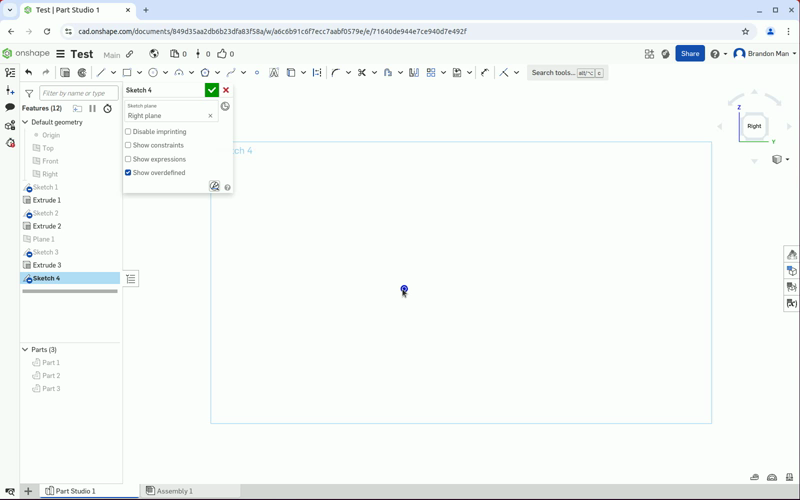
scroll(6)
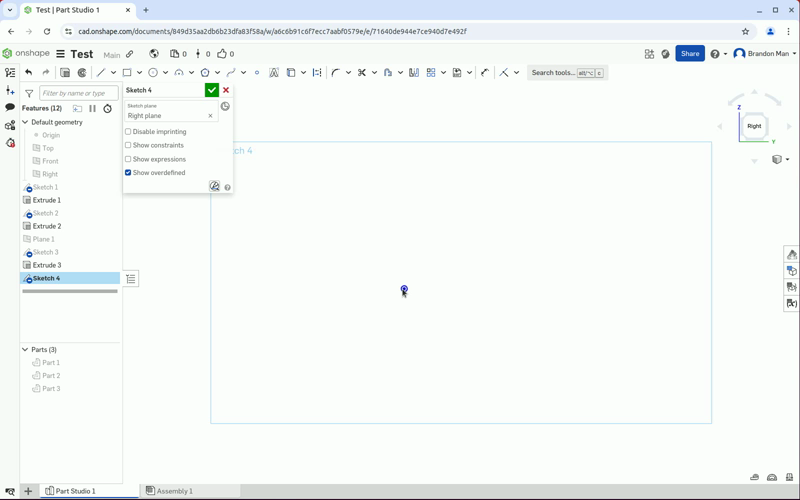
scroll(6)
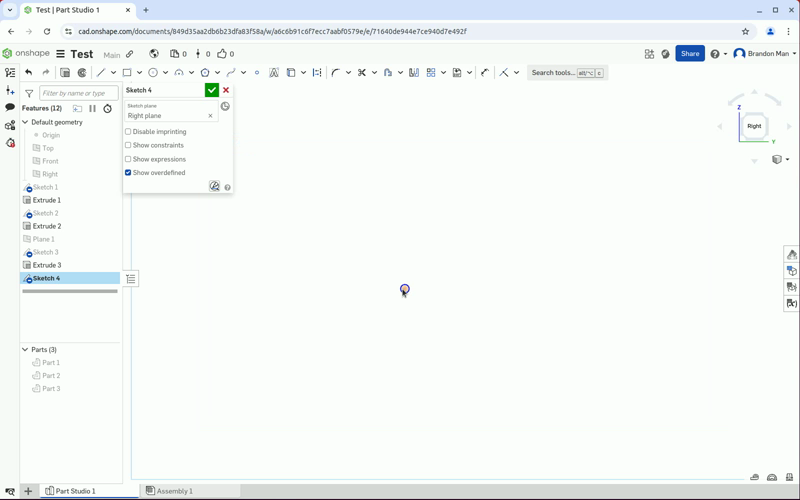
scroll(6)
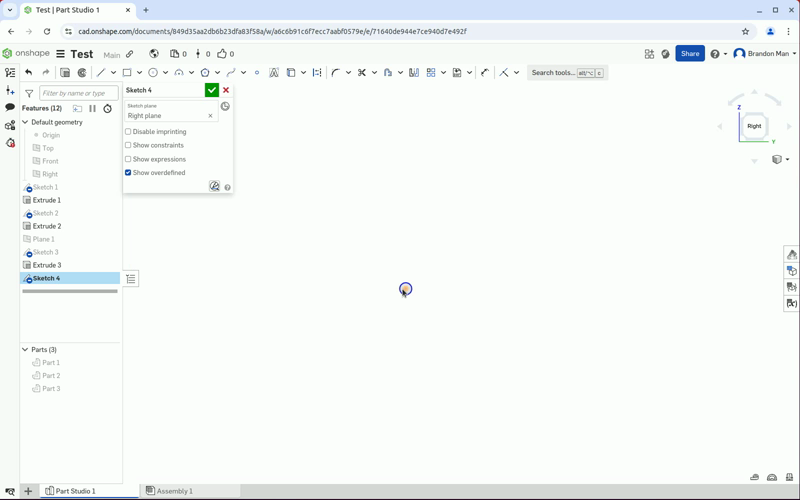
scroll(6)
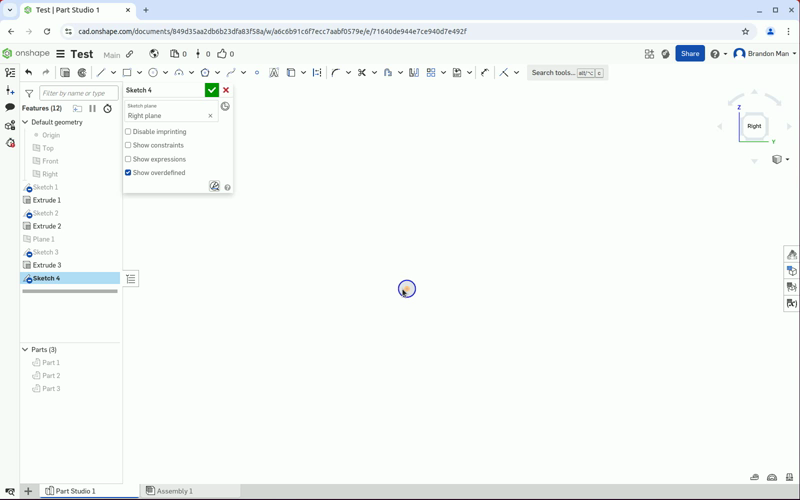
scroll(6)
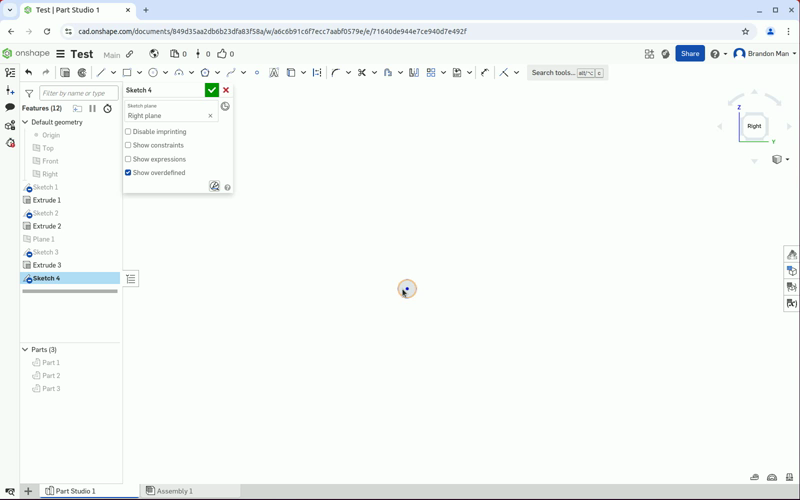
scroll(6)
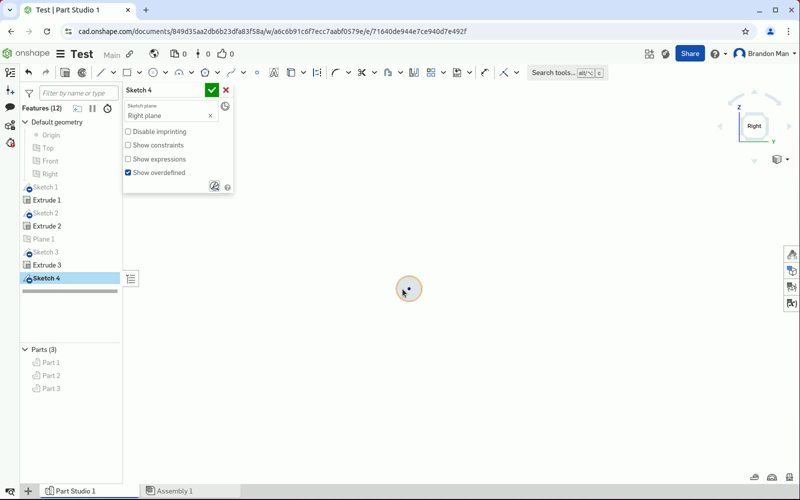
scroll(6)
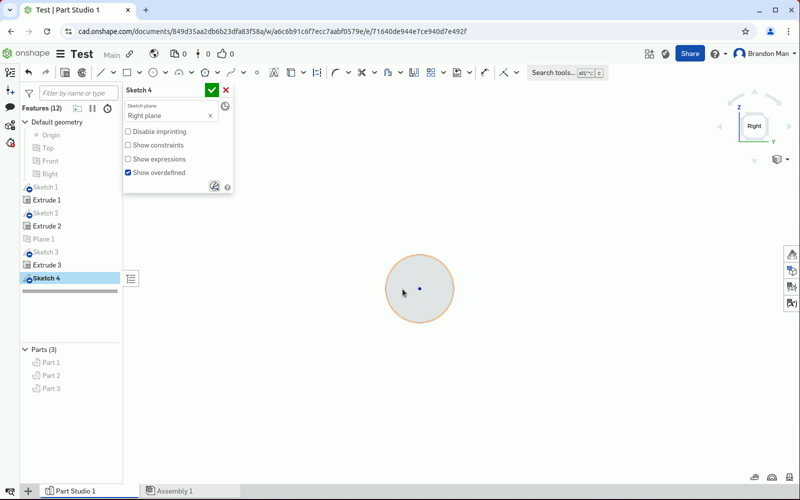
click(402, 288)
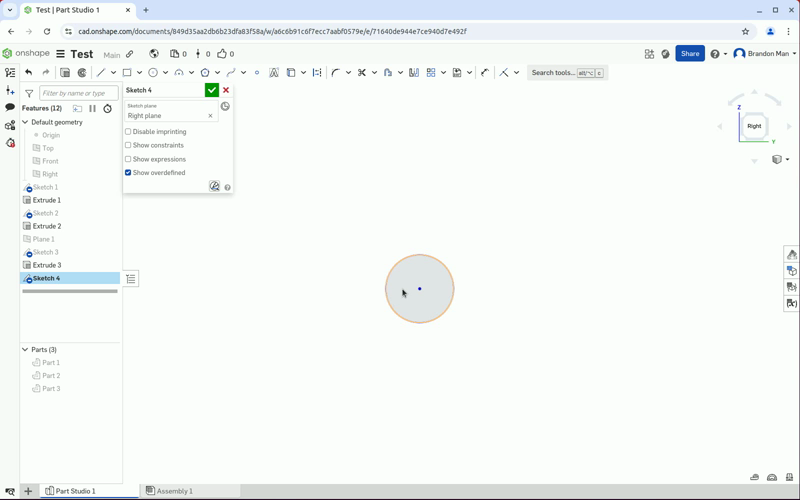
scroll(-6)
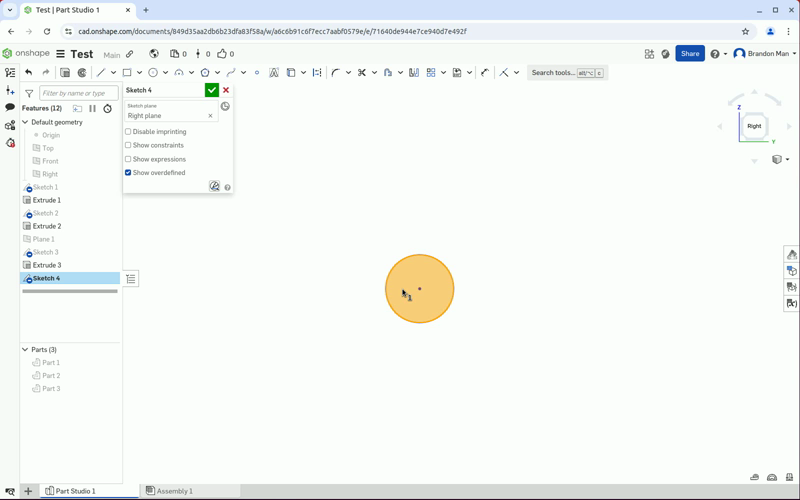
scroll(-6)
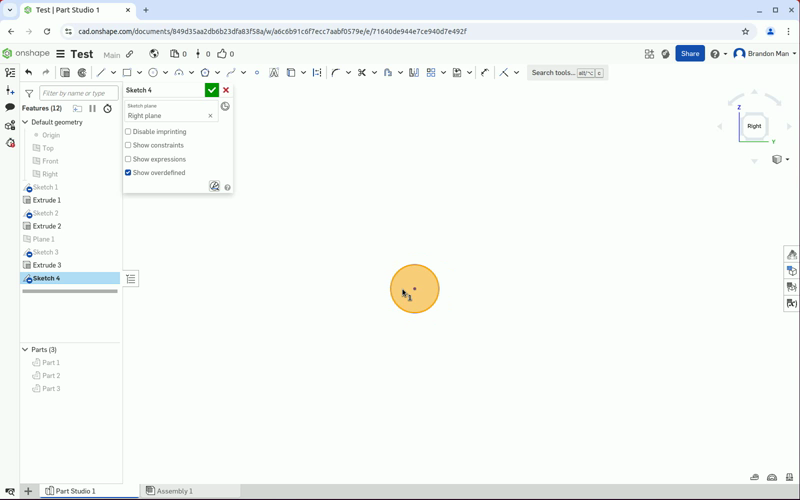
scroll(-6)
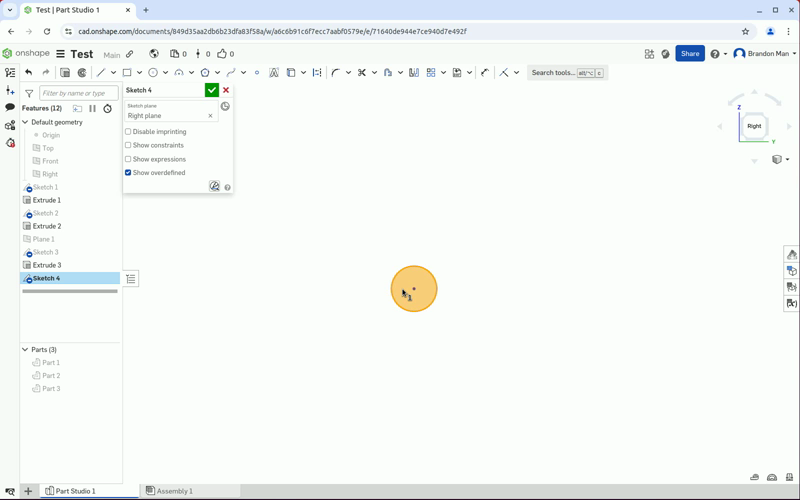
scroll(-6)
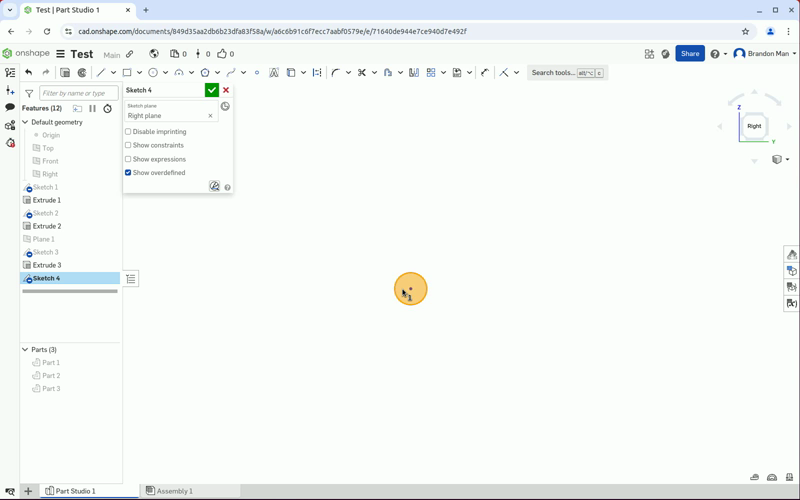
scroll(-6)
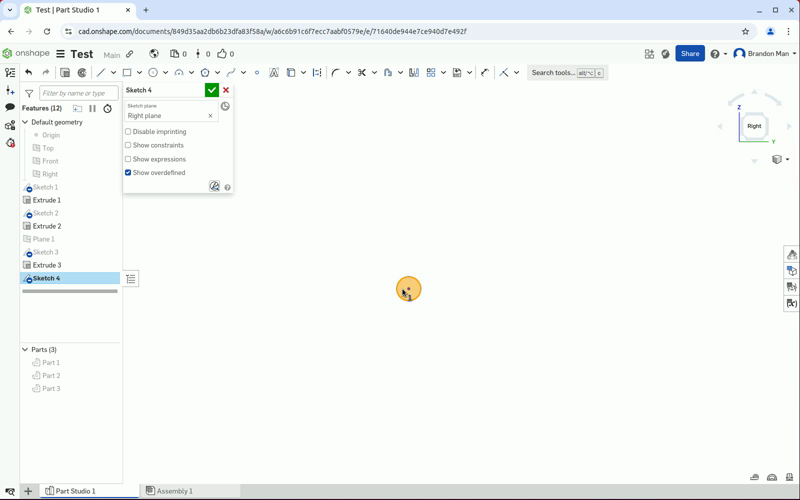
scroll(-6)
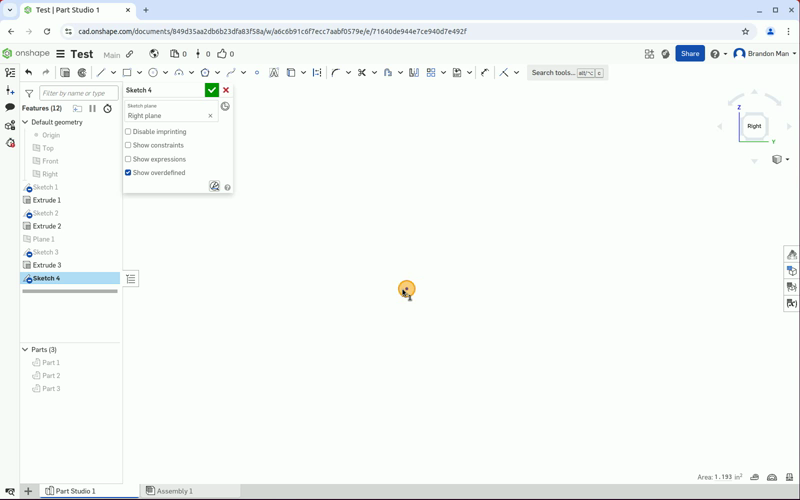
scroll(-6)
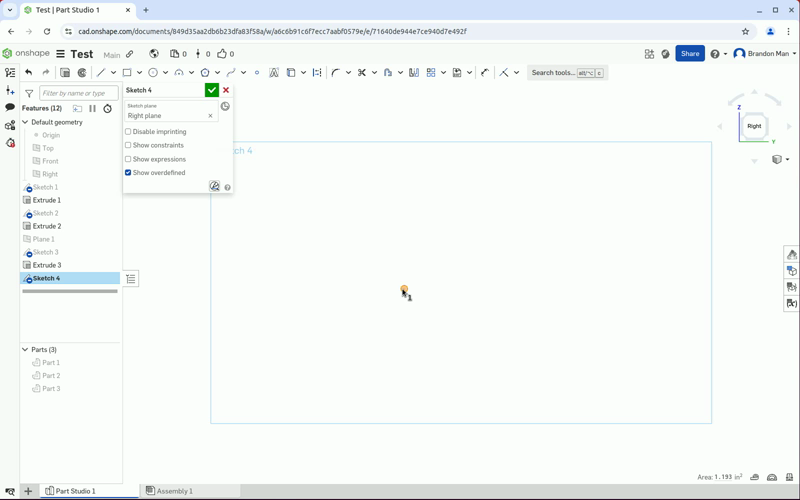
mouse_move(73, 352)
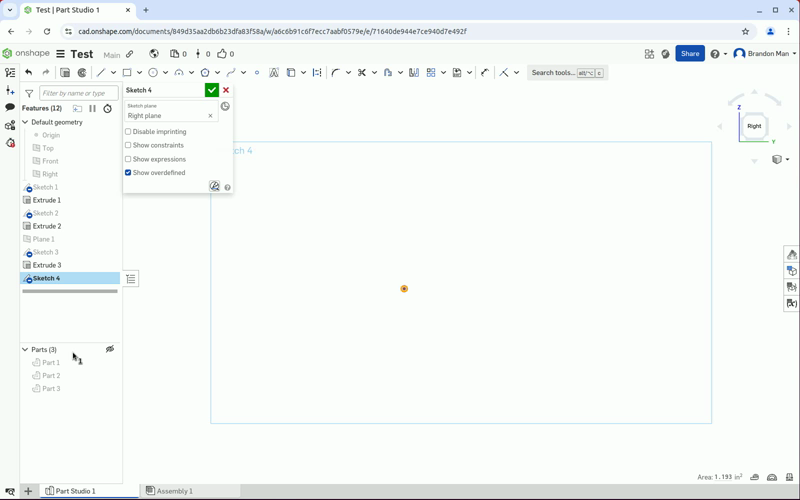
key(shift+y)
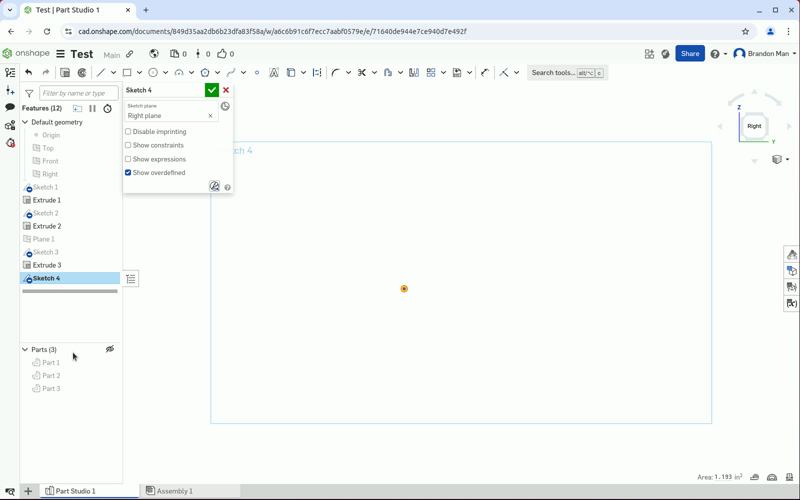
key(shift+e)
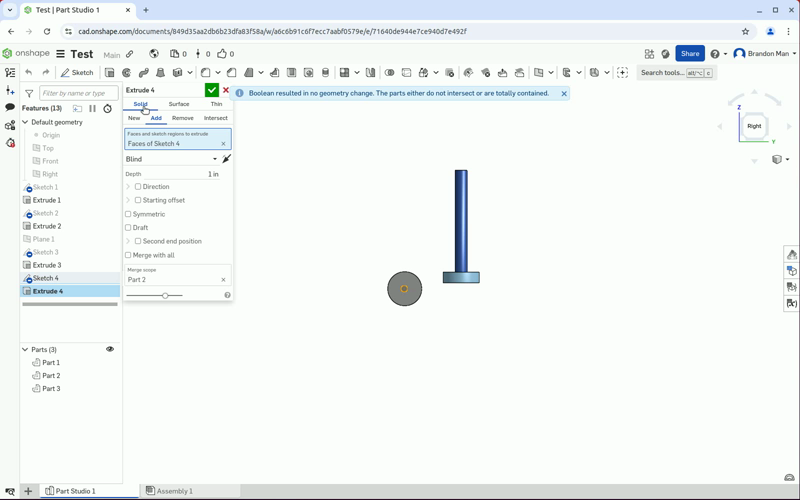
mouse_move(143, 106)
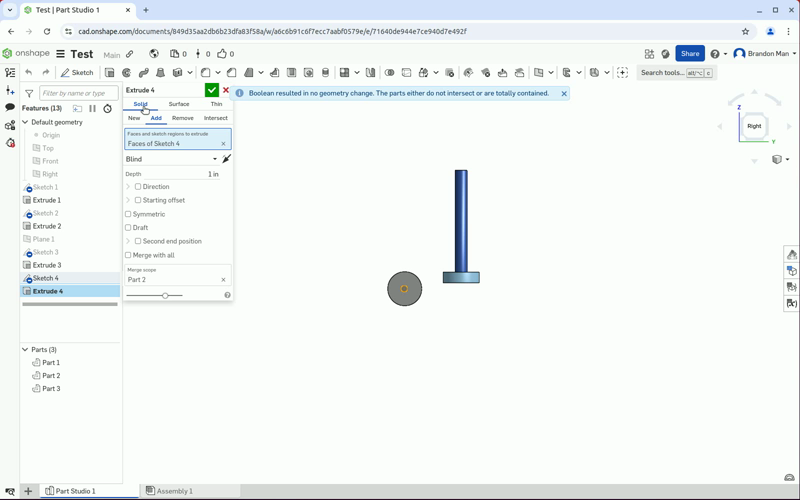
click(143, 106)
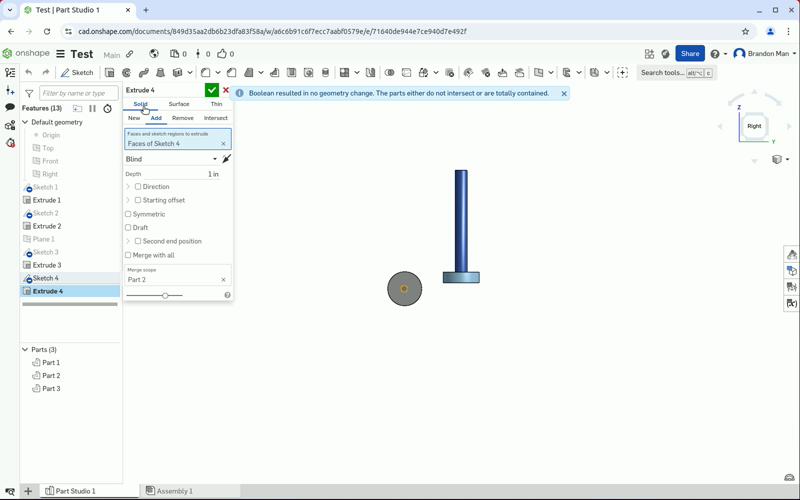
mouse_move(186, 120)
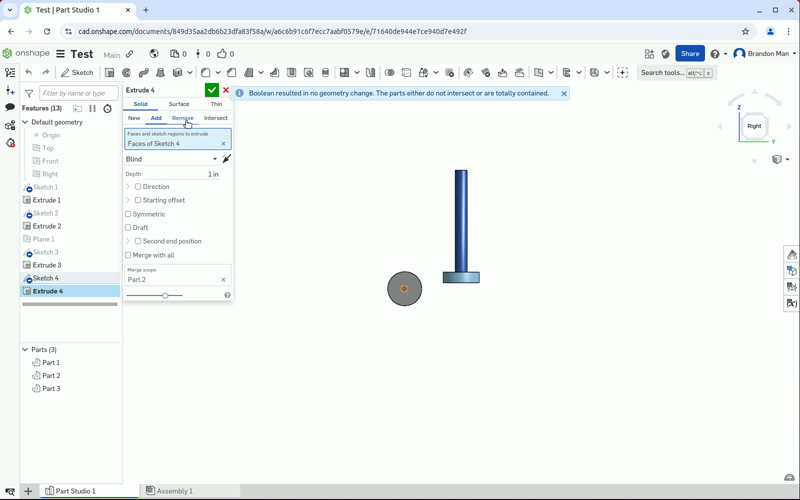
click(186, 120)
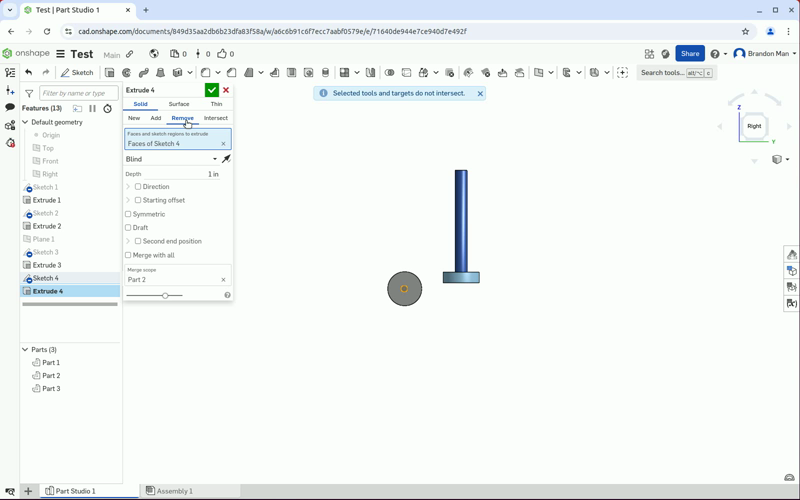
key(tab, 4)
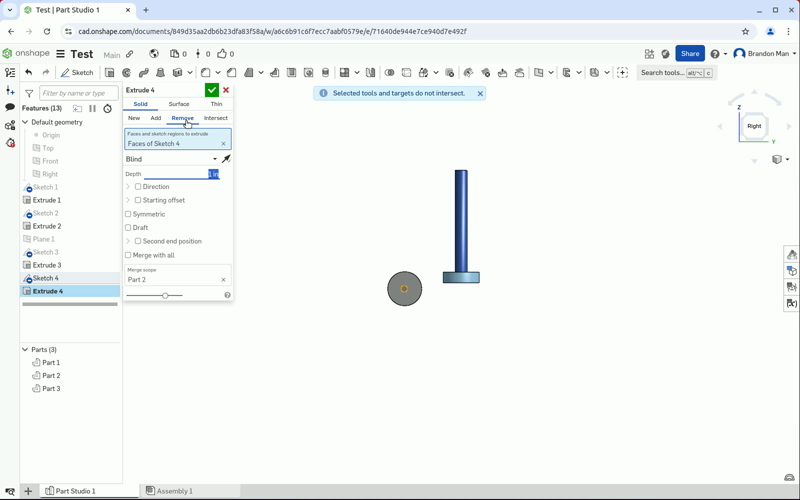
text(2.166)
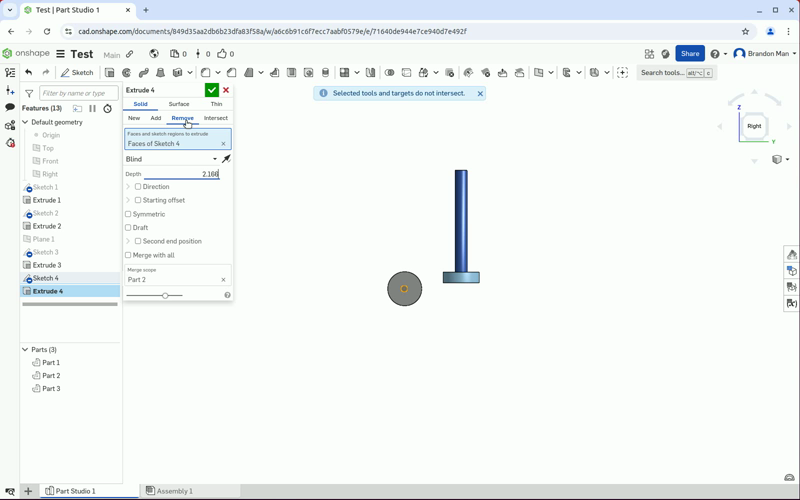
key(tab, 6)
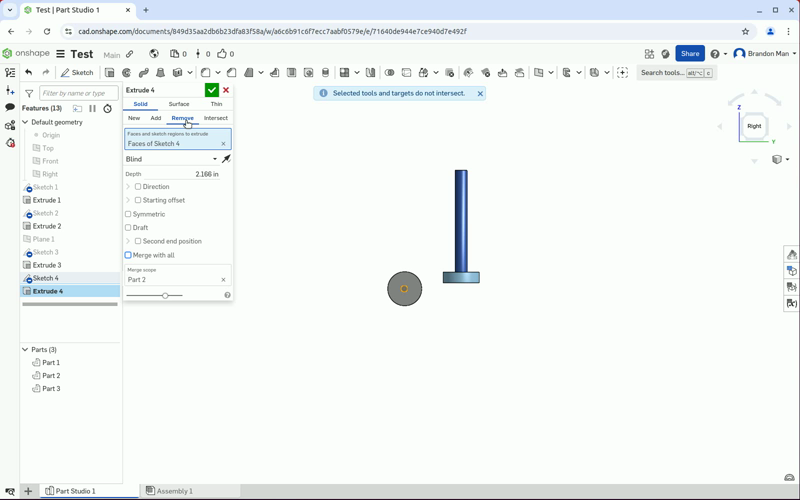
key(space)
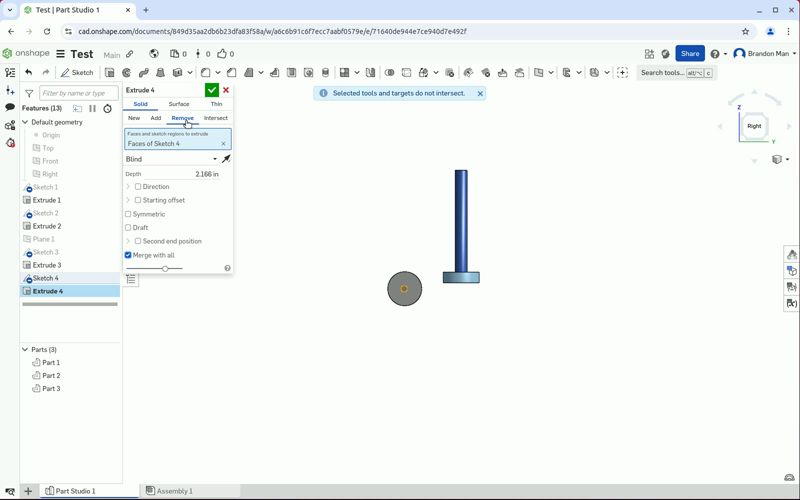
key(enter)
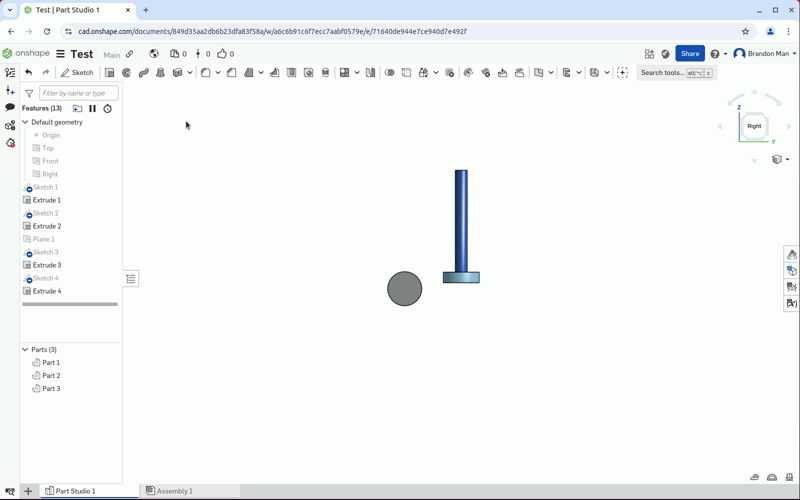
key(shift+h)
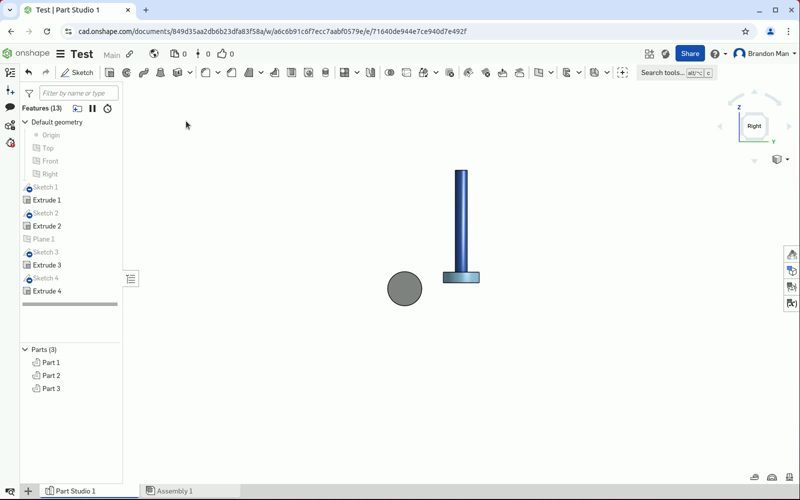
key(shift+h)
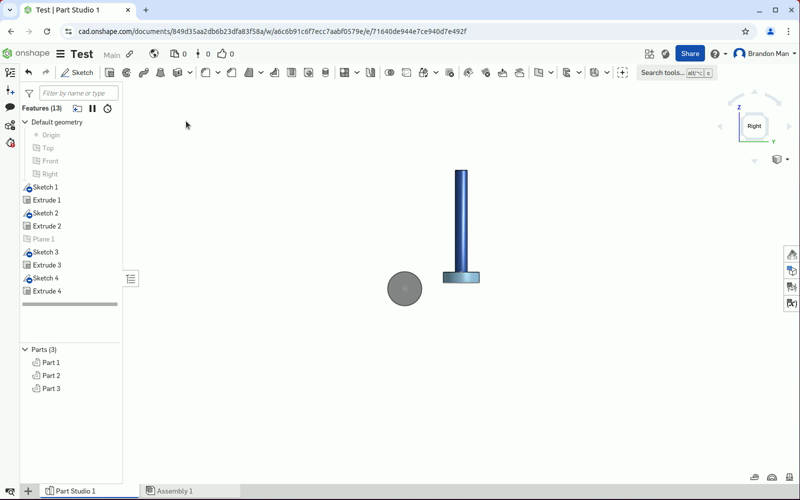
key(shift+7)
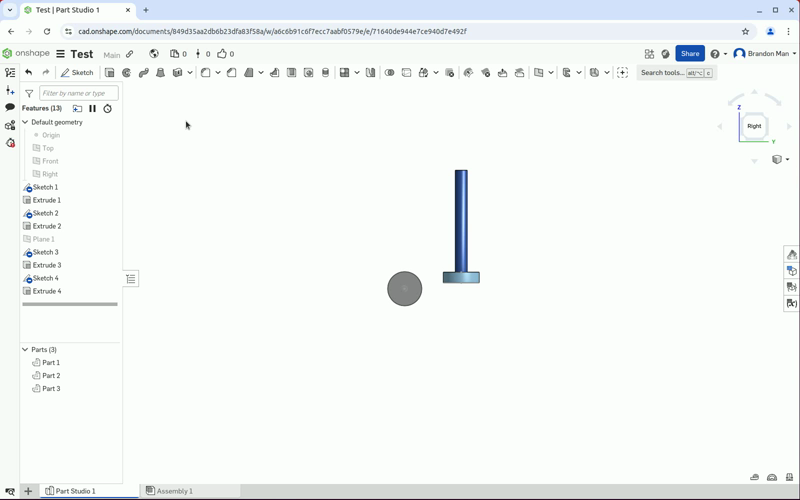
key(right, 2)
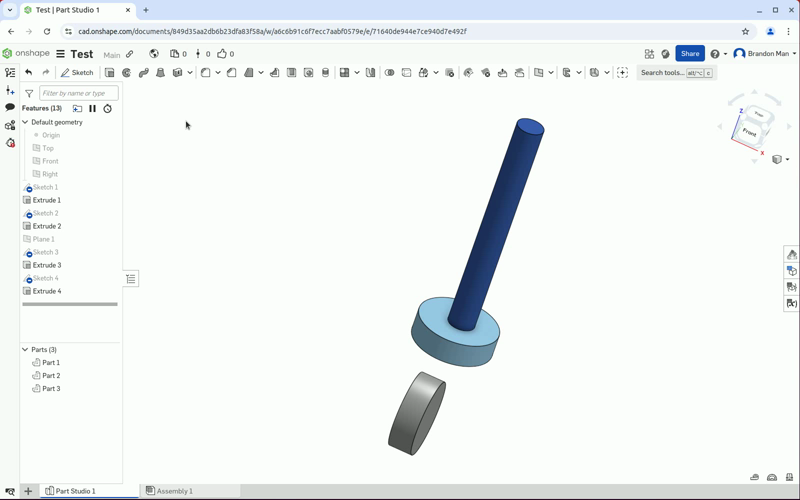
key(down, 2)
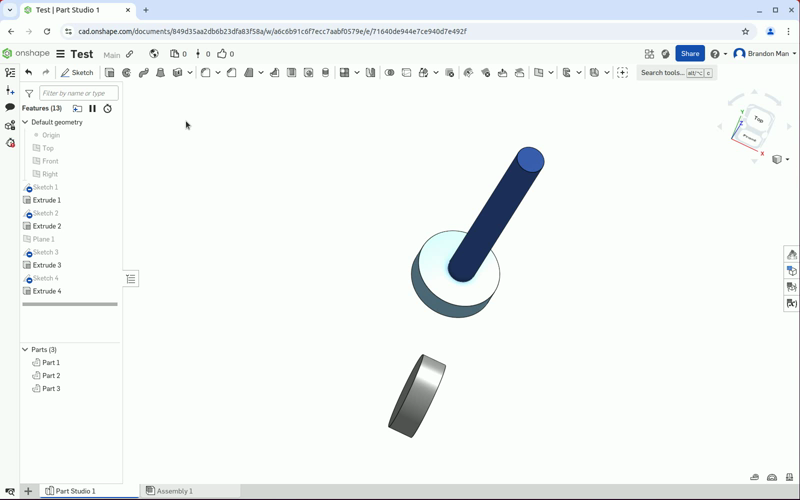
key(up, 2)
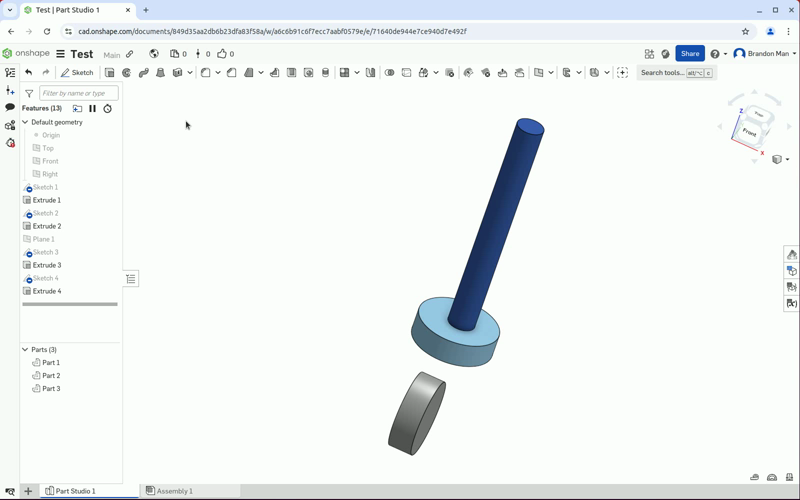
key(left, 2)
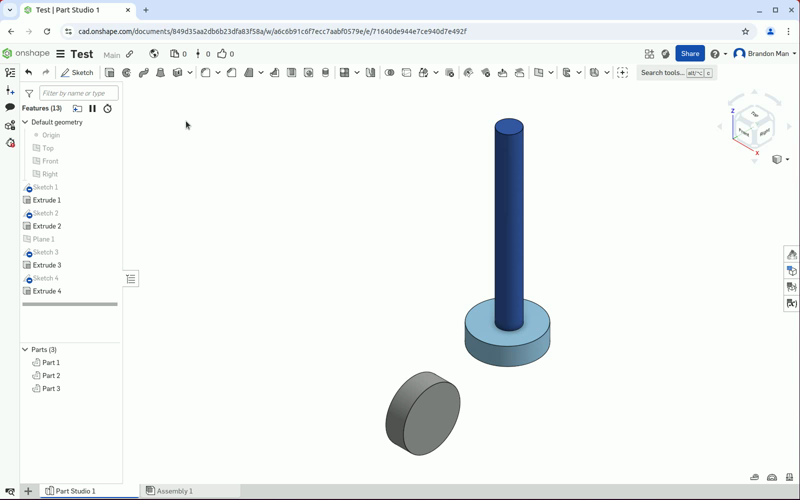
mouse_move(73, 189)
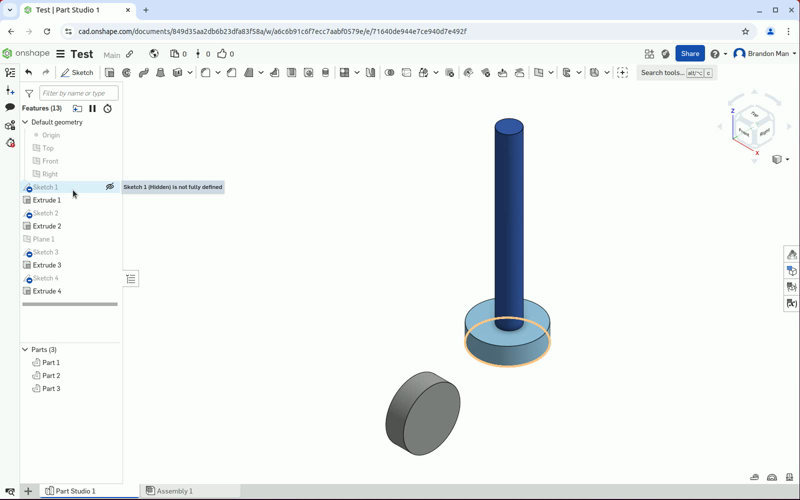
click(73, 189)